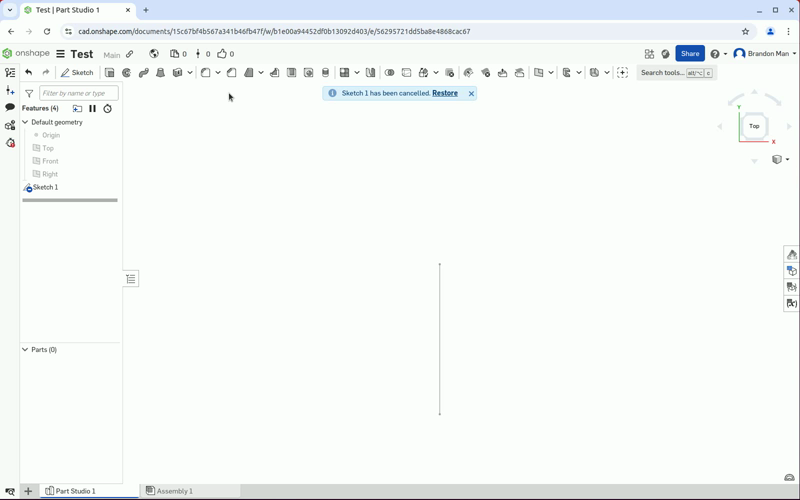
key(shift+h)
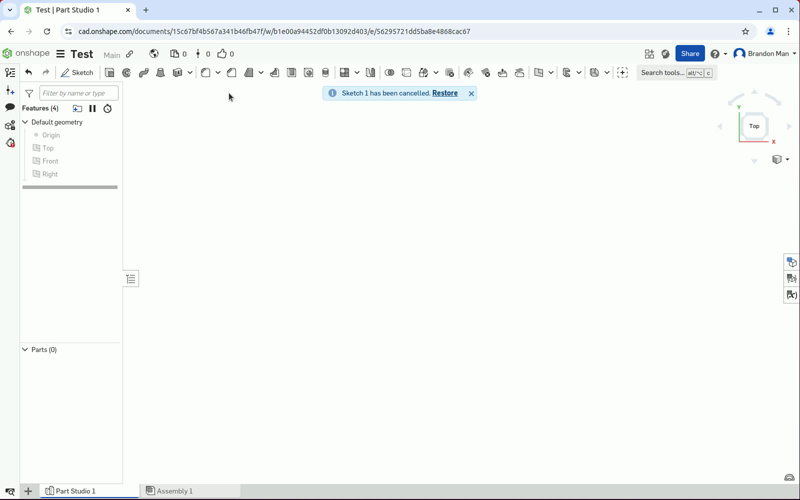
mouse_move(73, 352)
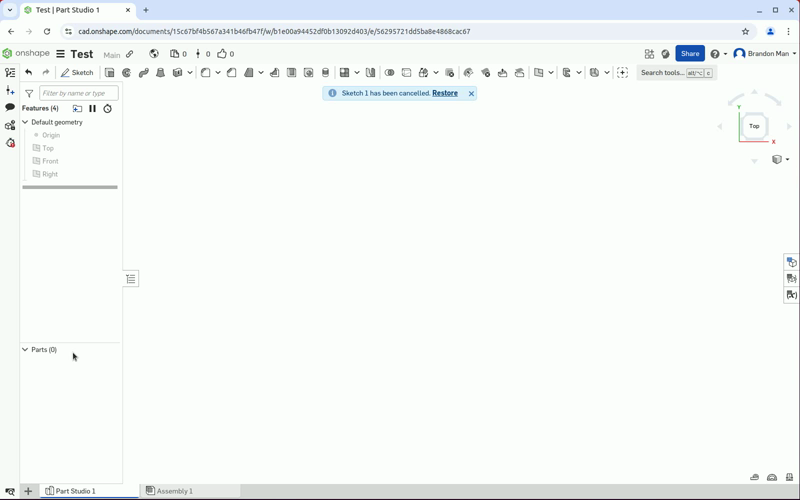
key(y)
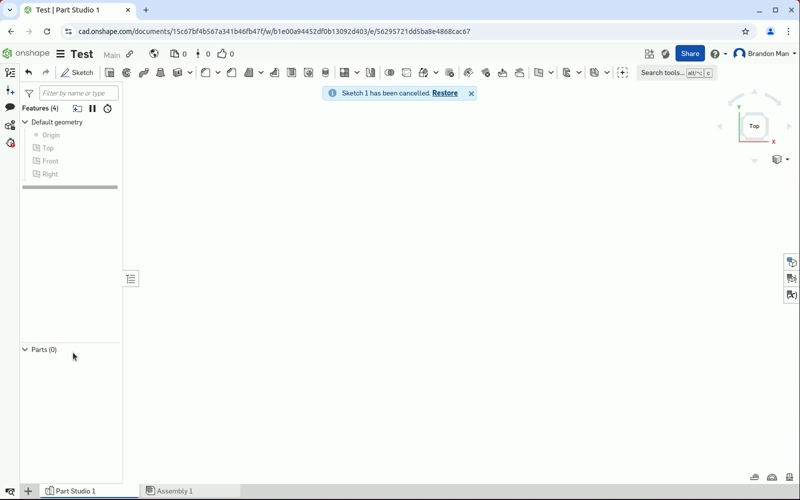
key(shift+p)
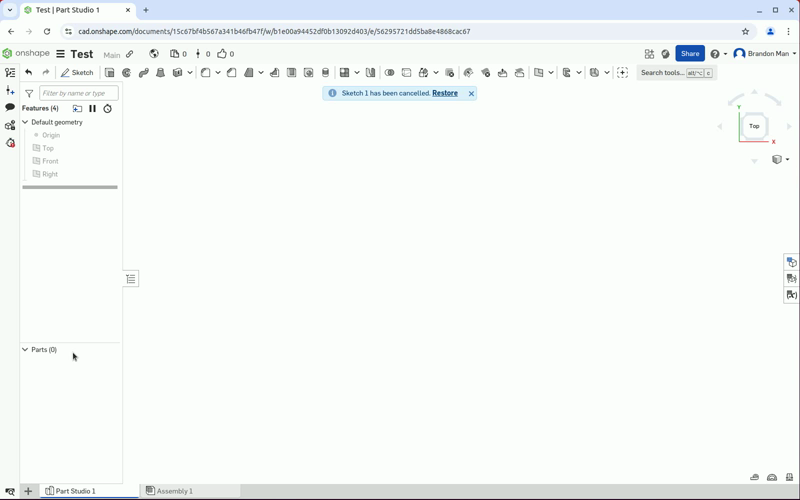
key(space)
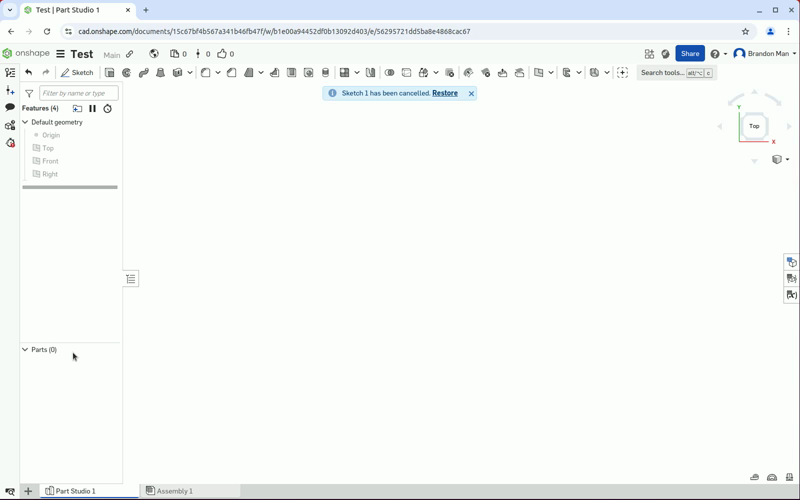
key_down(shift)
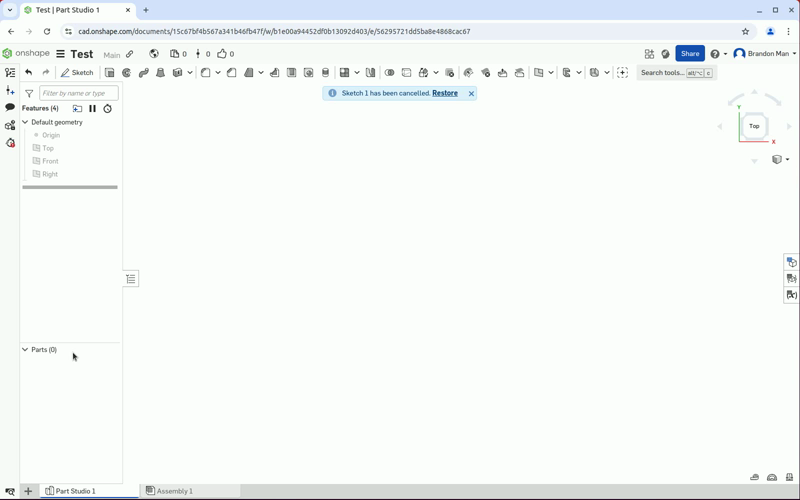
key(up)
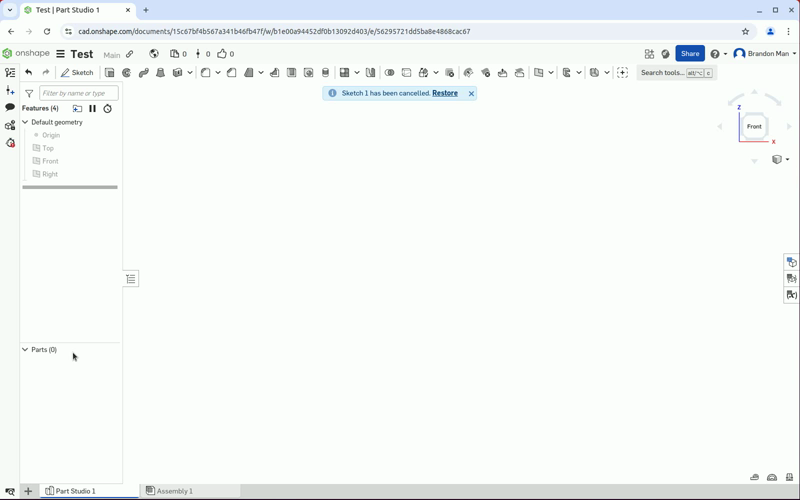
key_up(shift)
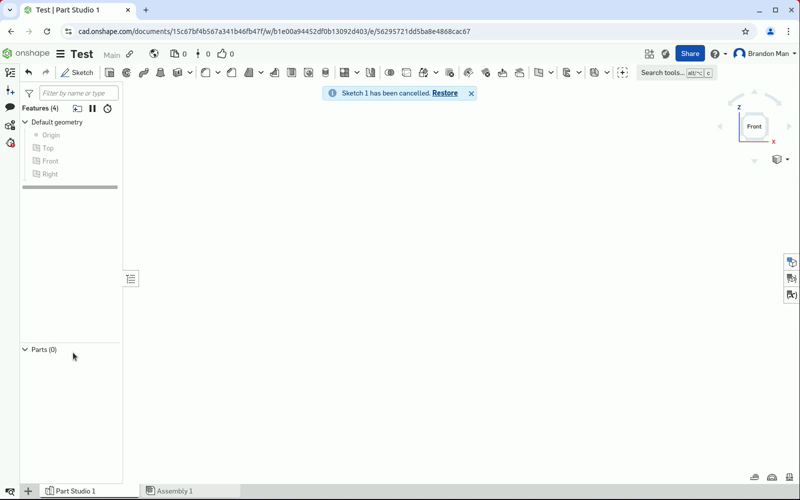
mouse_move(73, 352)
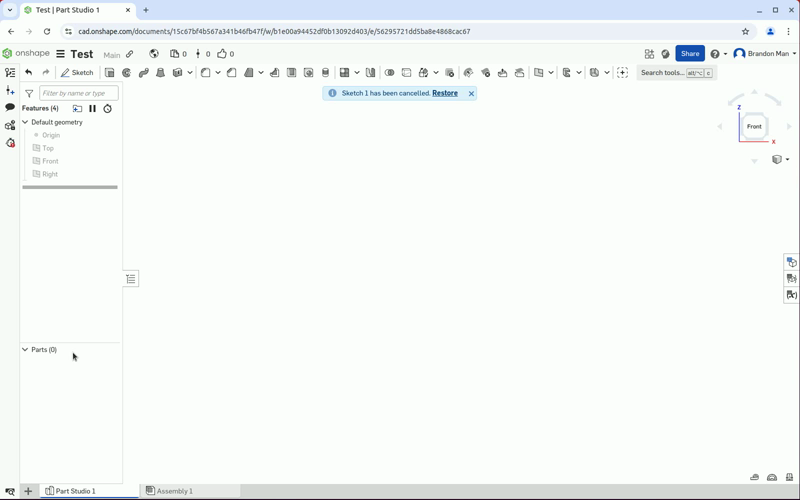
key(shift+y)
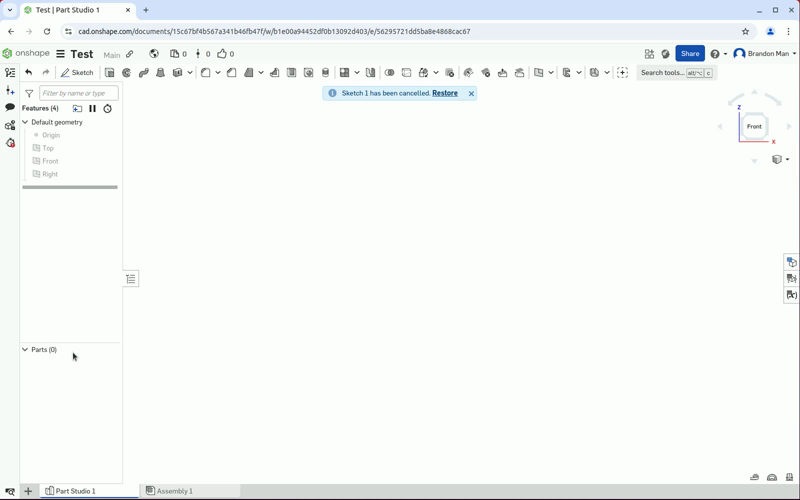
key(shift+s)
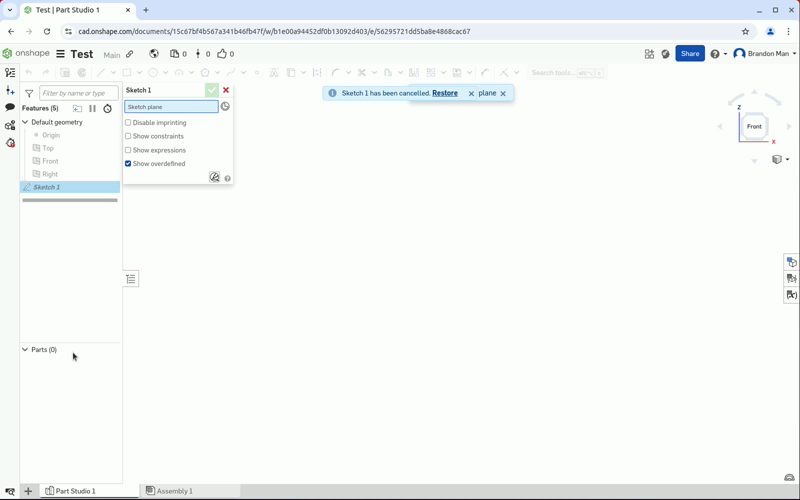
mouse_move(73, 163)
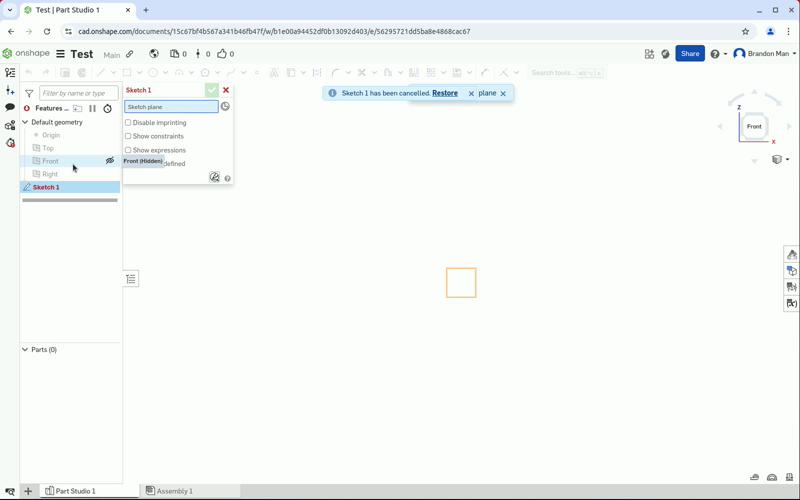
click(73, 163)
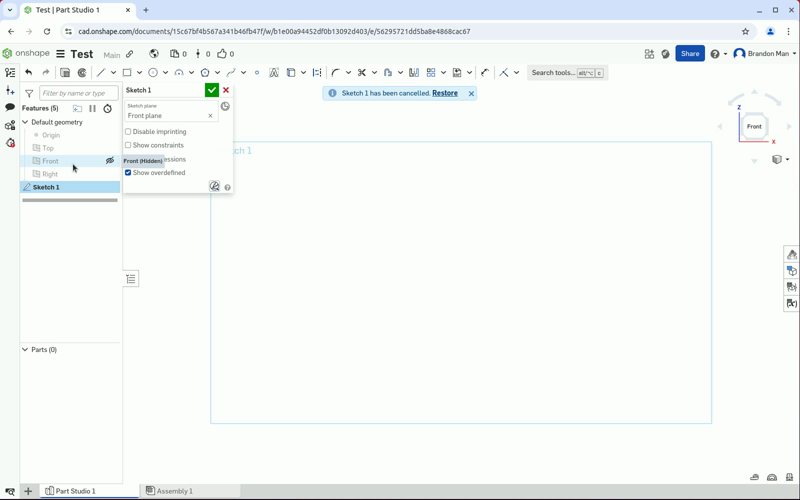
mouse_move(73, 352)
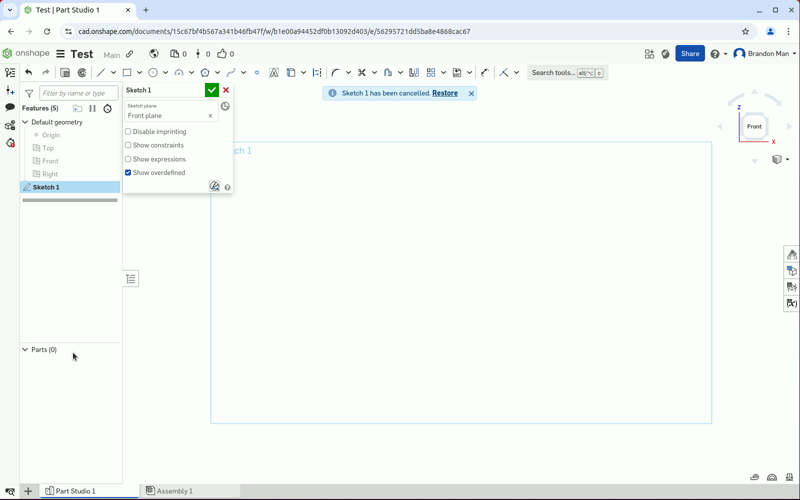
key(y)
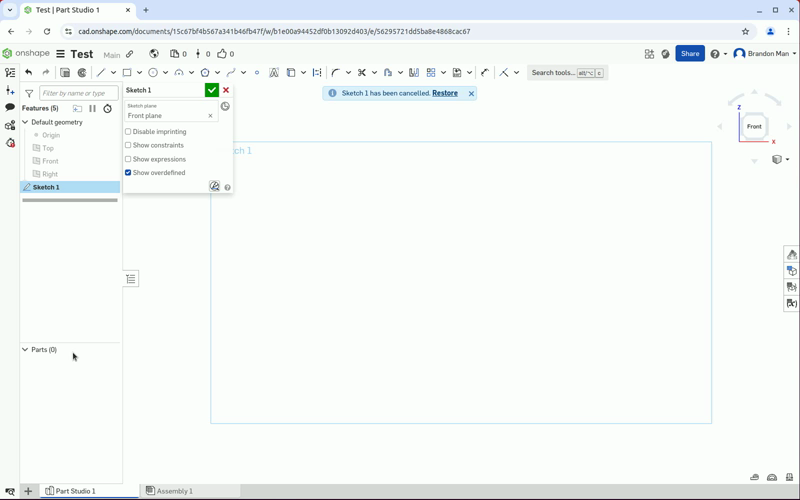
key(l)
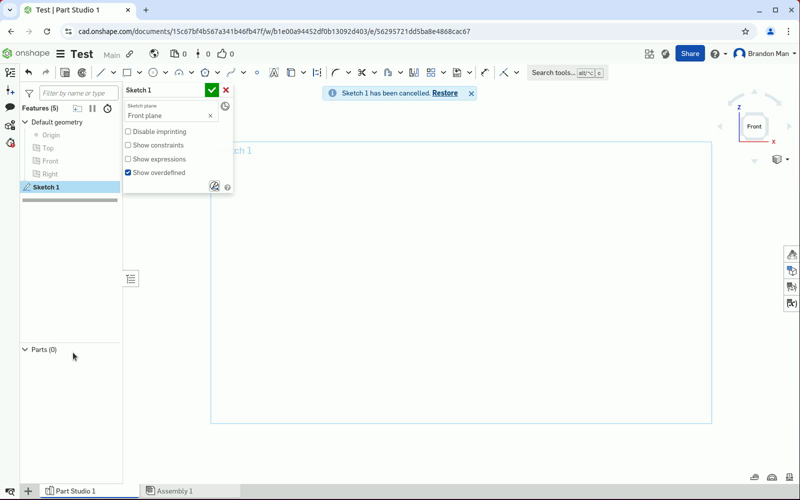
key_down(shift)
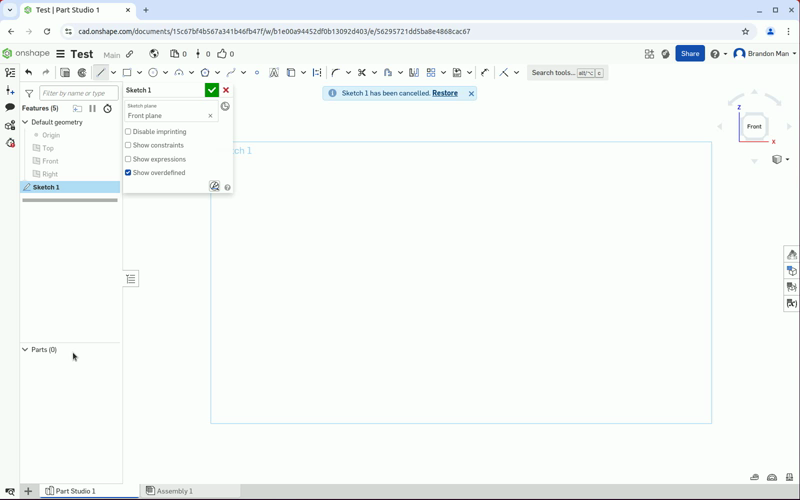
mouse_move(460, 282)
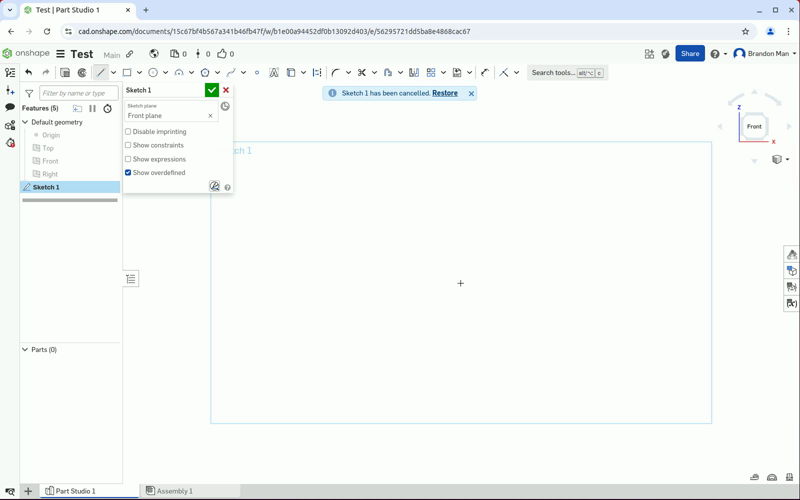
click(460, 282)
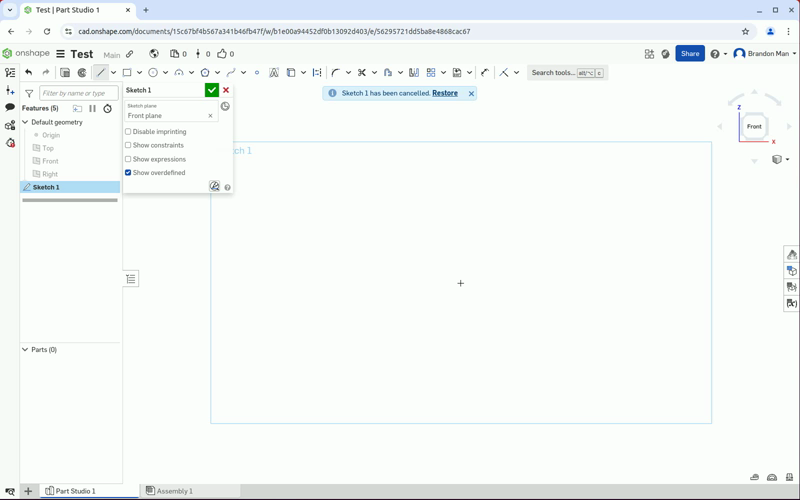
key_up(shift)
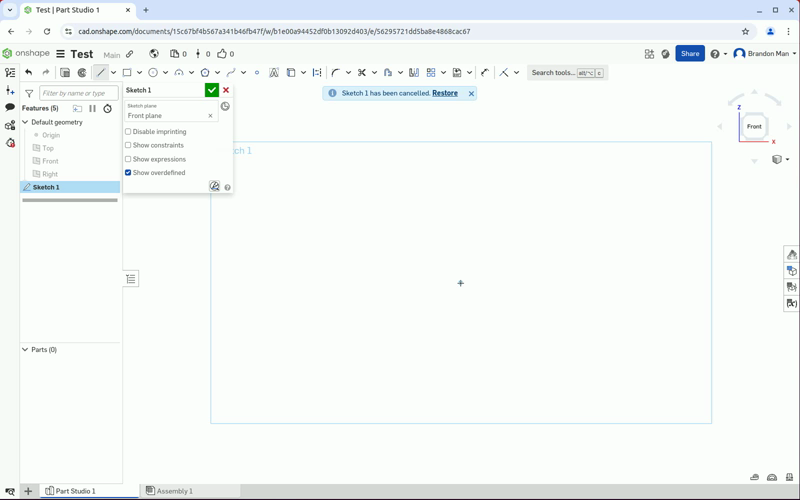
key_down(shift)
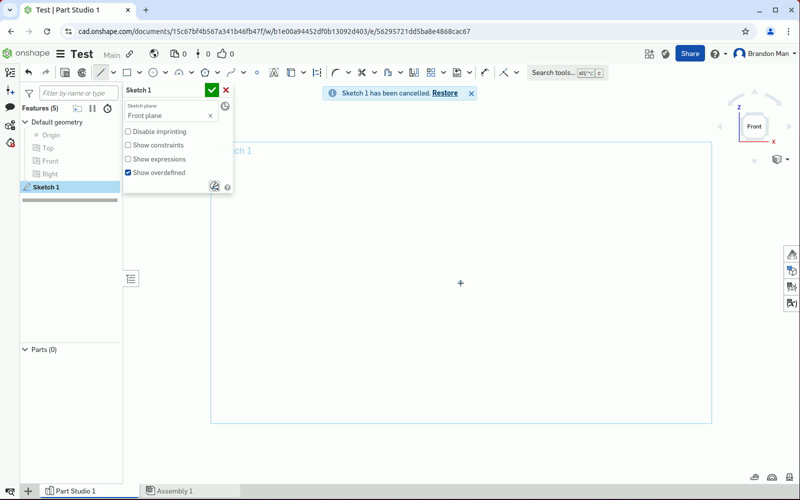
mouse_move(573, 282)
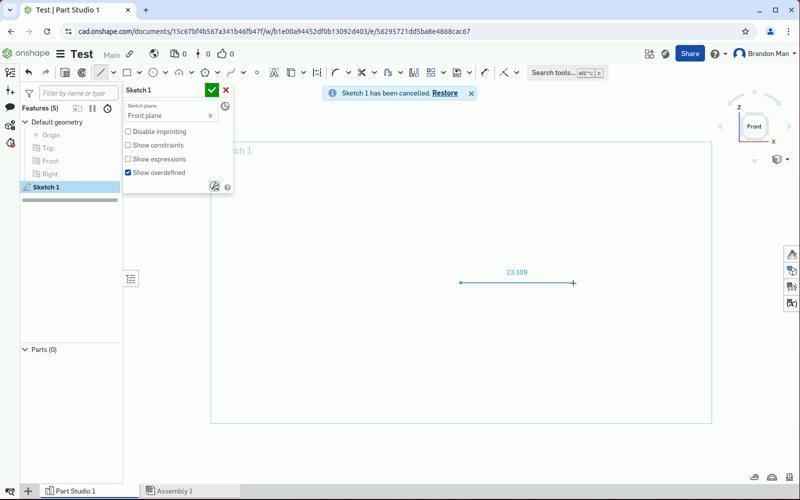
click(573, 282)
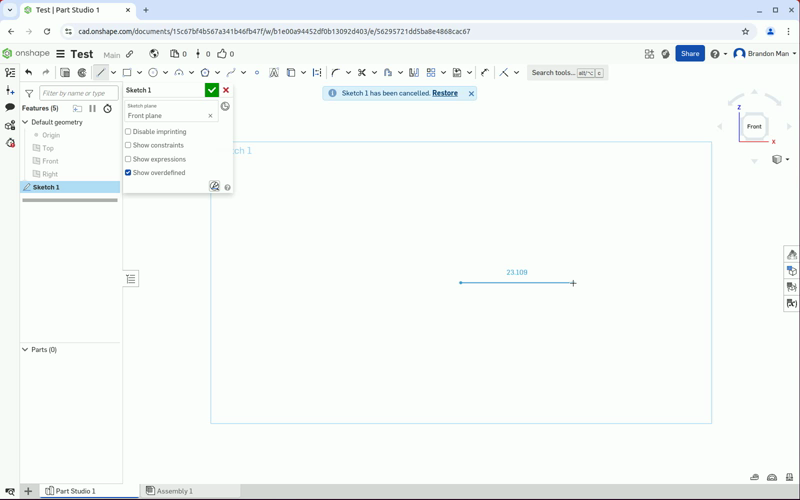
key_up(shift)
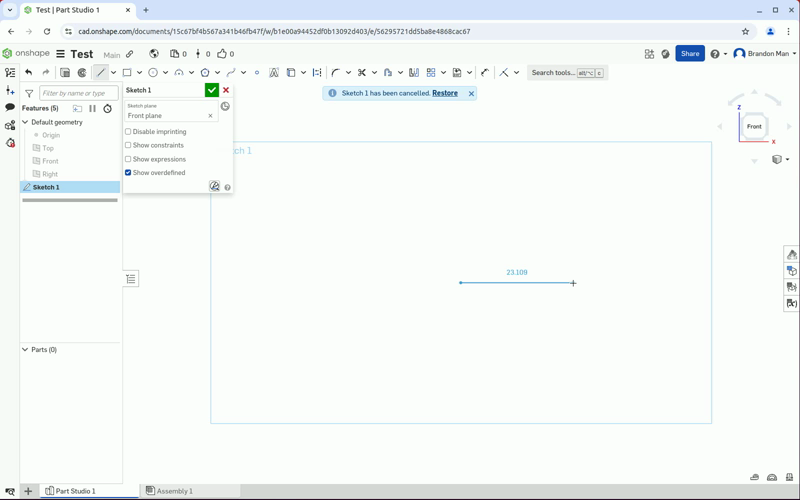
key_down(shift)
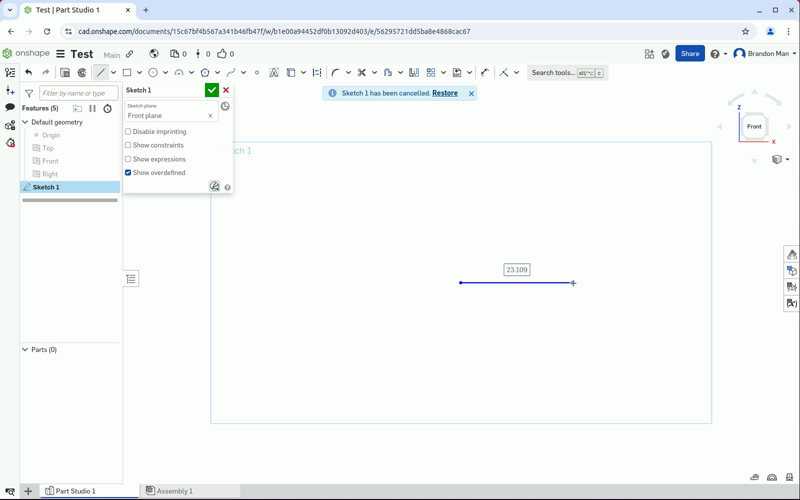
mouse_move(589, 282)
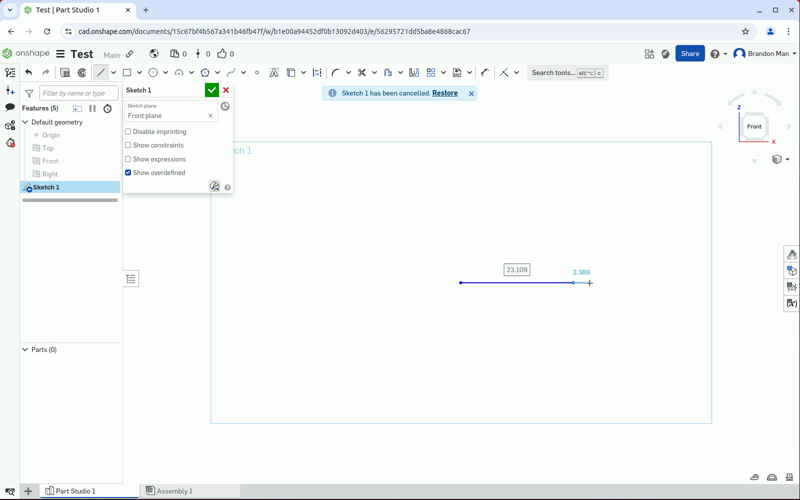
mouse_move(573, 258)
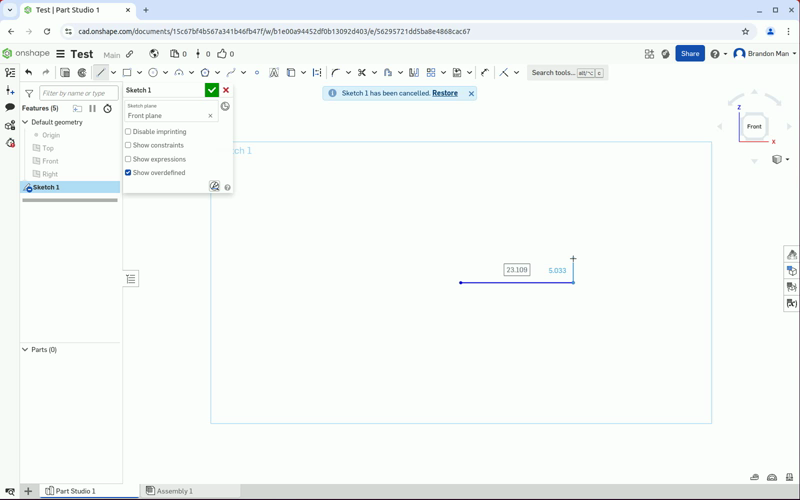
click(573, 258)
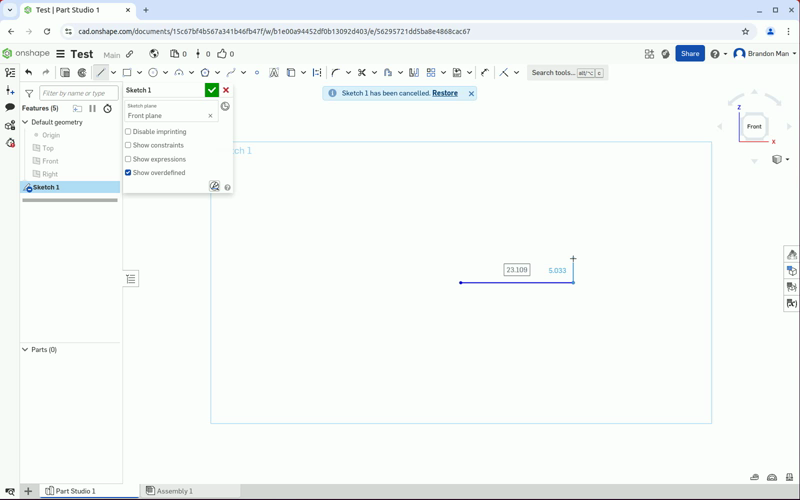
key_up(shift)
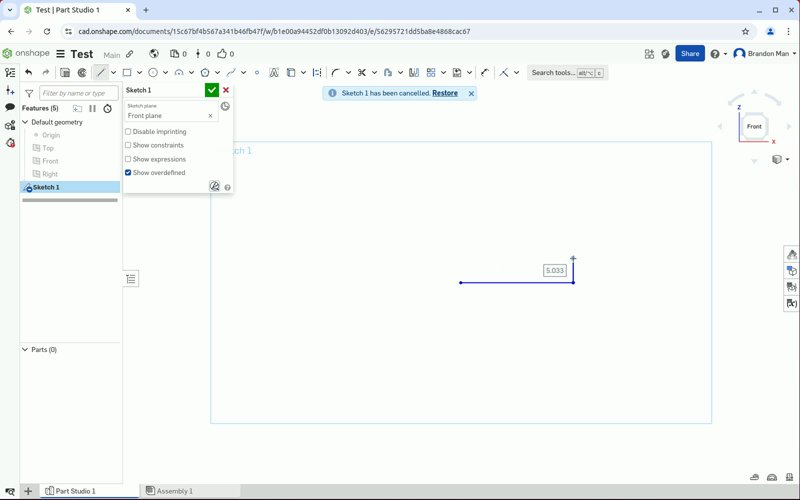
key_down(shift)
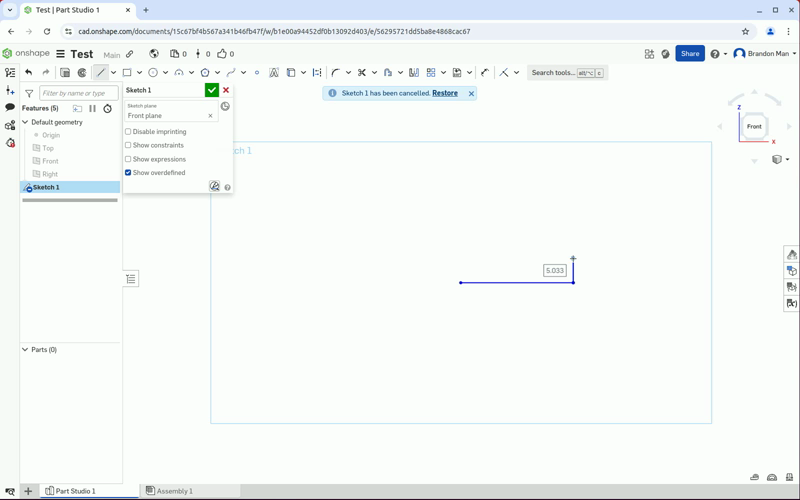
mouse_move(498, 258)
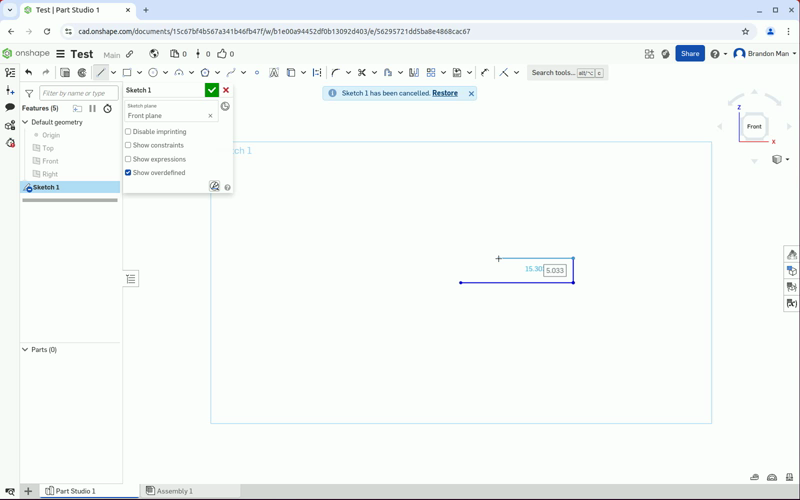
click(498, 258)
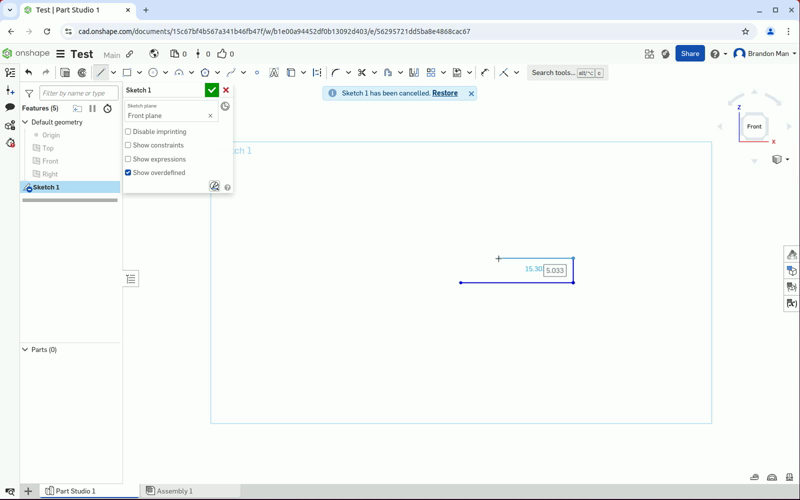
key_up(shift)
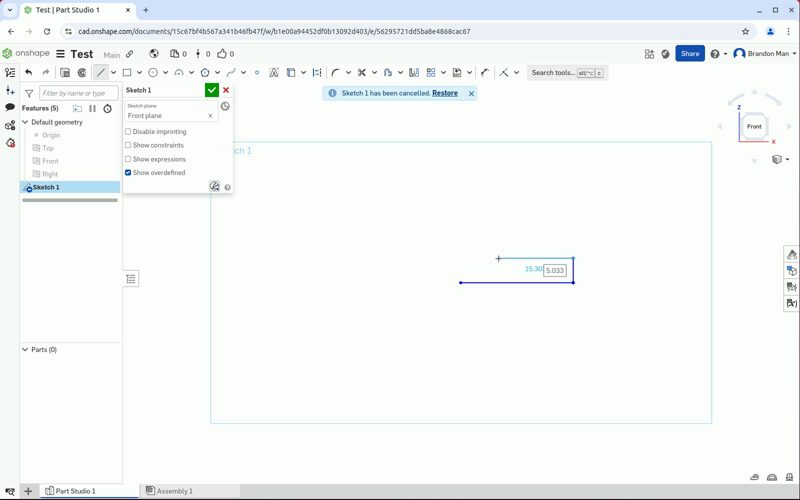
key_down(shift)
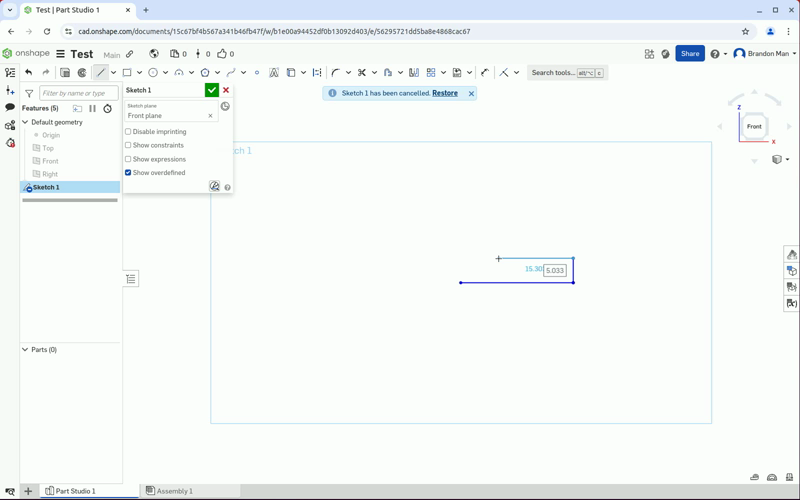
mouse_move(498, 183)
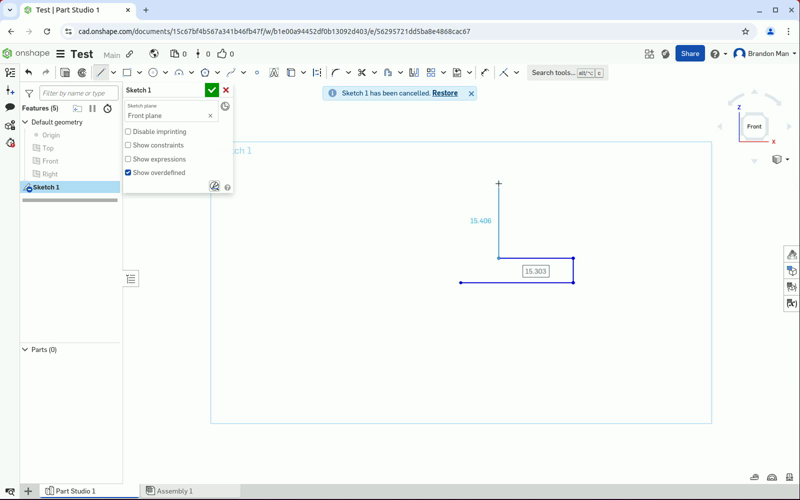
click(498, 183)
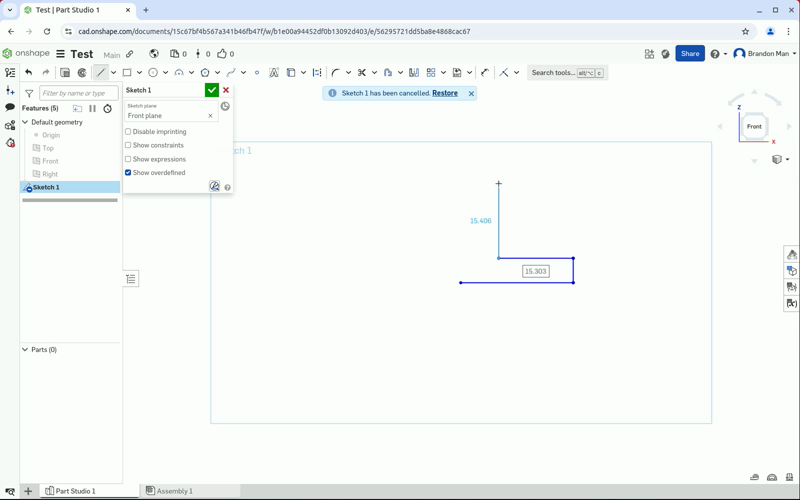
key_up(shift)
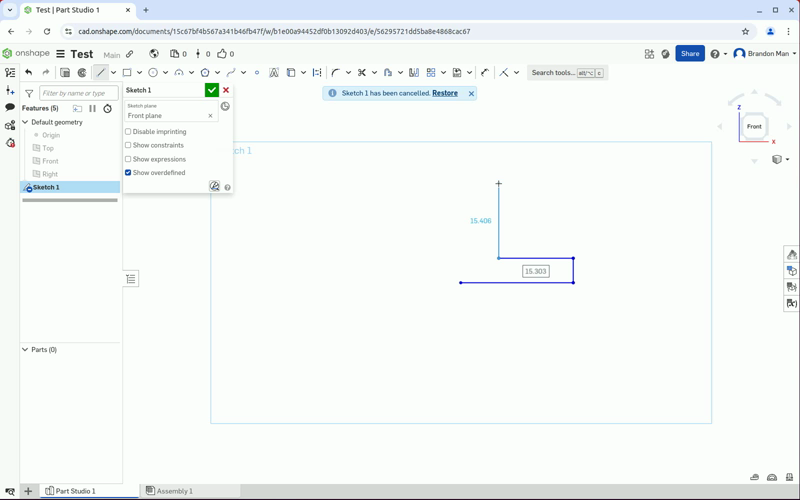
key_down(shift)
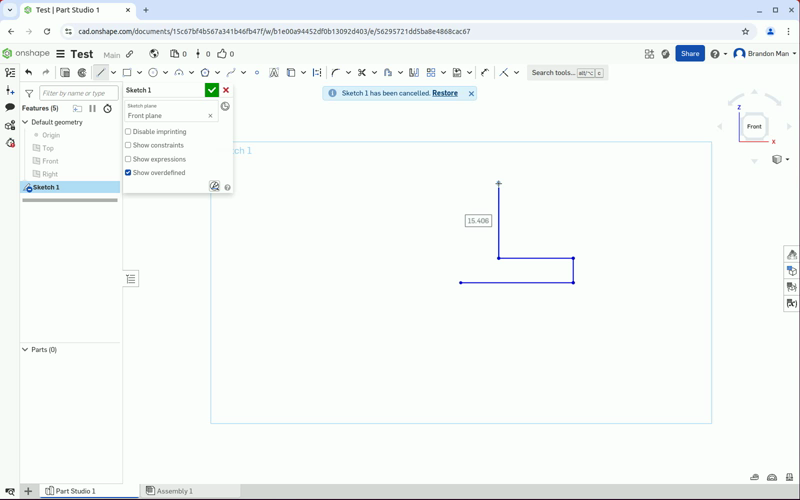
mouse_move(528, 183)
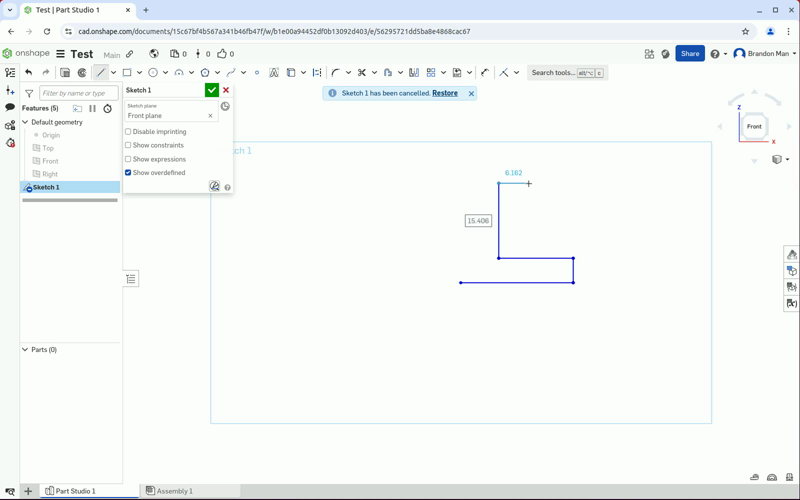
mouse_move(460, 183)
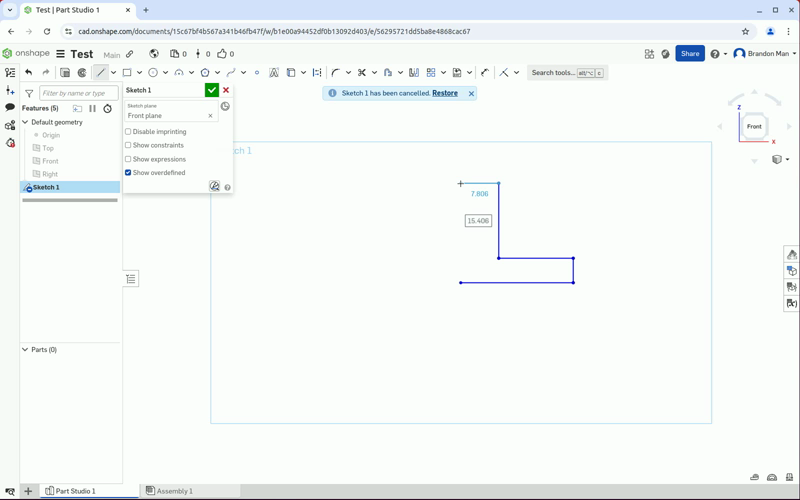
click(460, 183)
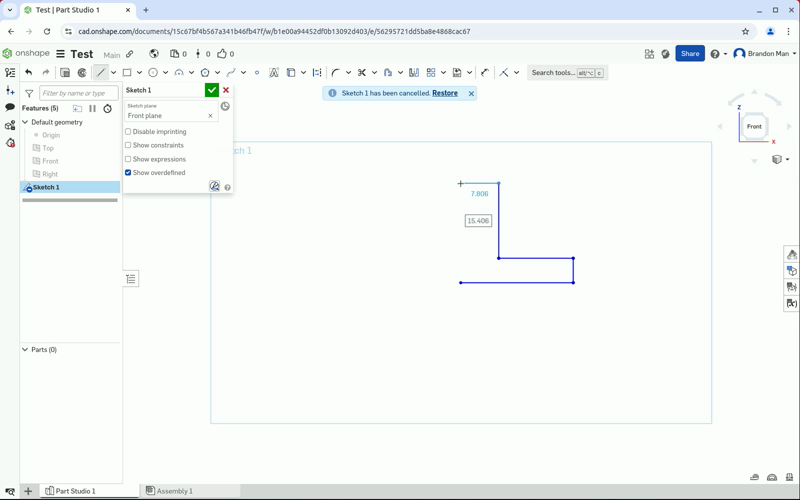
key_up(shift)
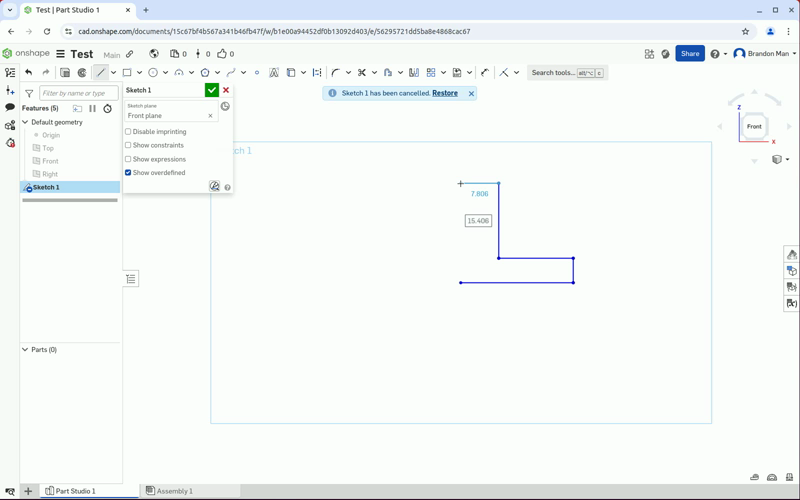
key_down(shift)
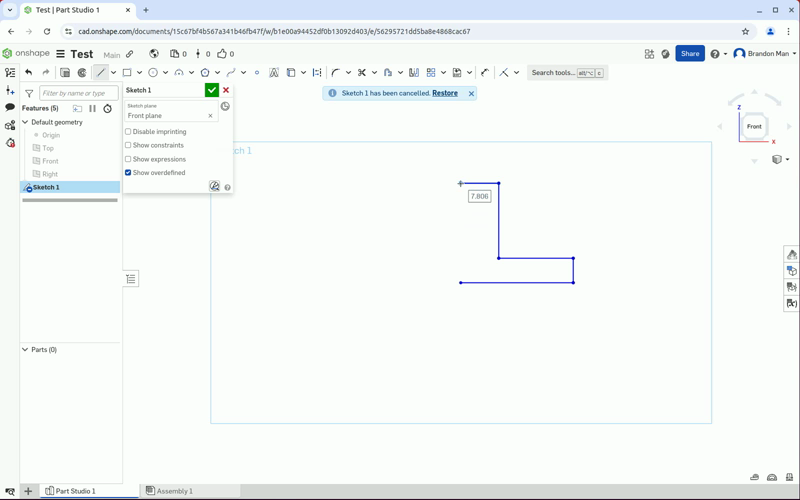
mouse_move(460, 282)
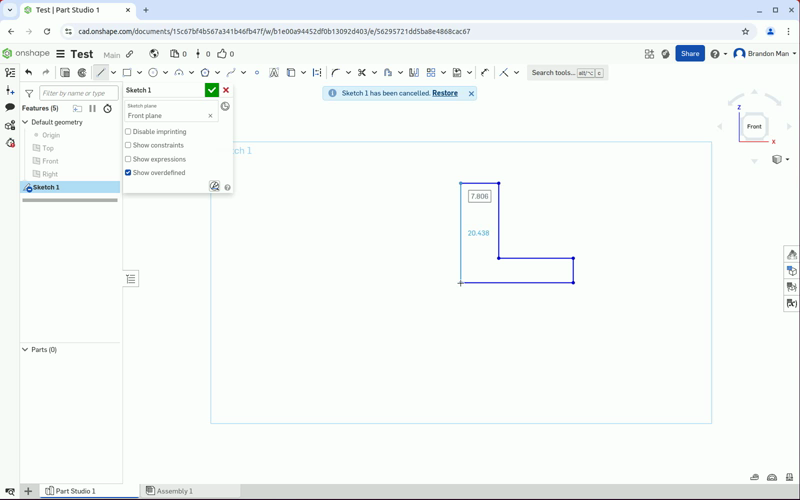
key_up(shift)
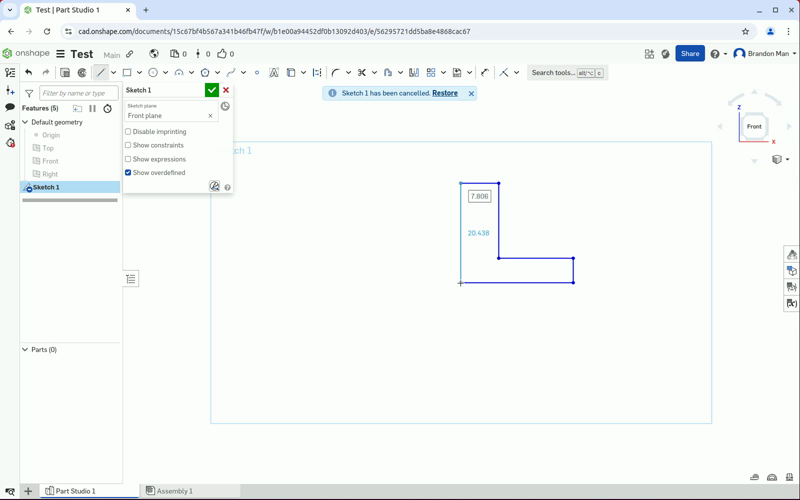
click(460, 282)
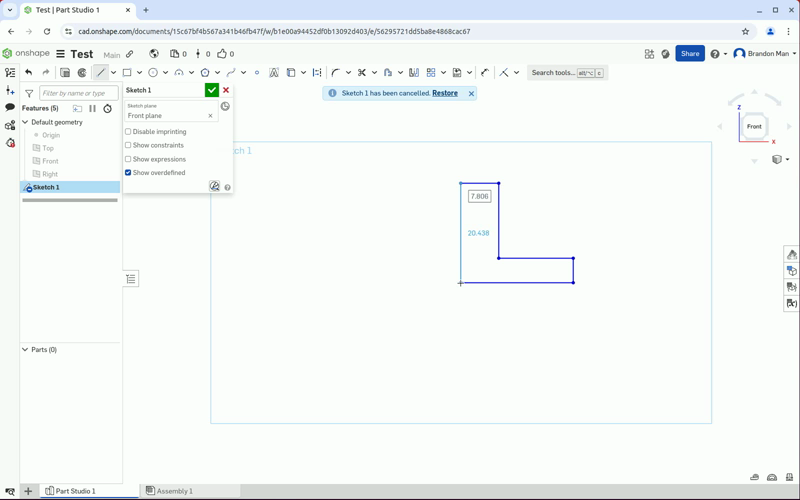
key(esc)
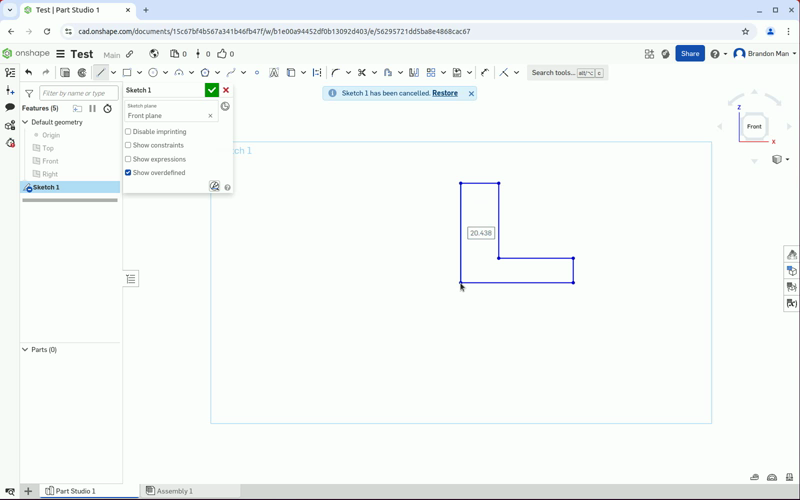
mouse_move(487, 216)
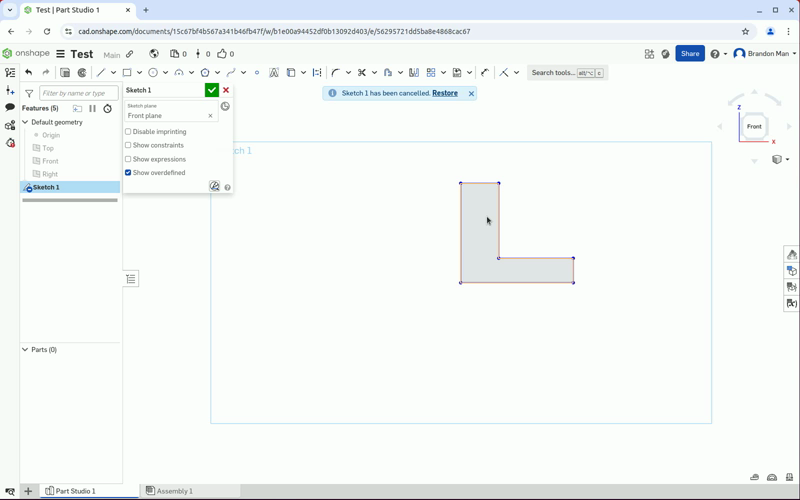
click(487, 216)
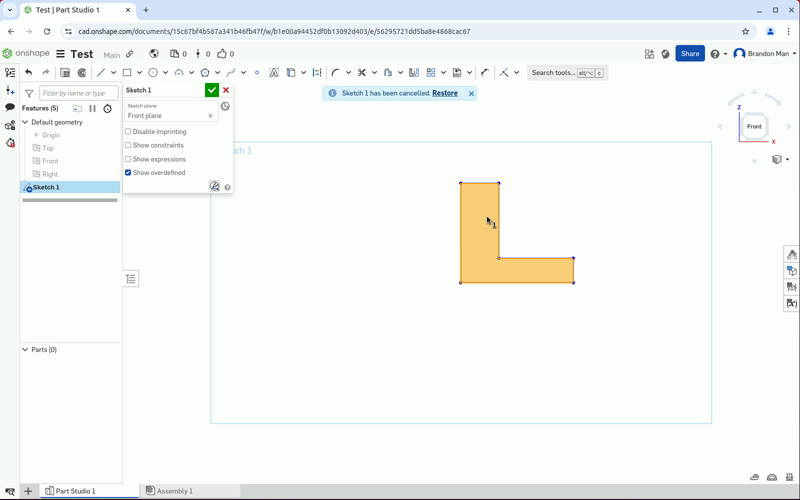
mouse_move(73, 352)
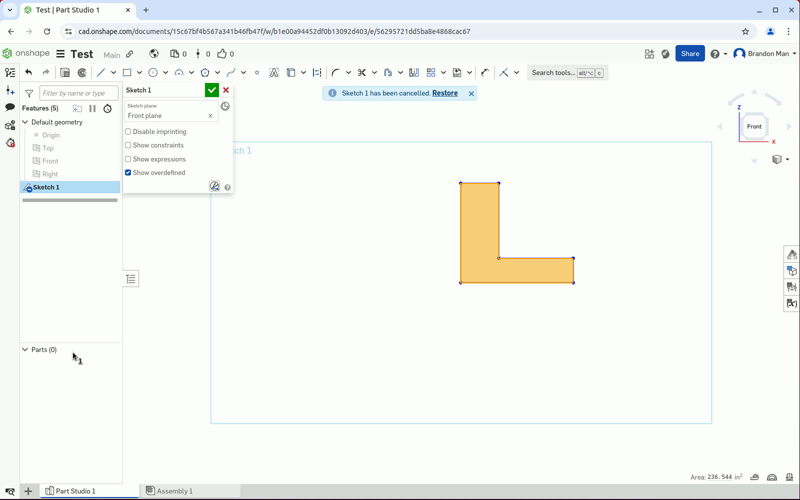
key(shift+y)
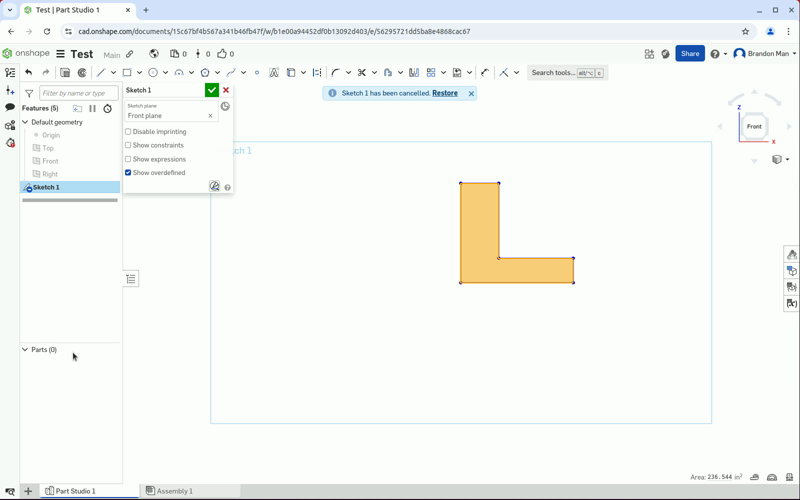
key(shift+e)
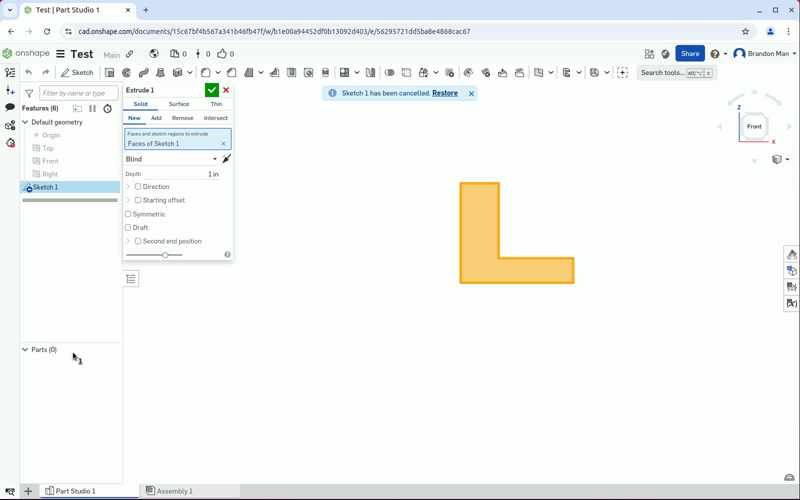
mouse_move(143, 106)
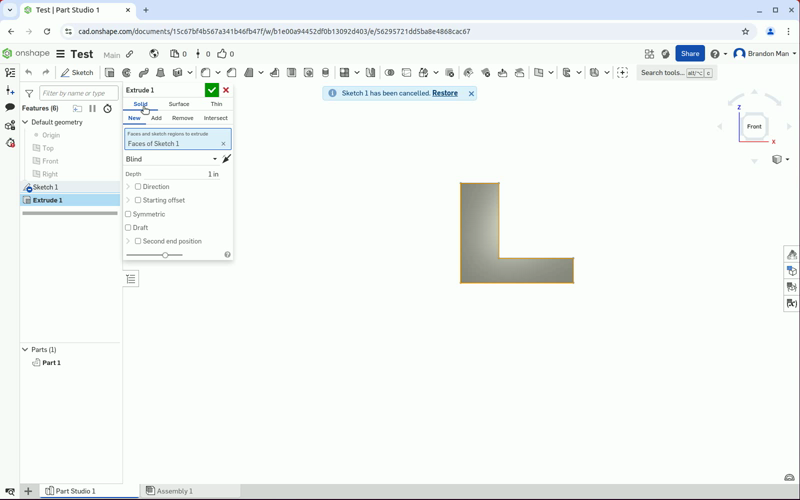
click(143, 106)
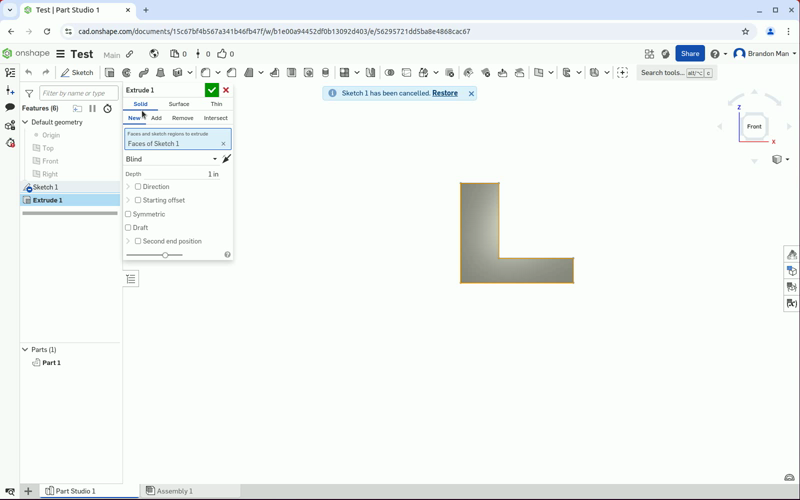
mouse_move(137, 120)
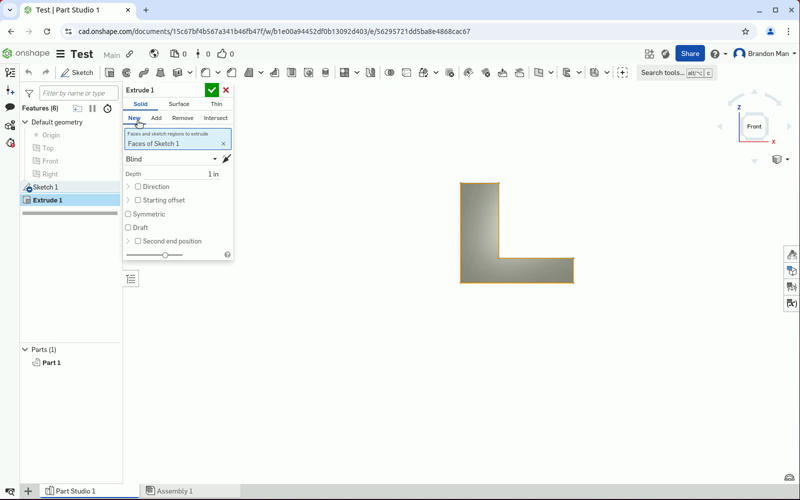
click(137, 120)
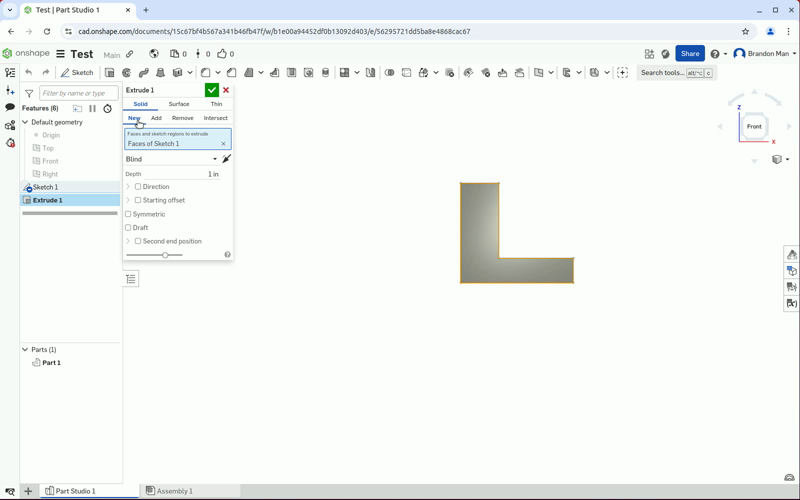
key(tab, 4)
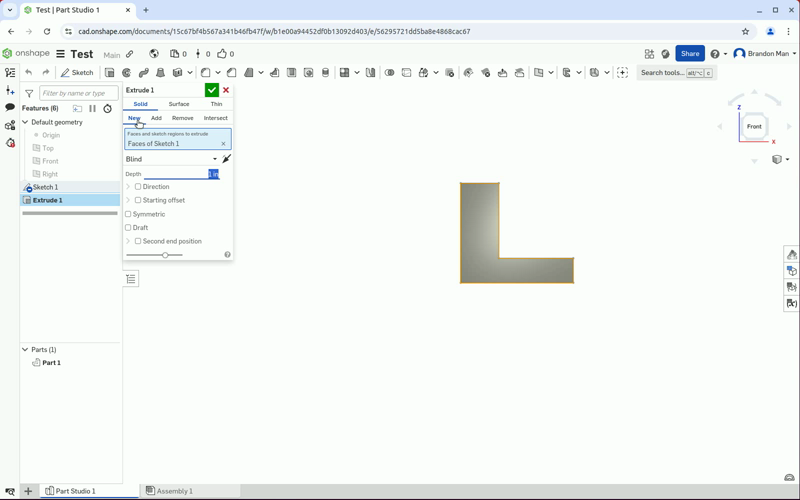
text(10.351)
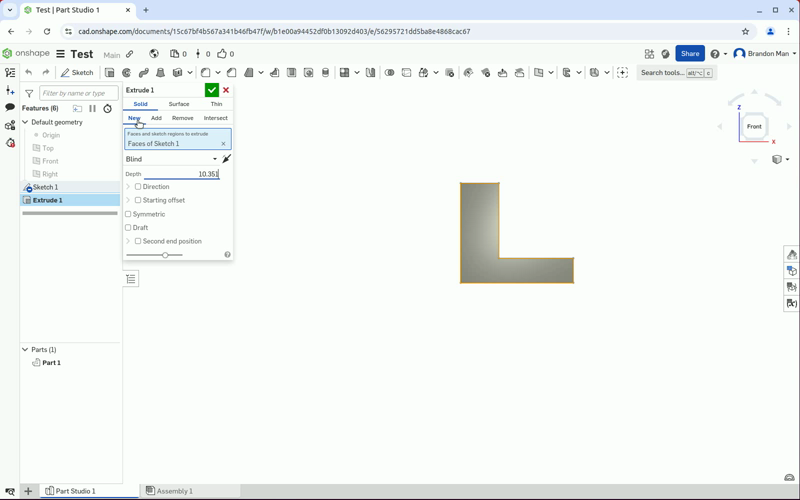
key(enter)
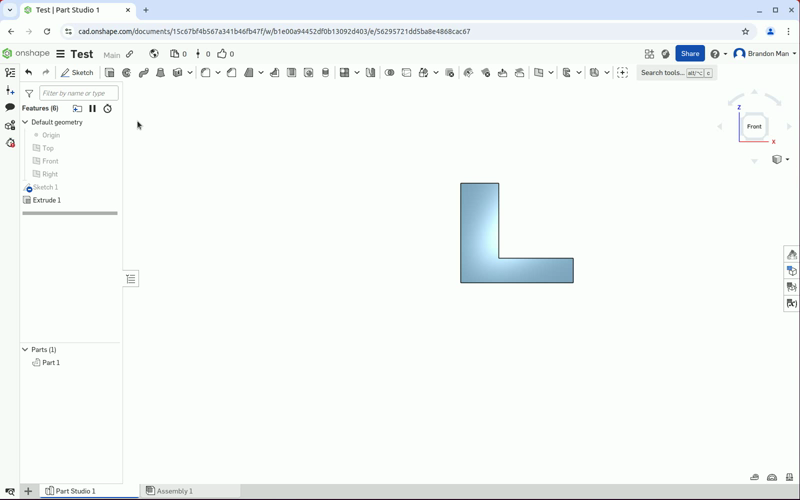
key(shift+h)
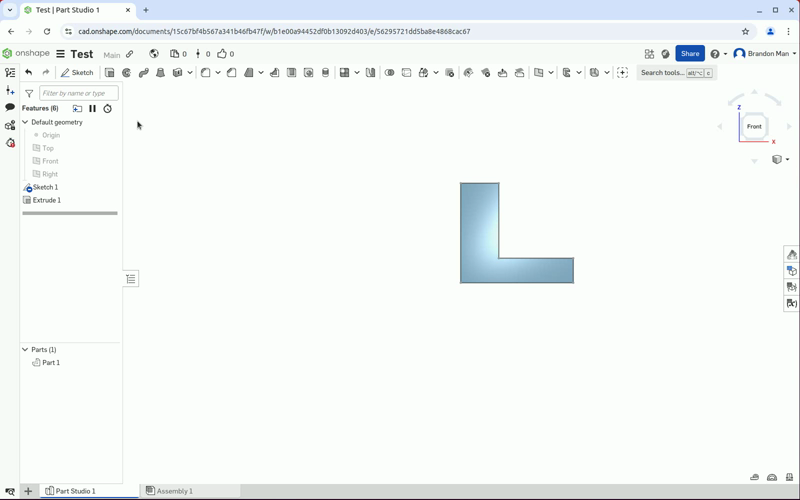
key(shift+h)
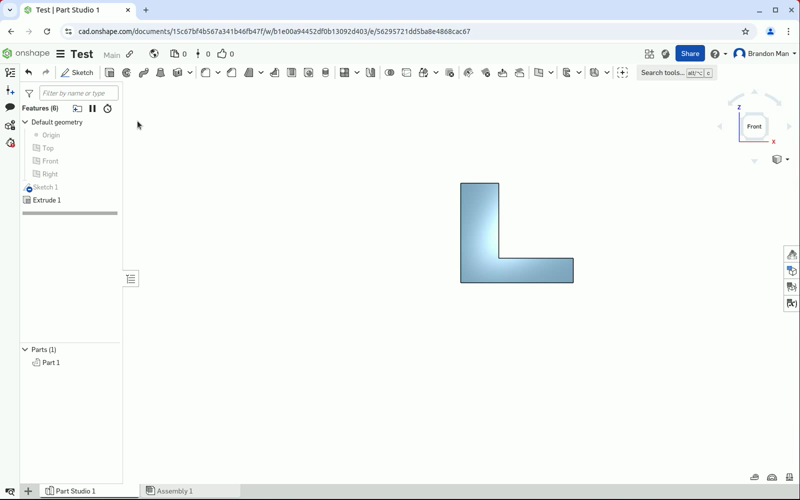
mouse_move(73, 189)
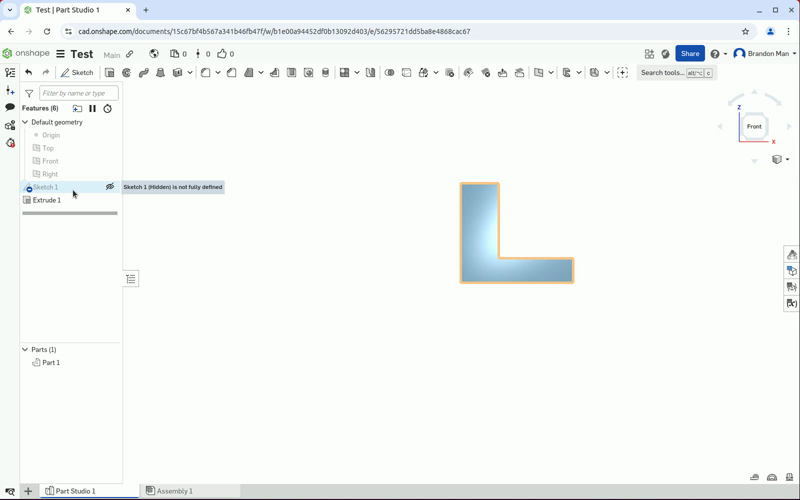
click(73, 189)
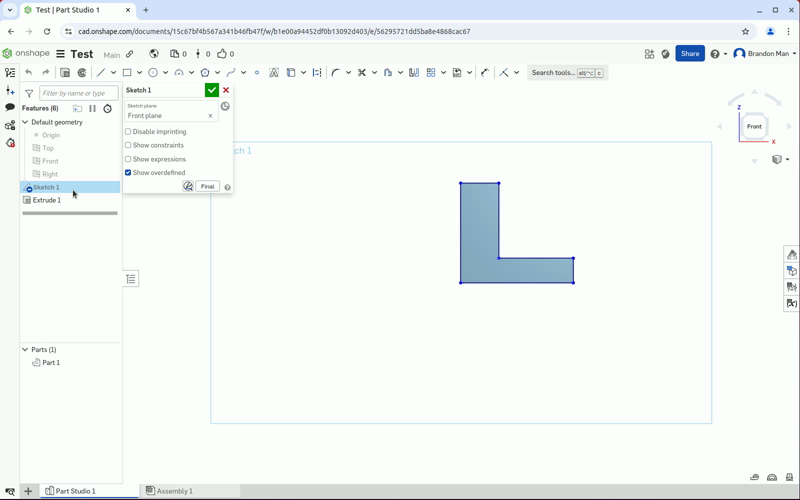
mouse_move(229, 92)
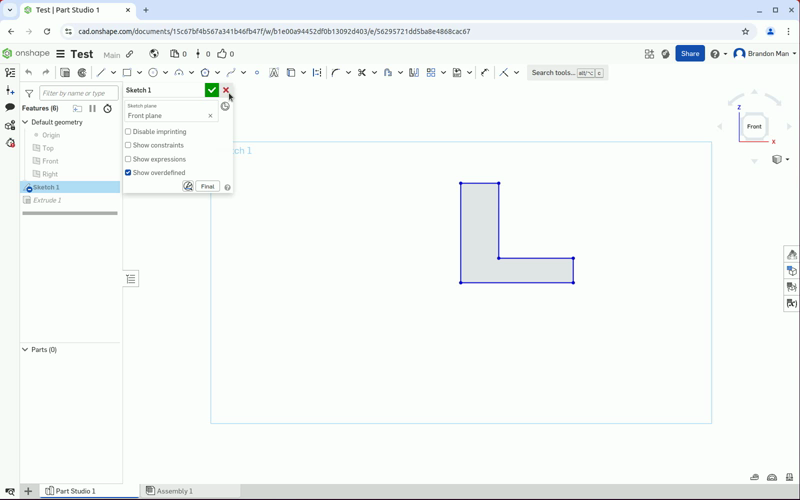
click(229, 92)
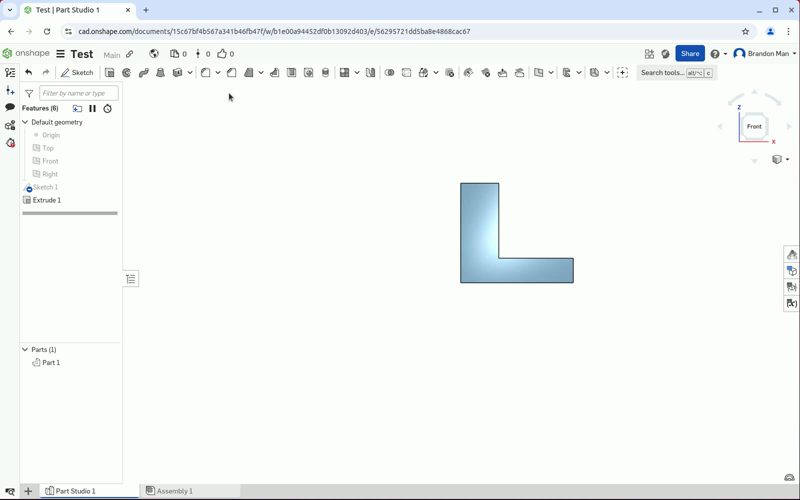
mouse_move(73, 352)
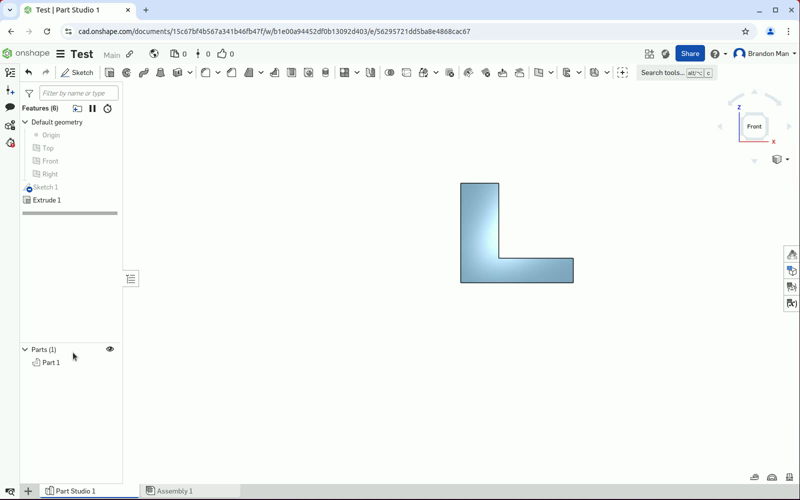
key(y)
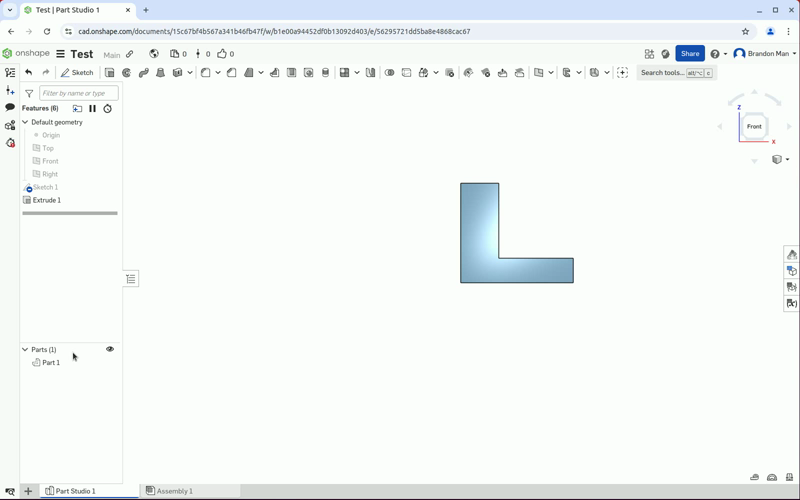
key(shift+p)
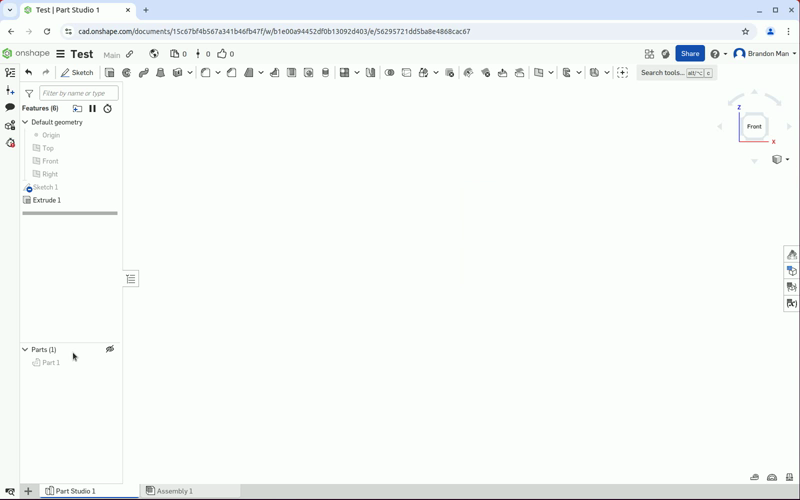
key(space)
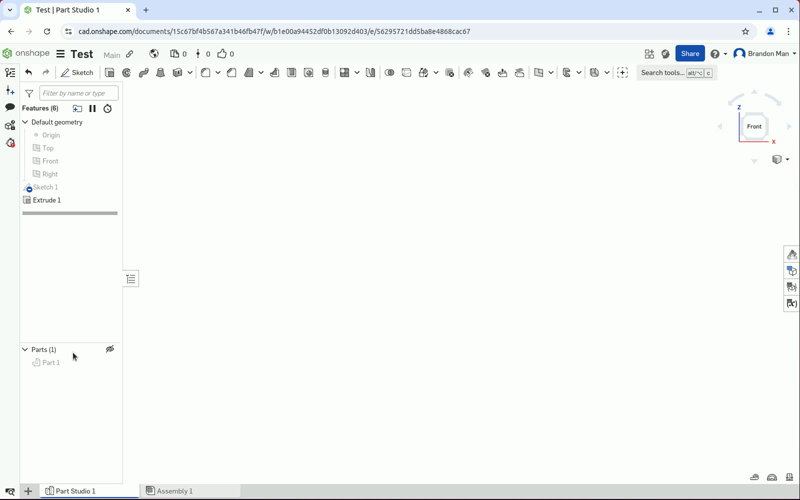
key_down(shift)
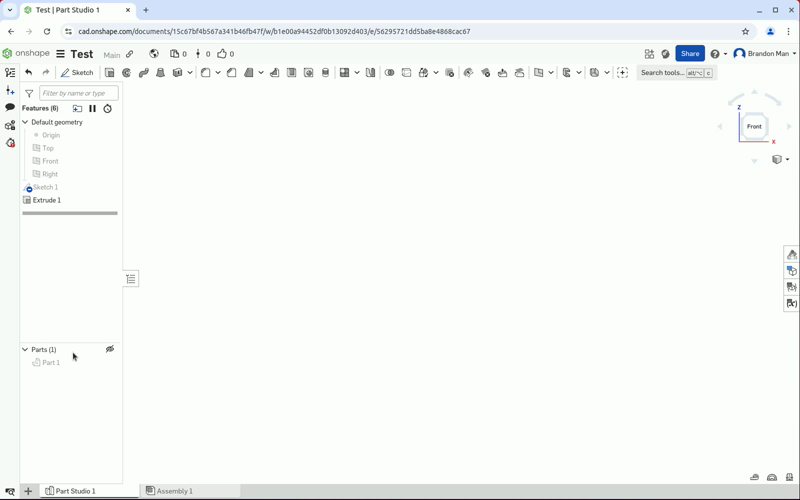
key(down)
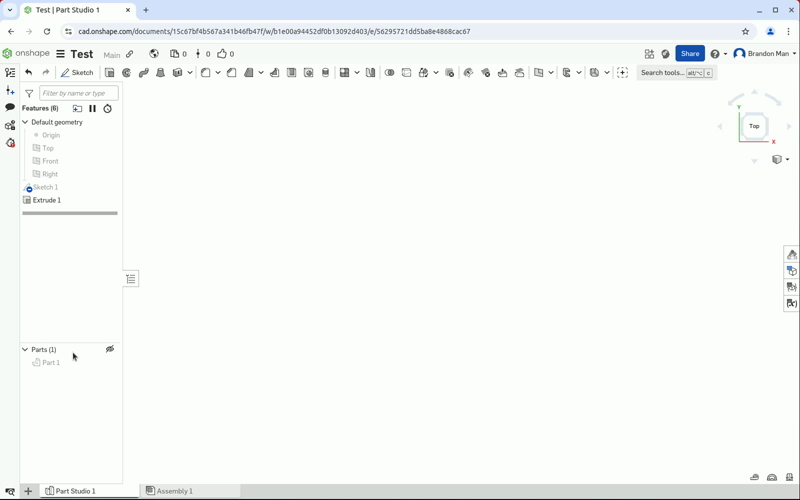
key_up(shift)
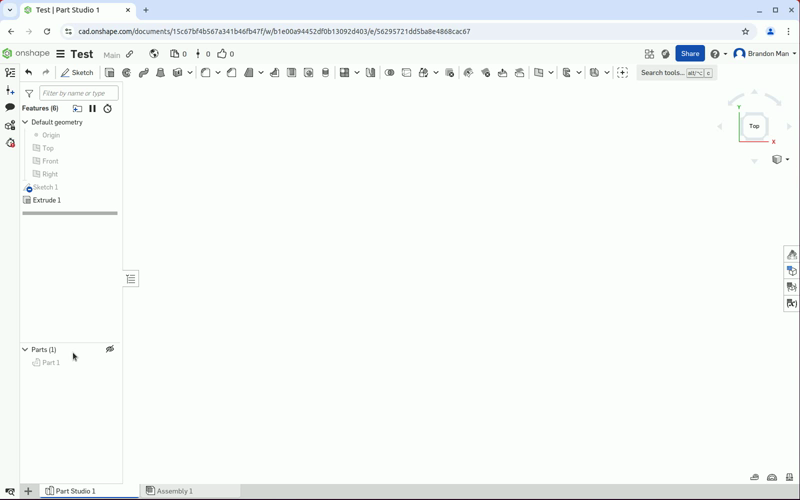
mouse_move(73, 352)
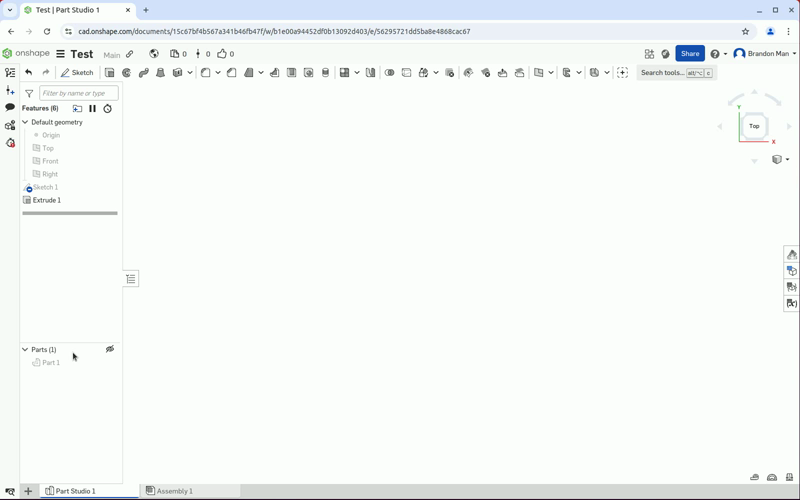
key(shift+y)
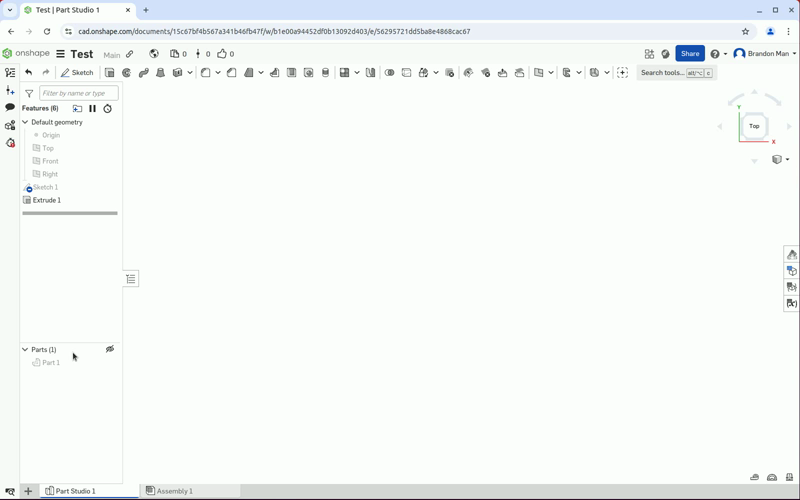
key(shift+s)
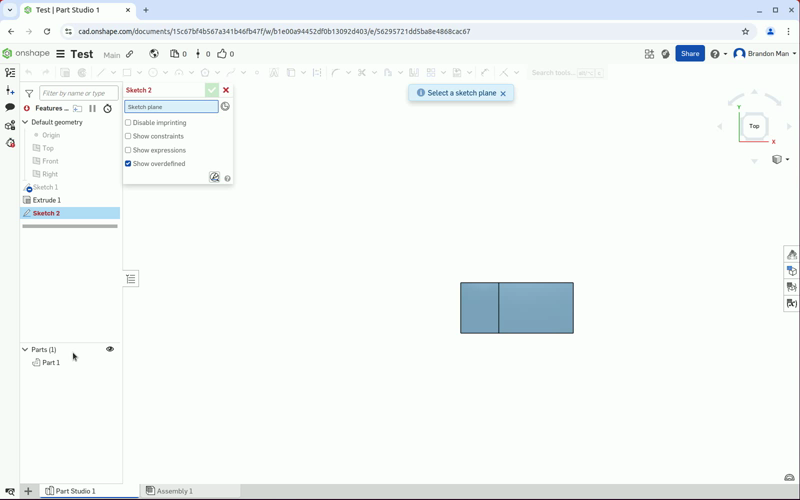
mouse_move(73, 150)
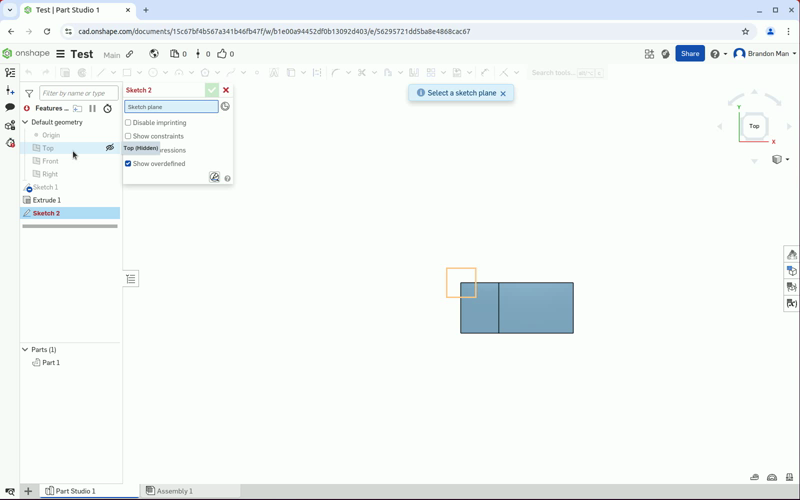
click(73, 150)
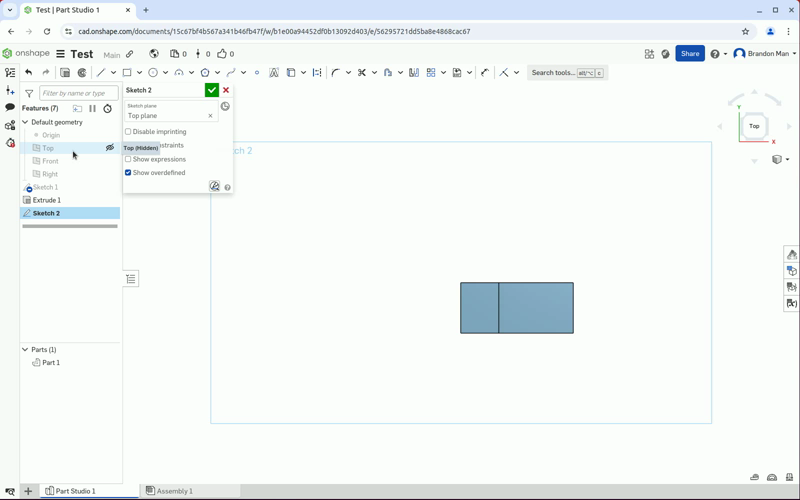
mouse_move(73, 352)
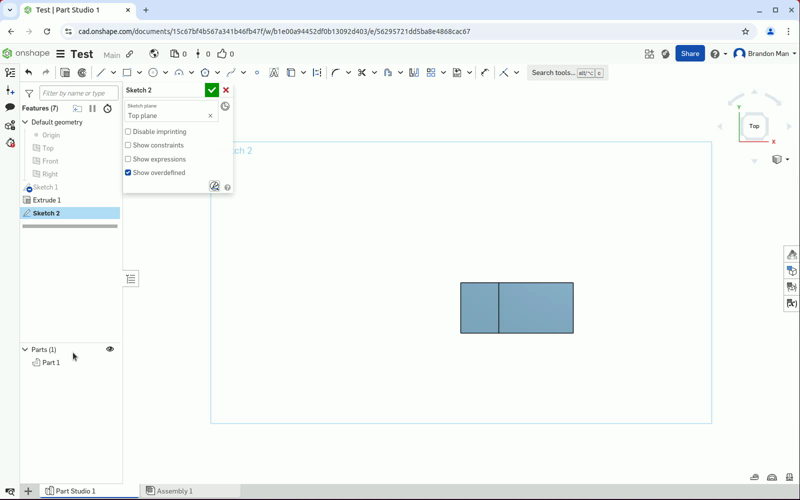
key(y)
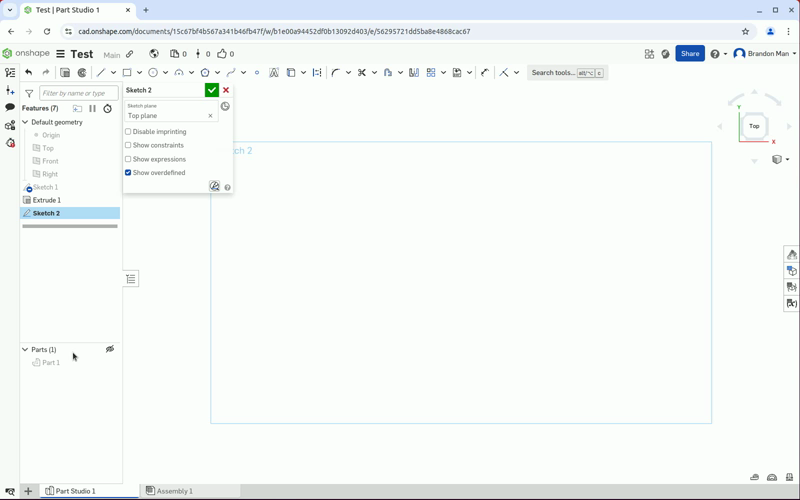
key(c)
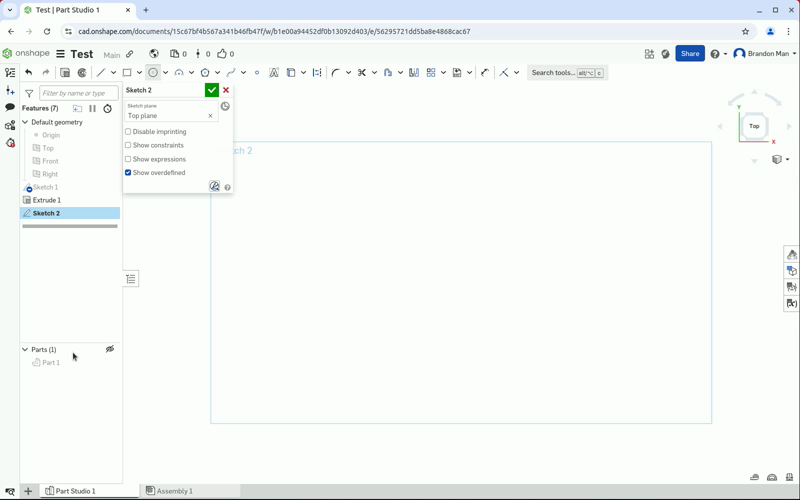
key_down(shift)
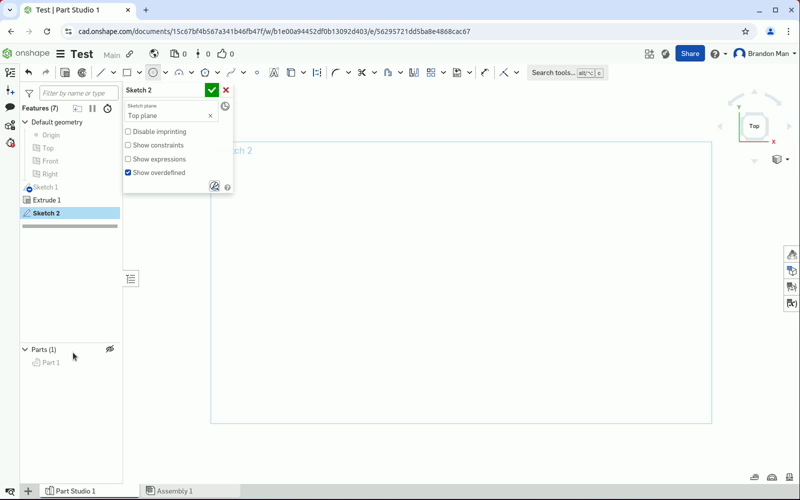
mouse_move(518, 307)
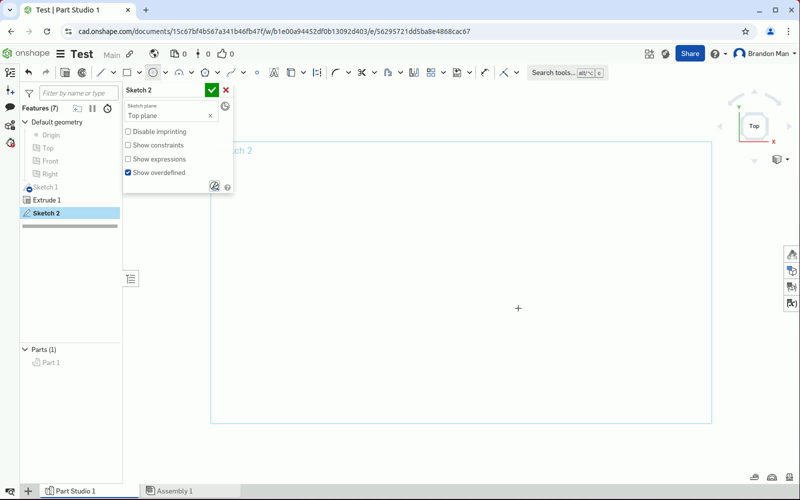
click(518, 307)
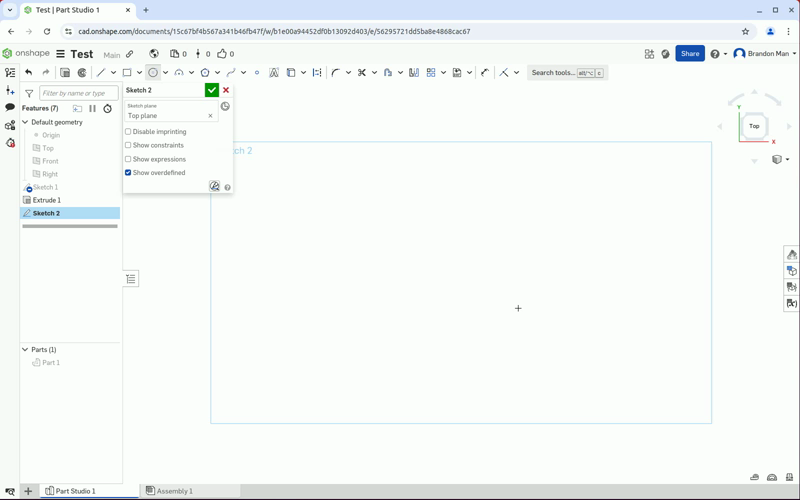
key_up(shift)
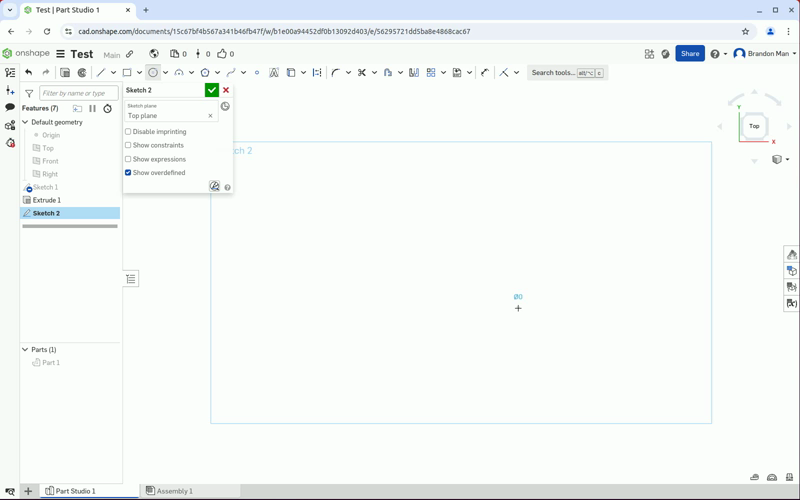
mouse_move(531, 307)
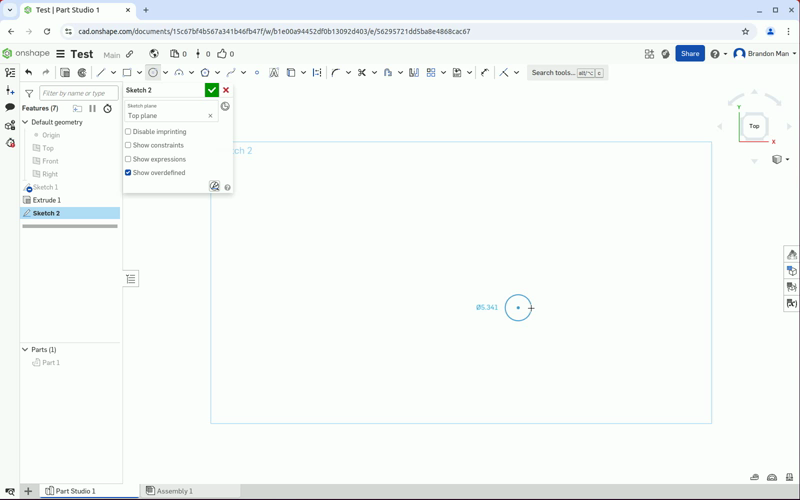
click(531, 307)
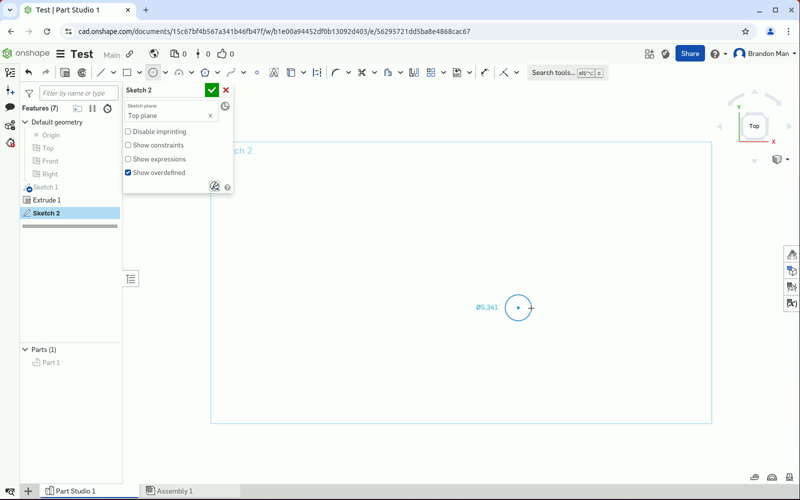
key(esc)
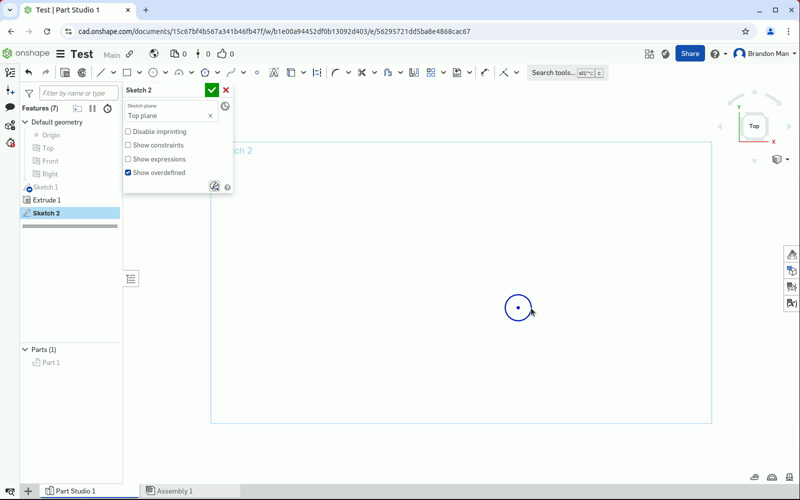
mouse_move(518, 312)
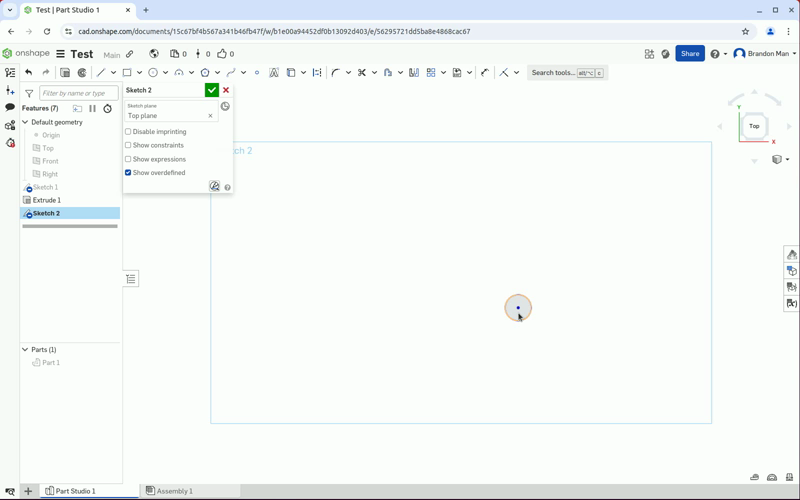
scroll(6)
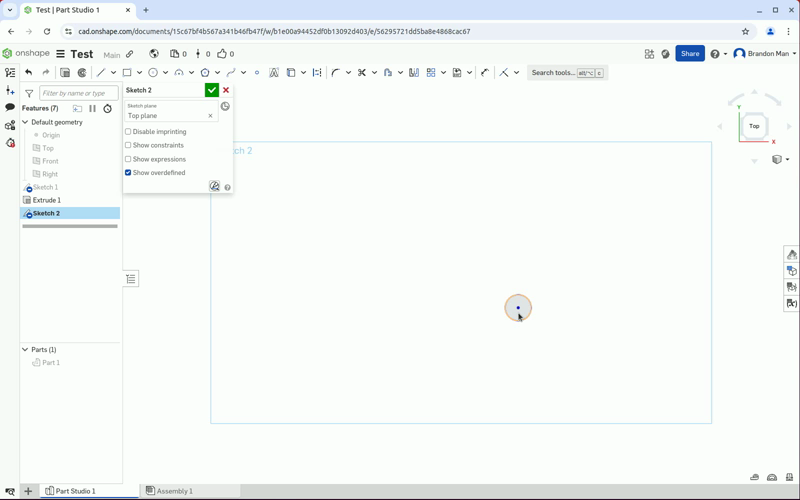
scroll(6)
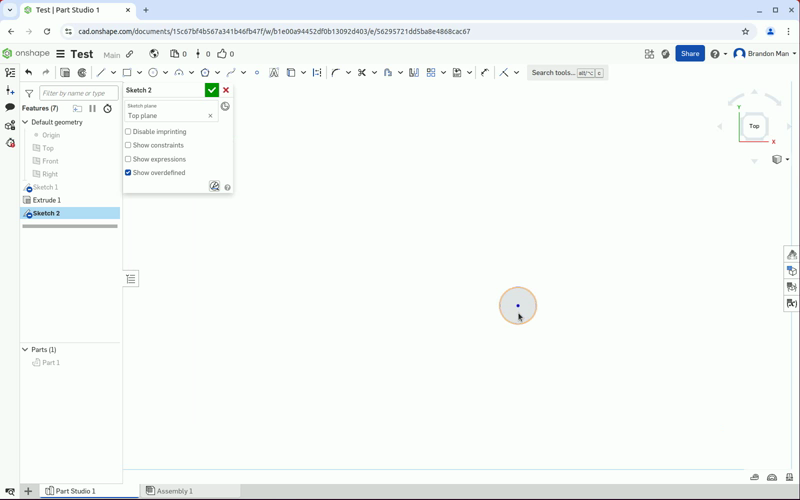
scroll(6)
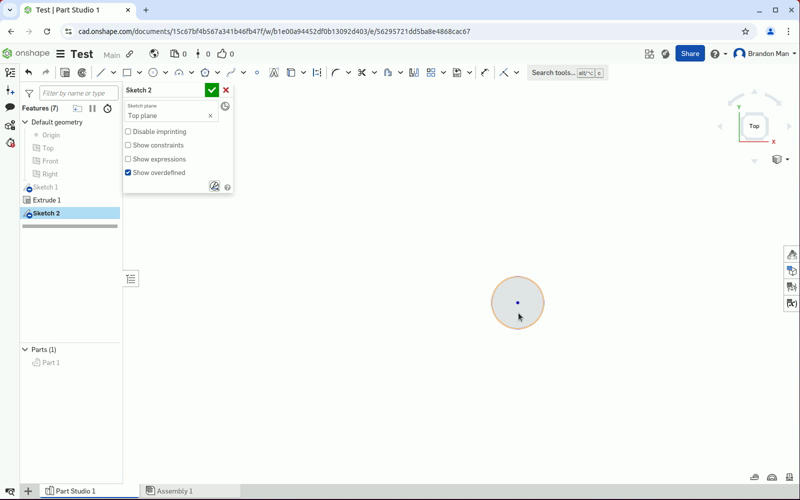
scroll(6)
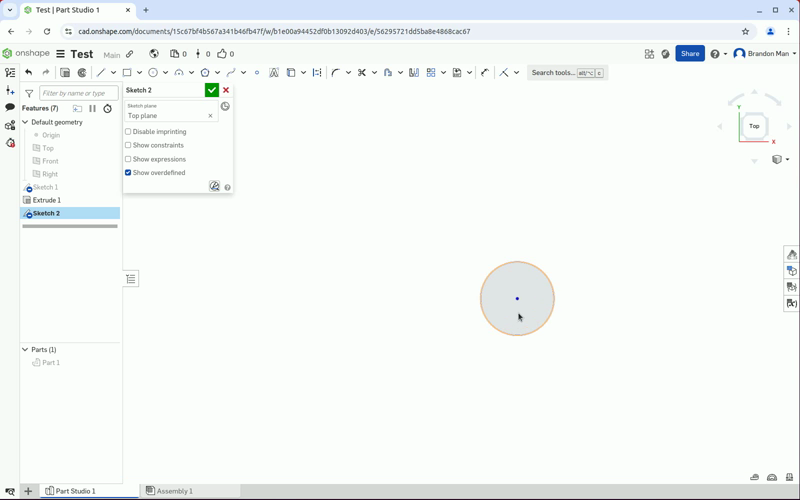
scroll(6)
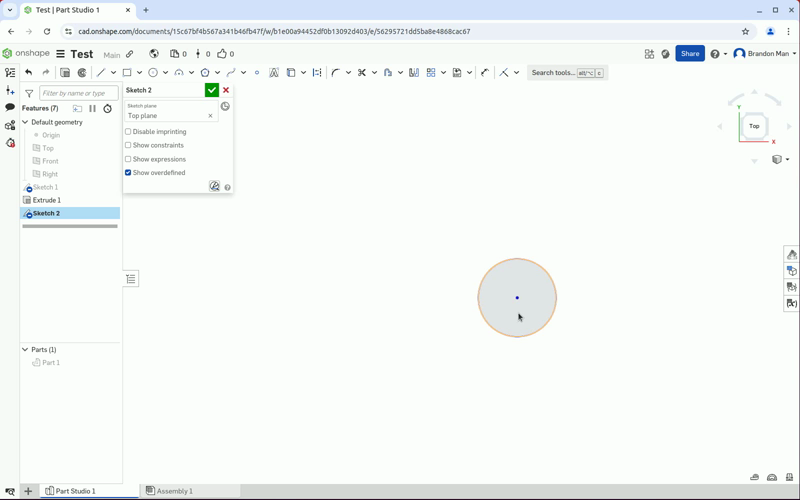
scroll(6)
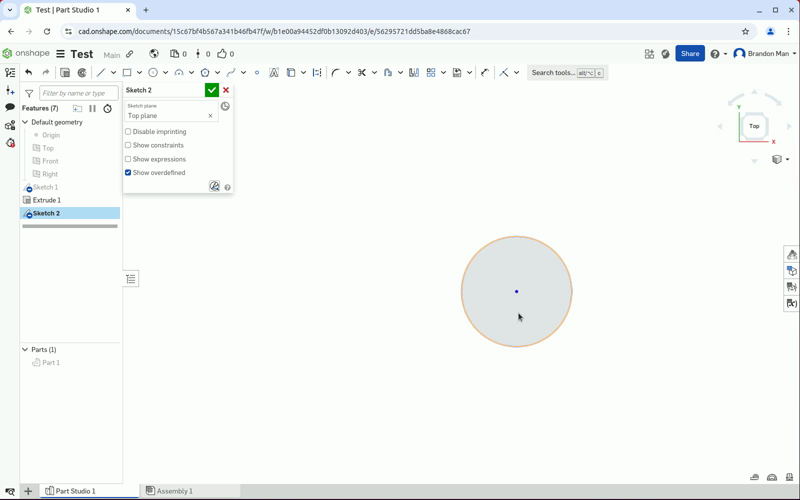
scroll(6)
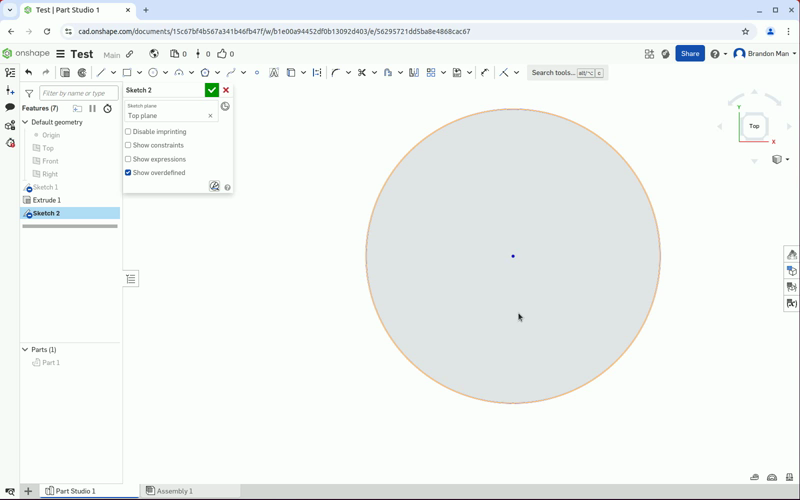
click(518, 312)
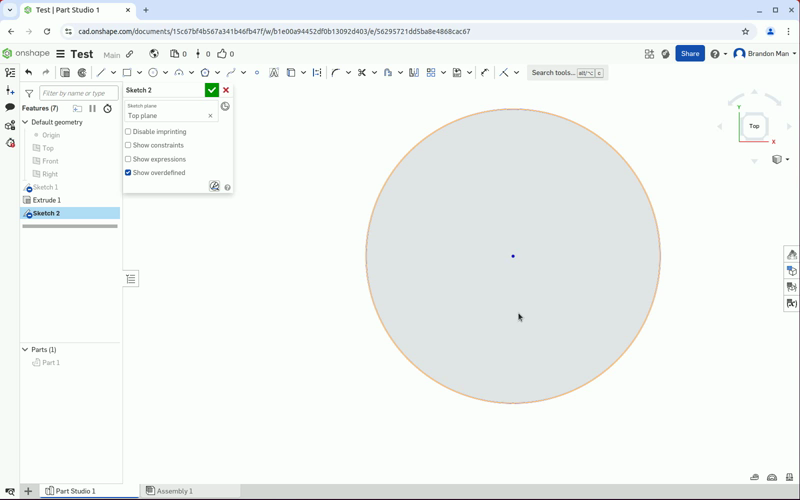
scroll(-6)
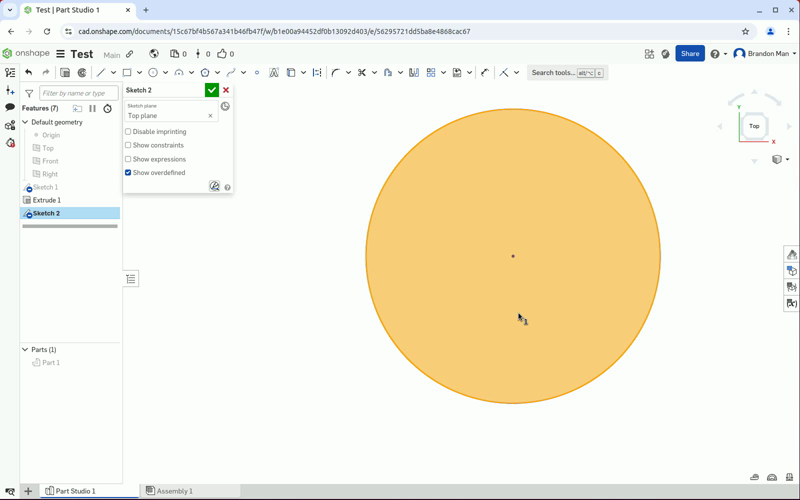
scroll(-6)
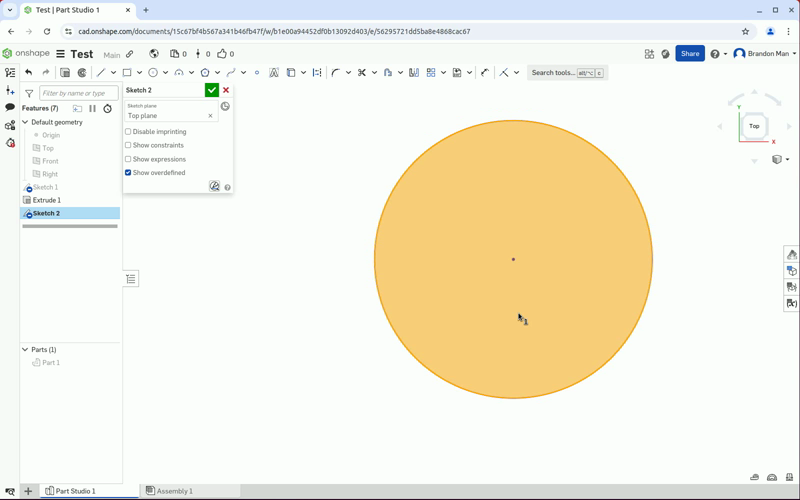
scroll(-6)
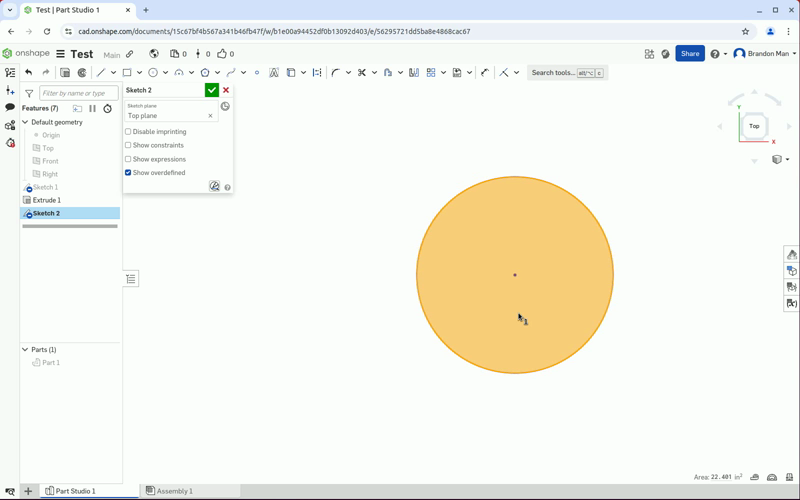
scroll(-6)
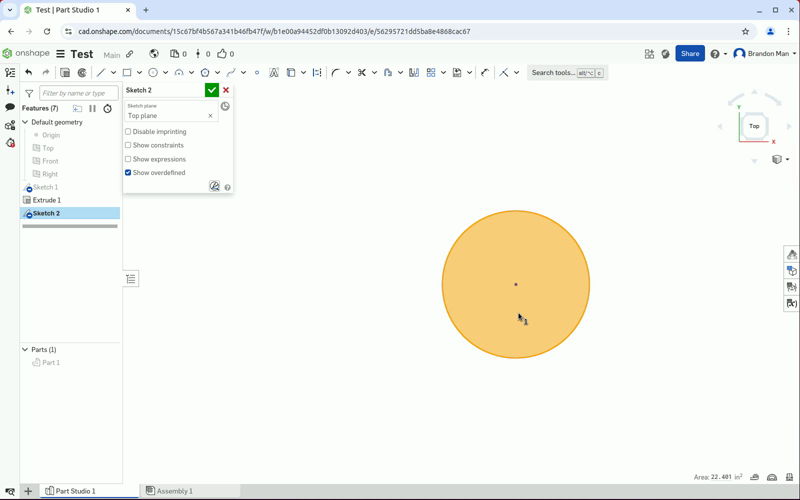
scroll(-6)
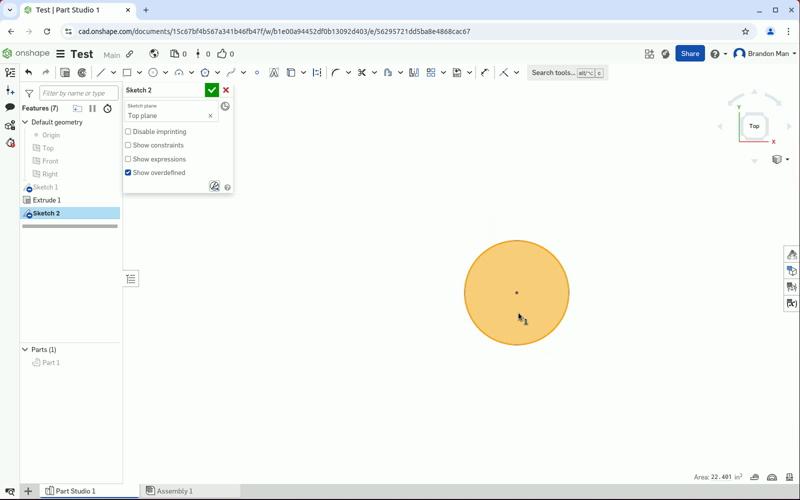
scroll(-6)
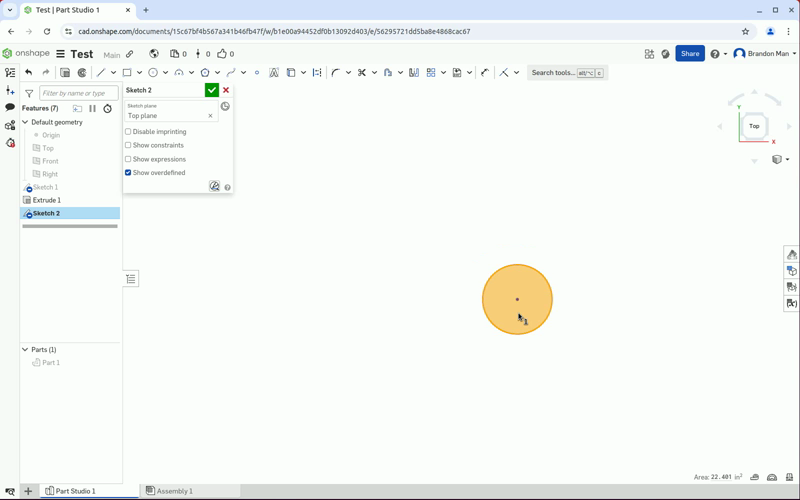
scroll(-6)
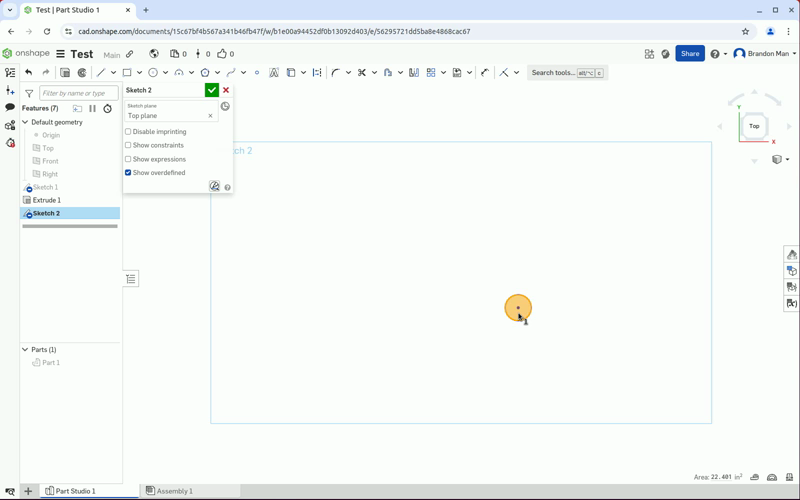
mouse_move(73, 352)
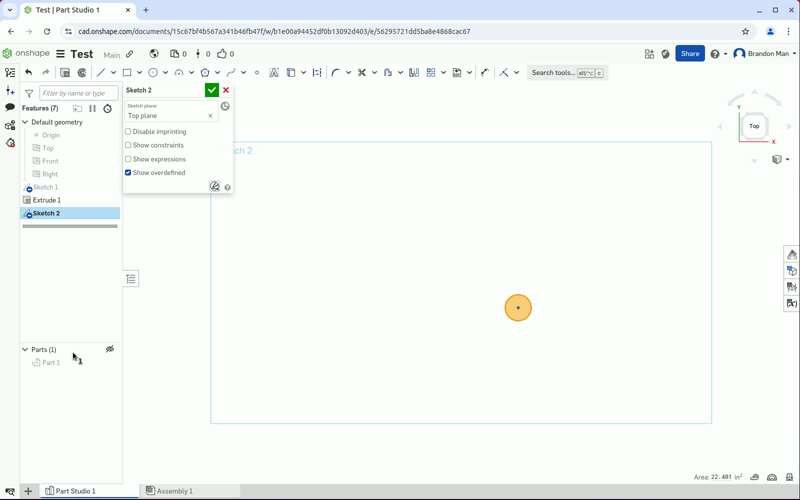
key(shift+y)
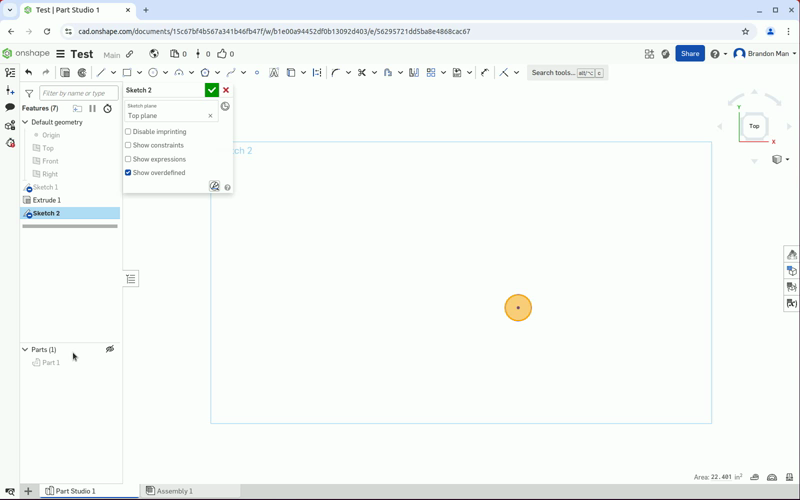
key(shift+e)
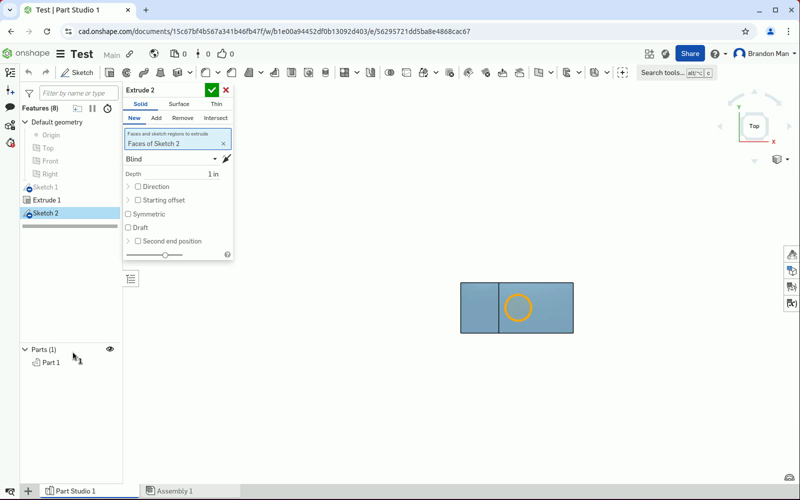
mouse_move(143, 106)
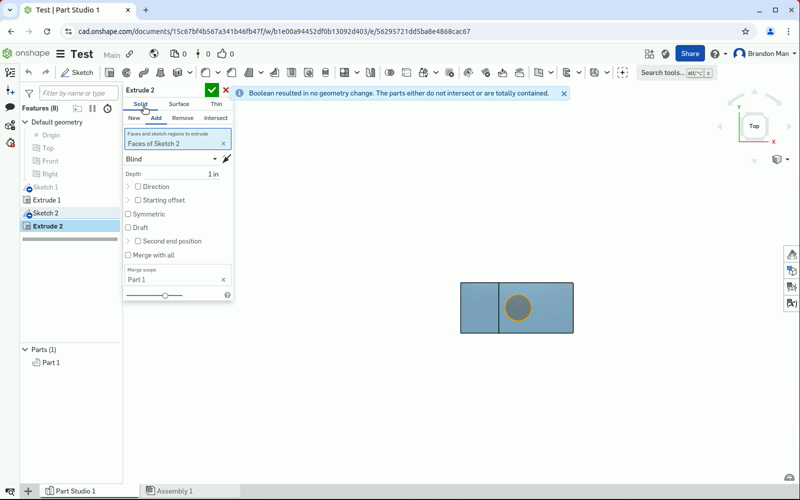
click(143, 106)
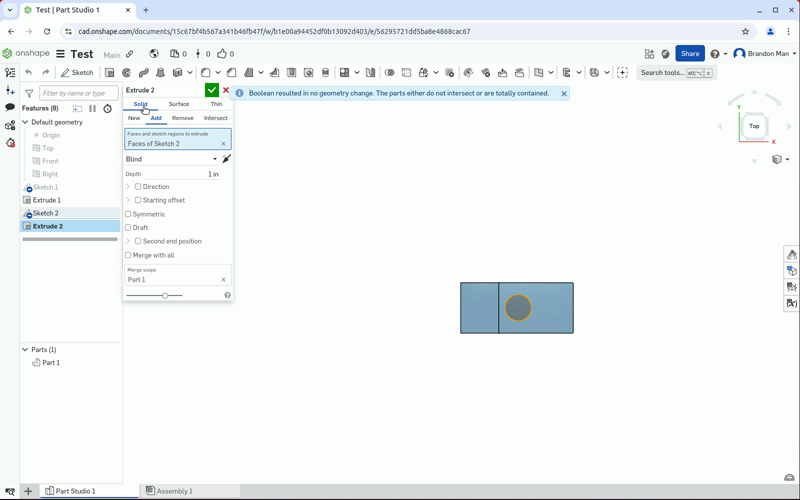
mouse_move(186, 120)
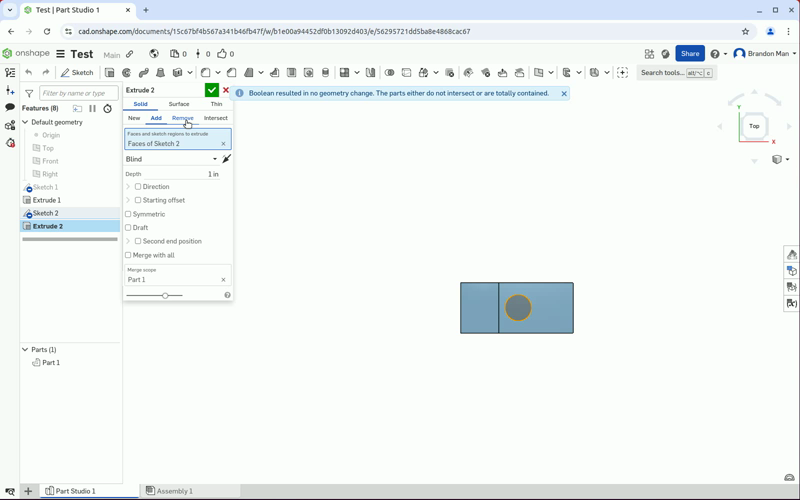
click(186, 120)
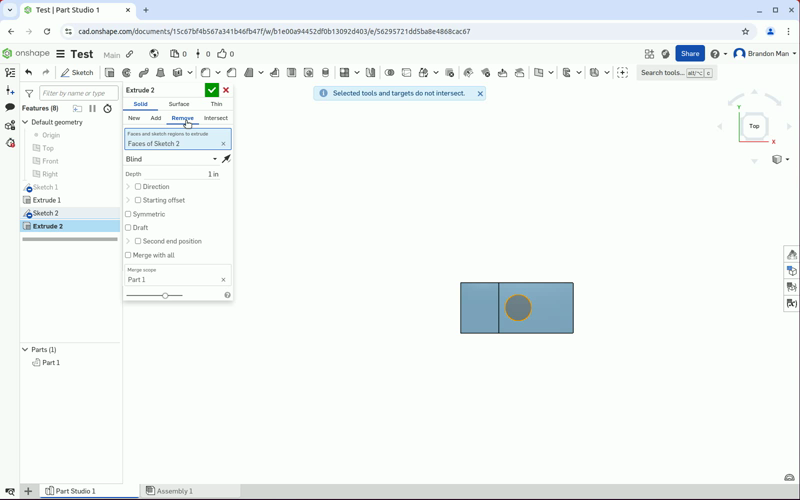
key(tab, 4)
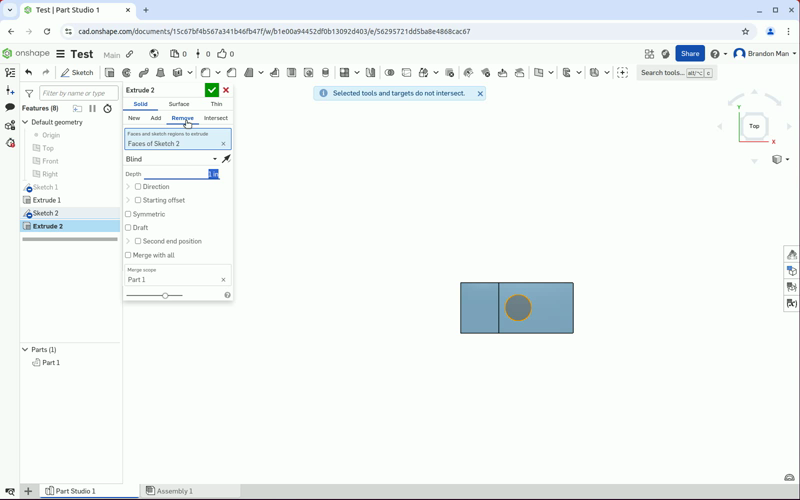
text(-10.351)
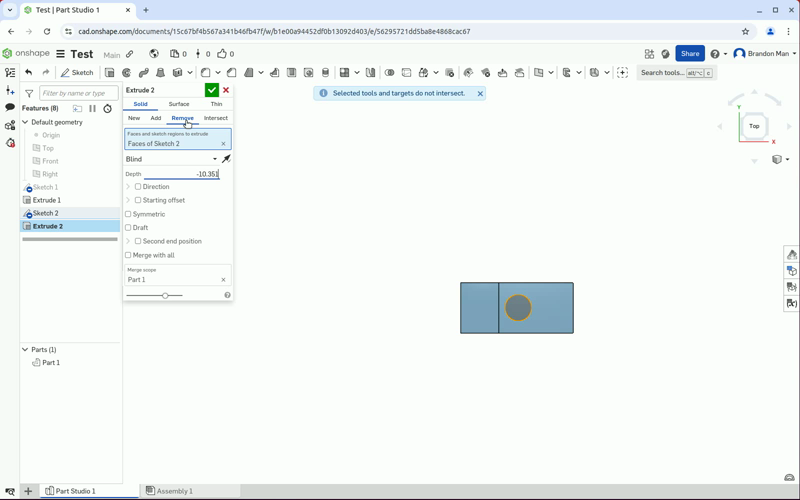
key(tab, 6)
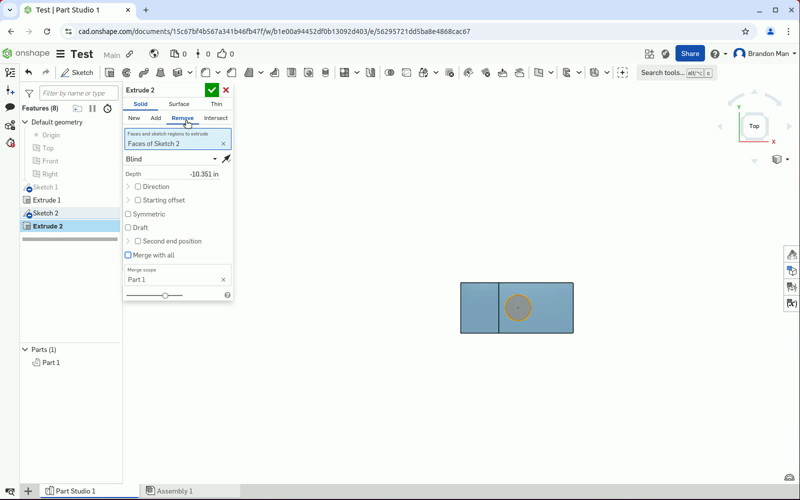
key(space)
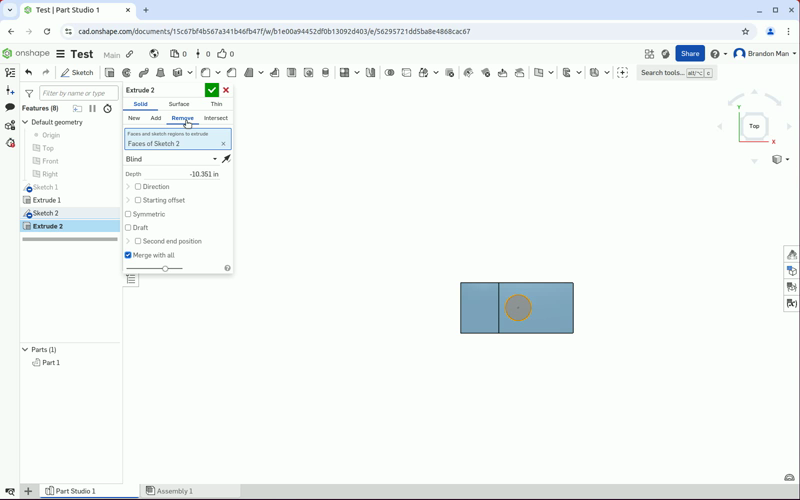
key(enter)
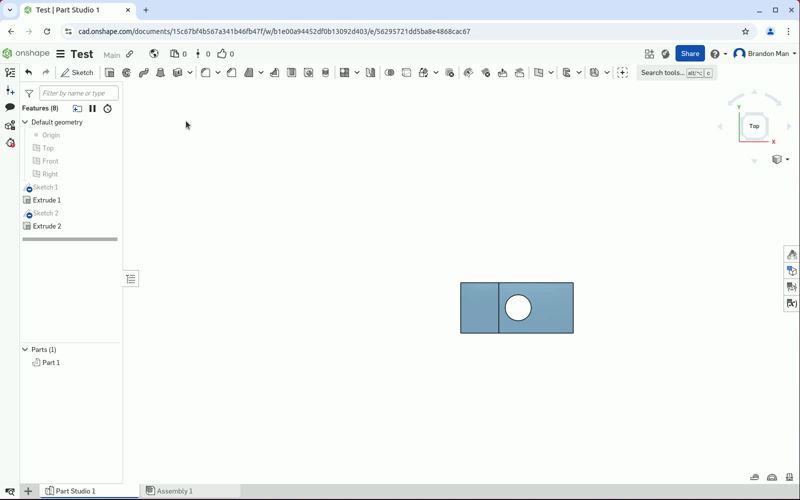
key(shift+h)
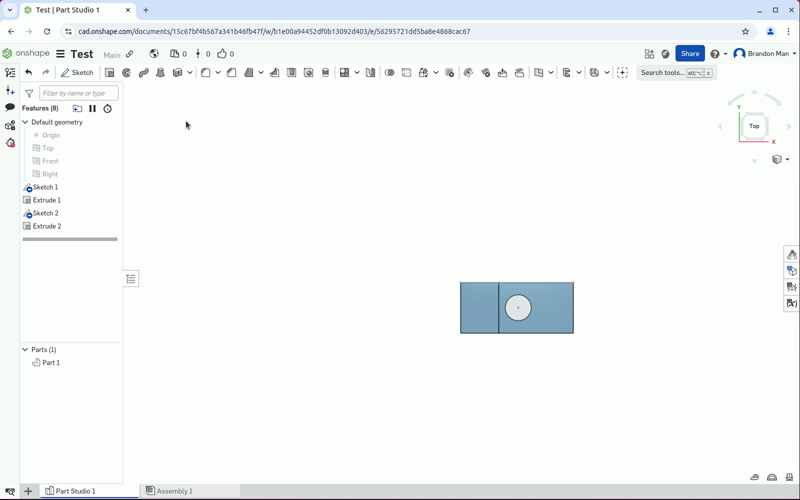
key(shift+h)
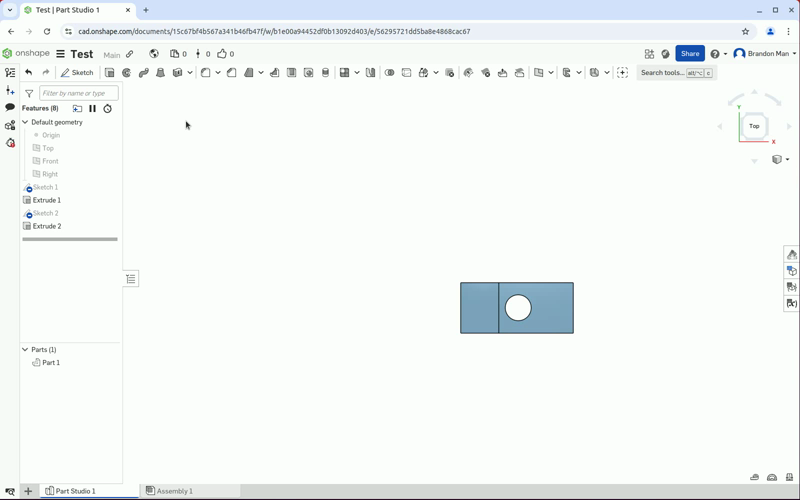
mouse_move(73, 189)
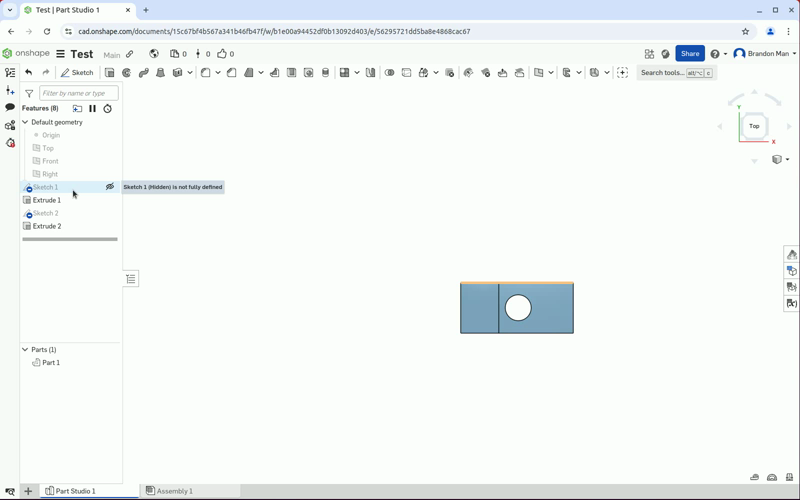
click(73, 189)
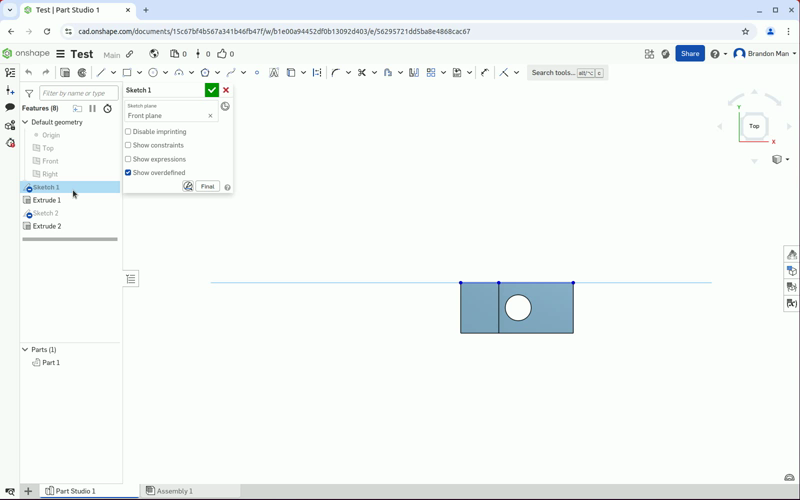
mouse_move(229, 92)
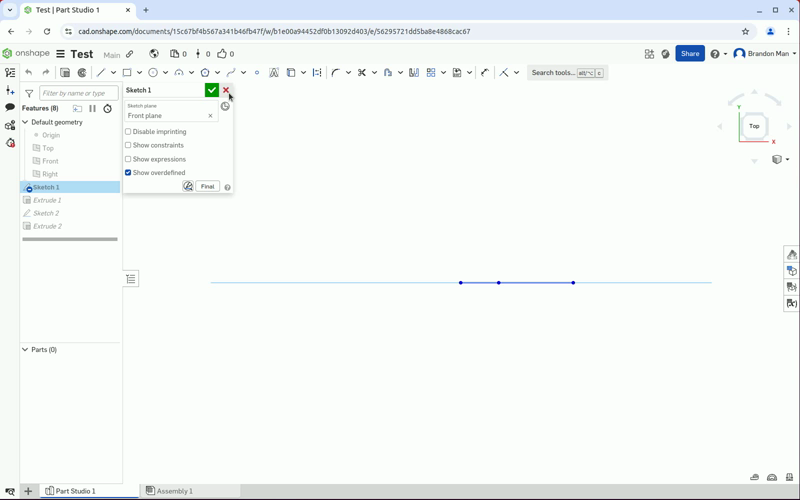
click(229, 92)
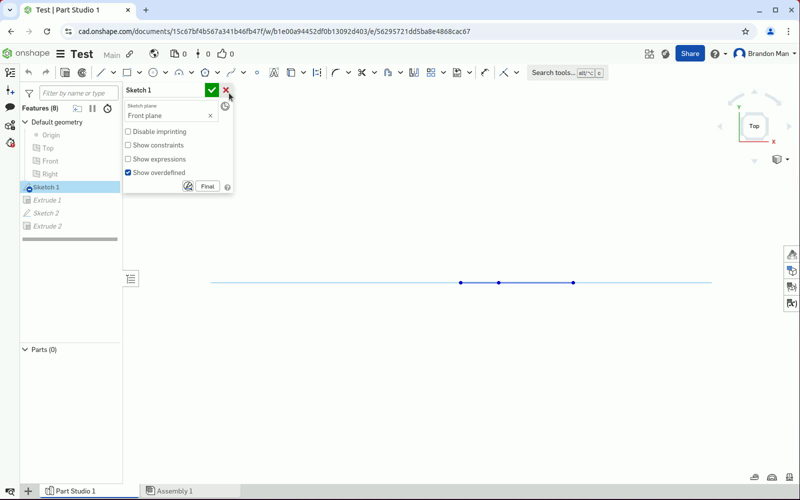
key(shift+s)
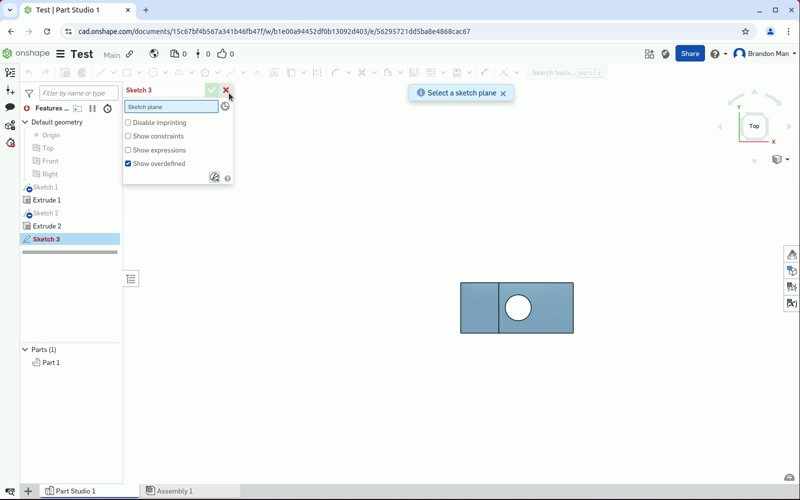
mouse_move(73, 150)
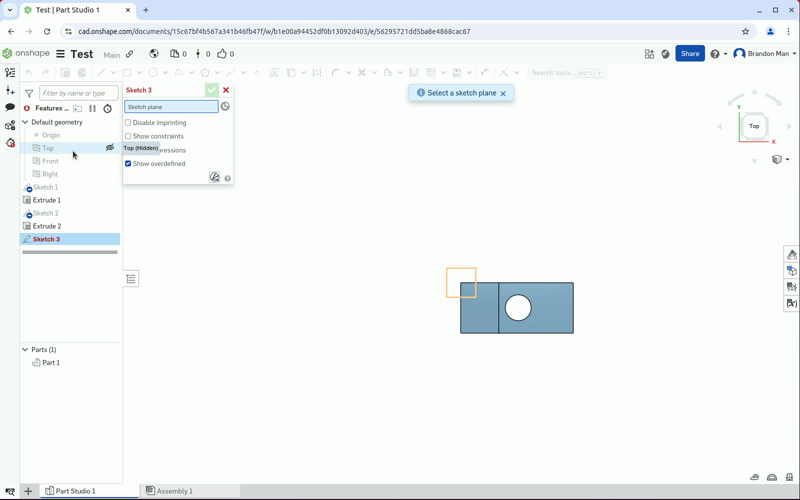
click(73, 150)
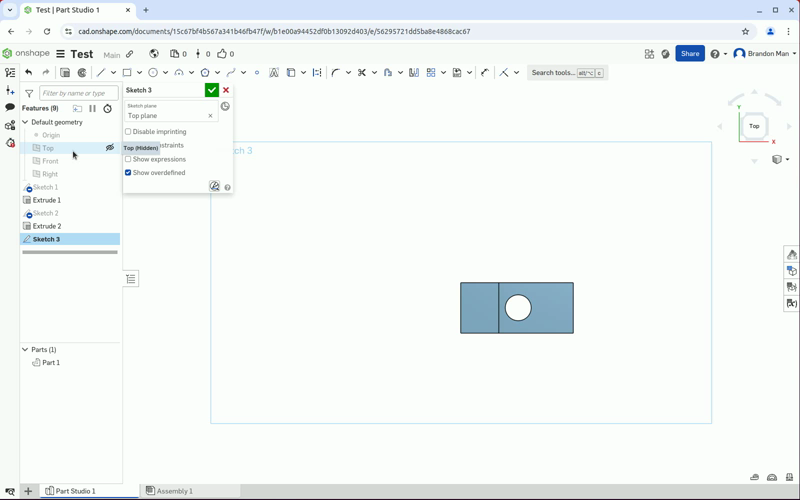
mouse_move(73, 352)
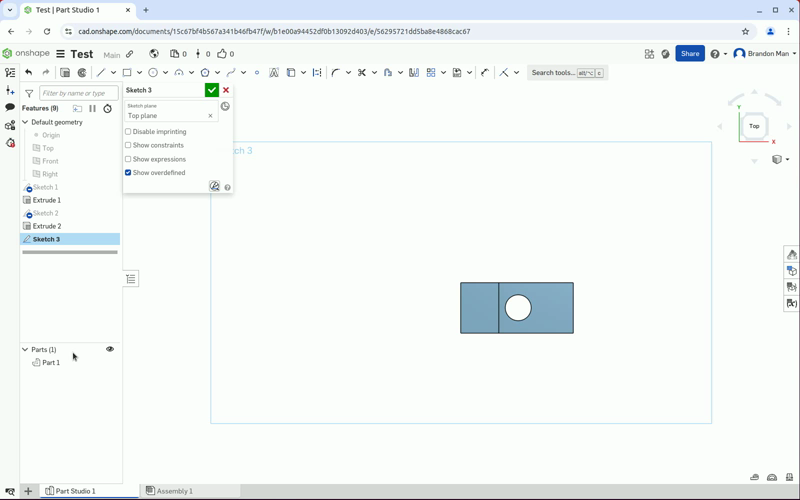
key(y)
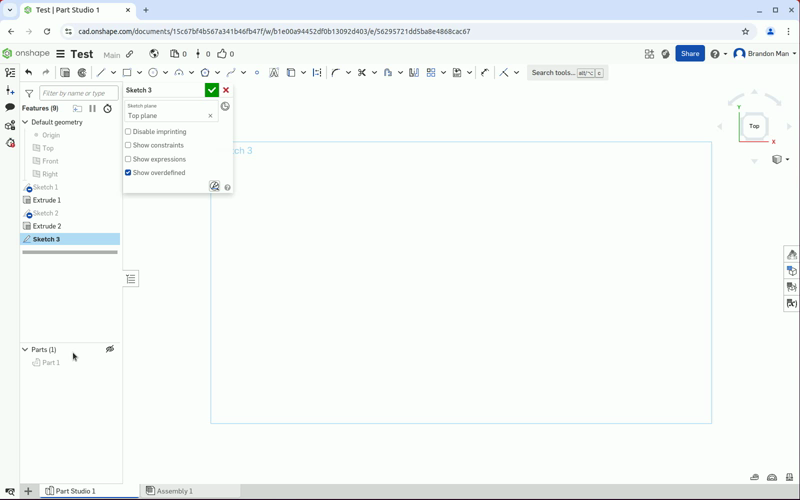
key(c)
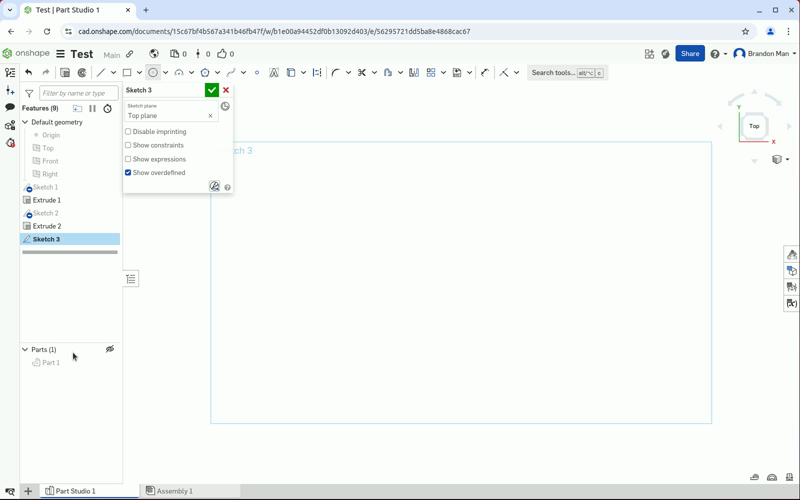
key_down(shift)
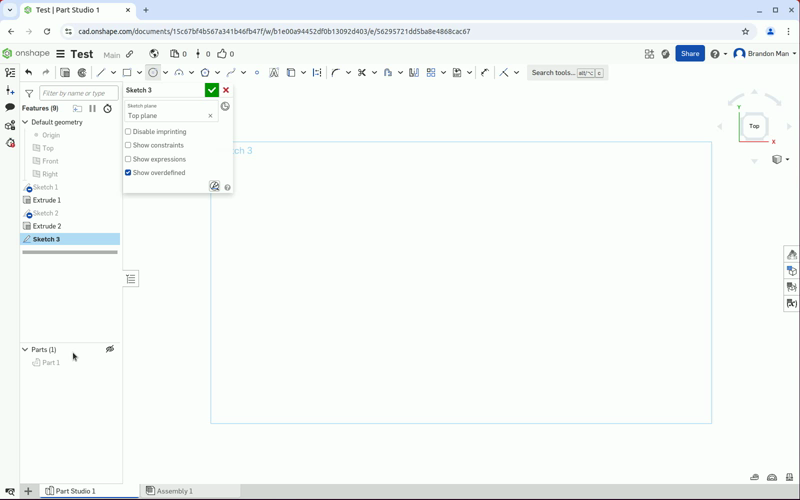
mouse_move(555, 307)
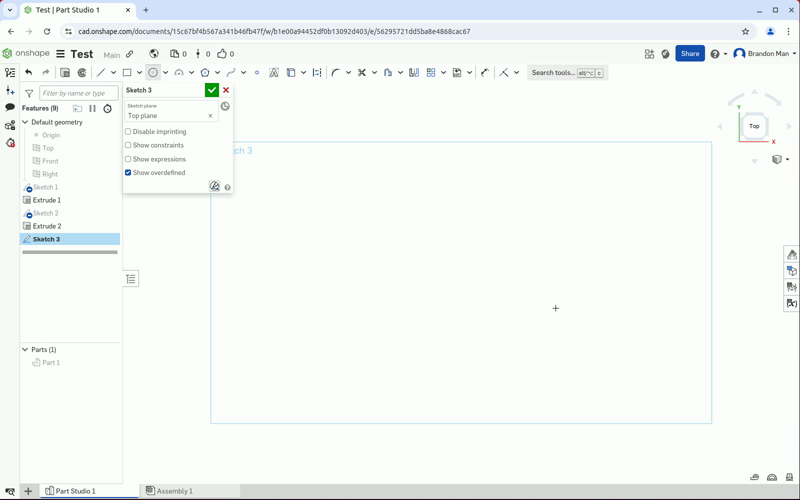
click(555, 307)
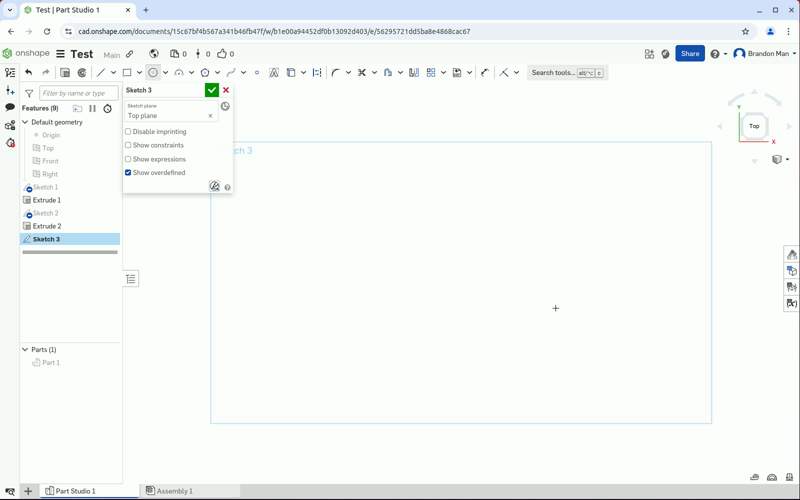
key_up(shift)
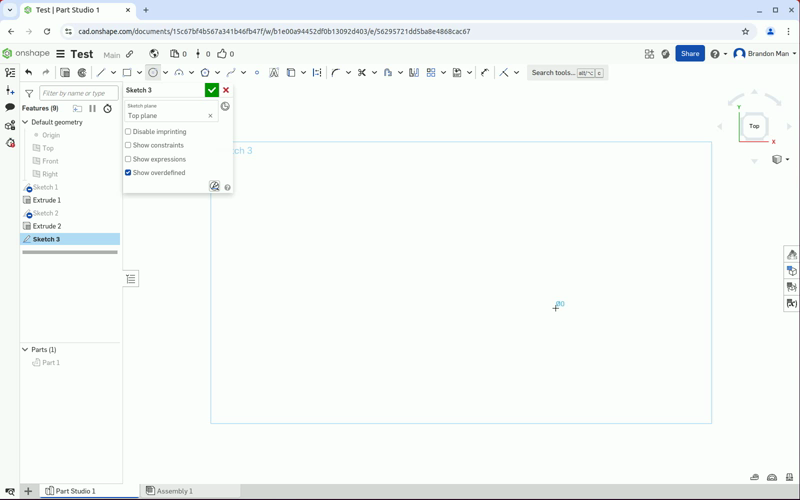
mouse_move(568, 307)
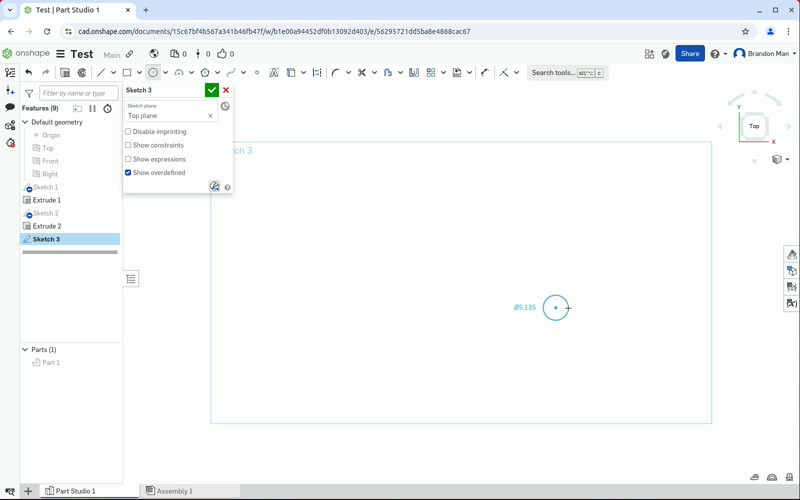
click(568, 307)
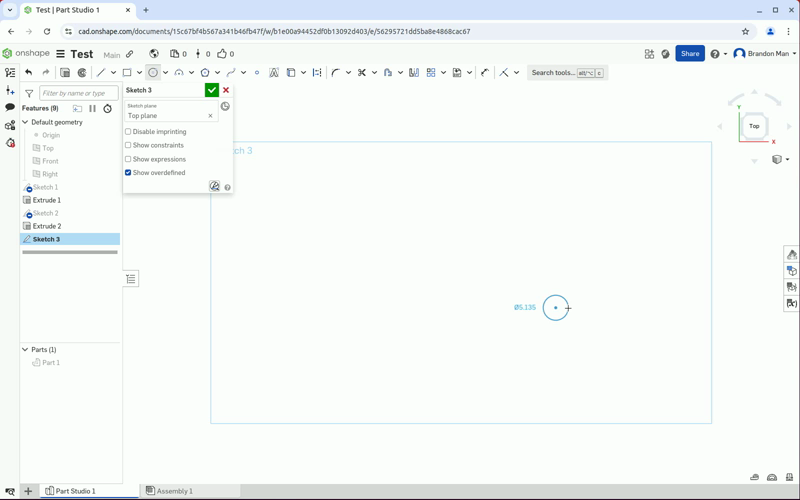
key(esc)
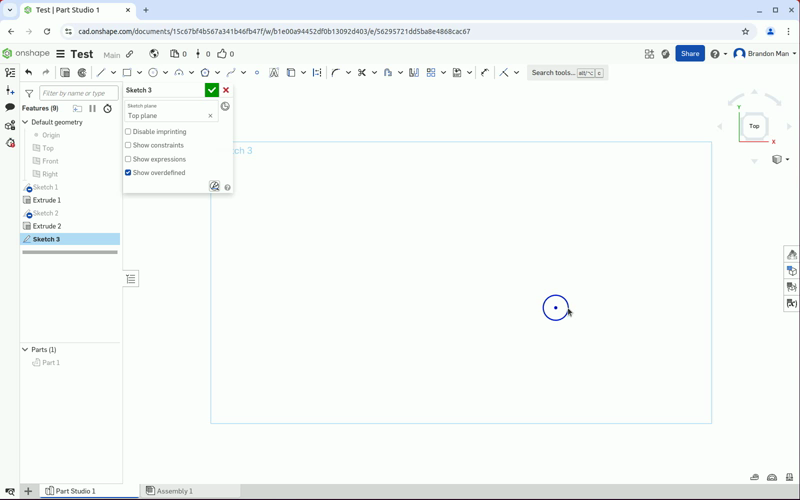
mouse_move(558, 311)
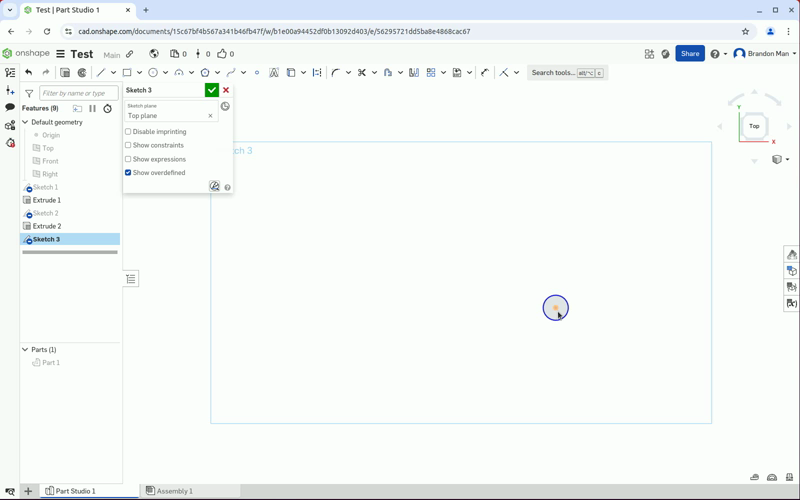
scroll(6)
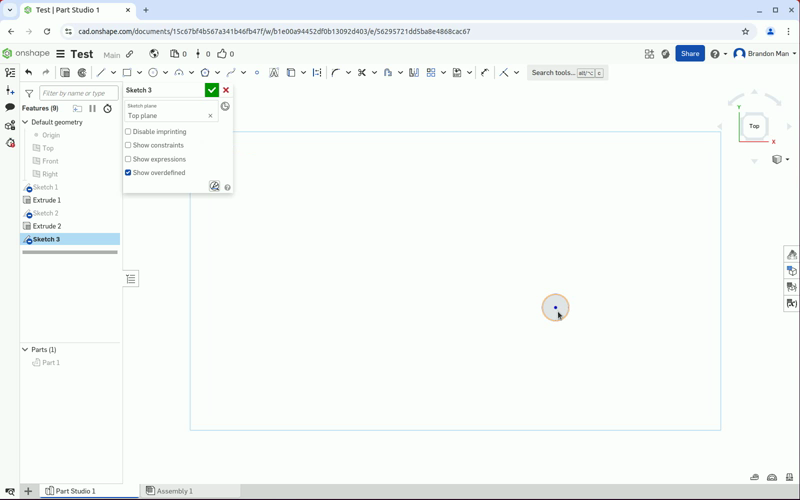
scroll(6)
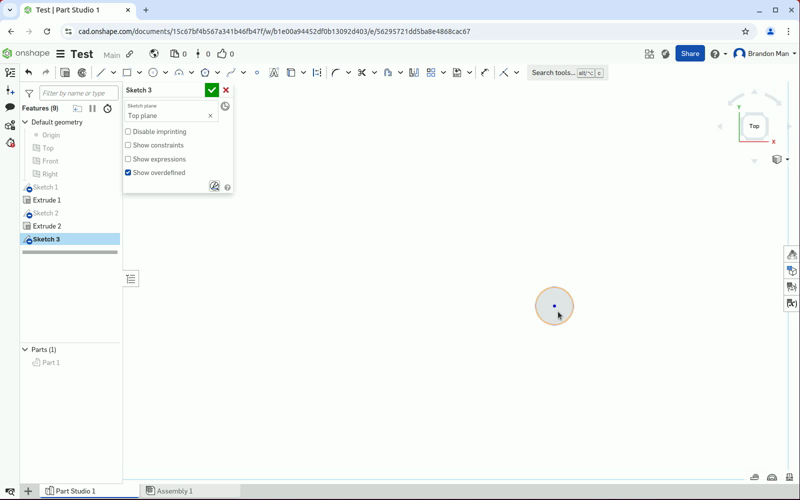
scroll(6)
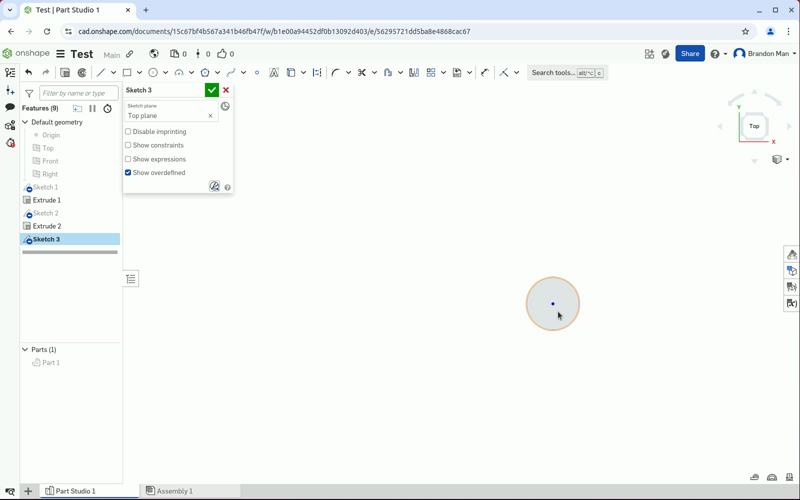
scroll(6)
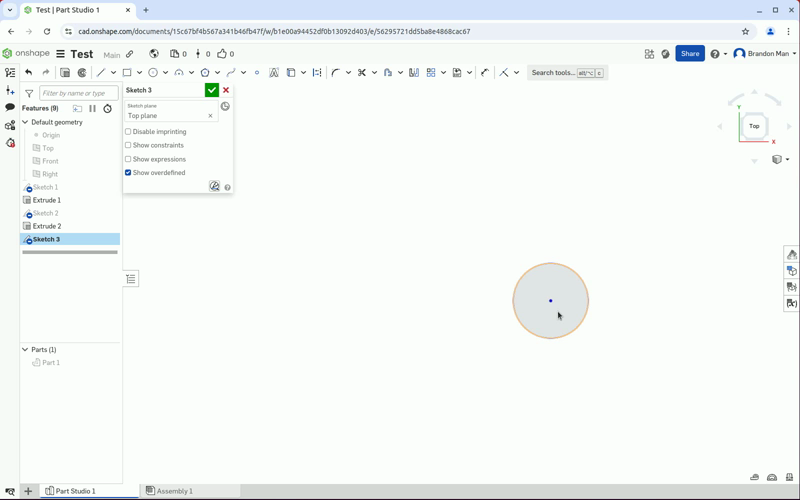
scroll(6)
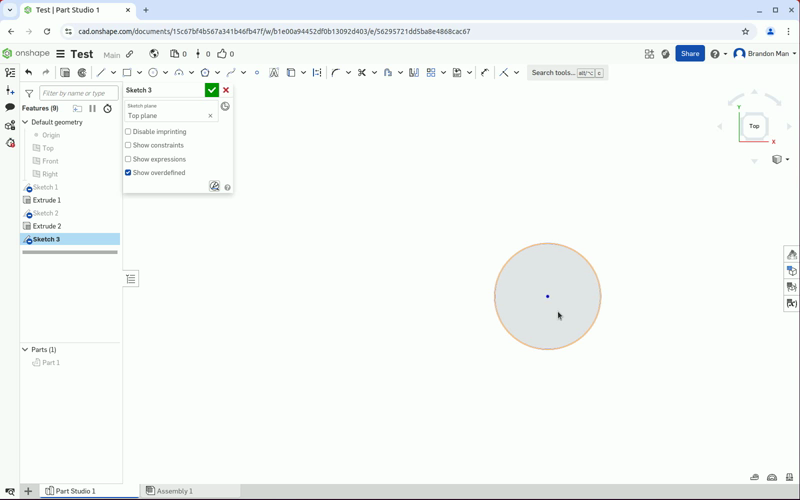
scroll(6)
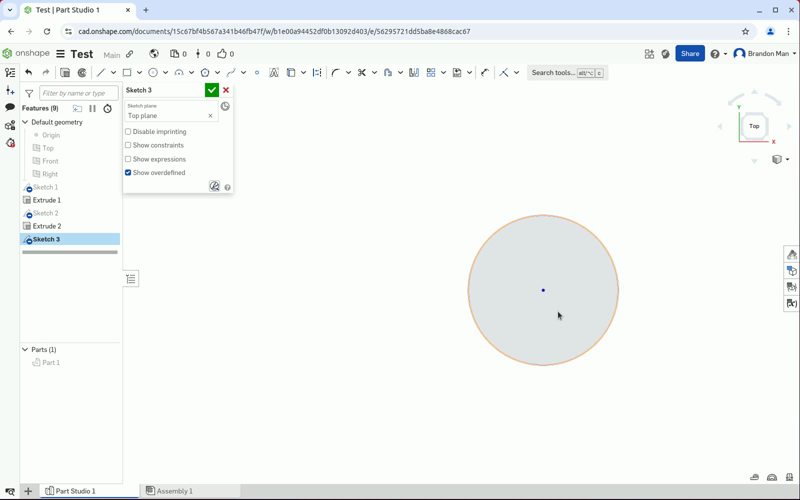
scroll(6)
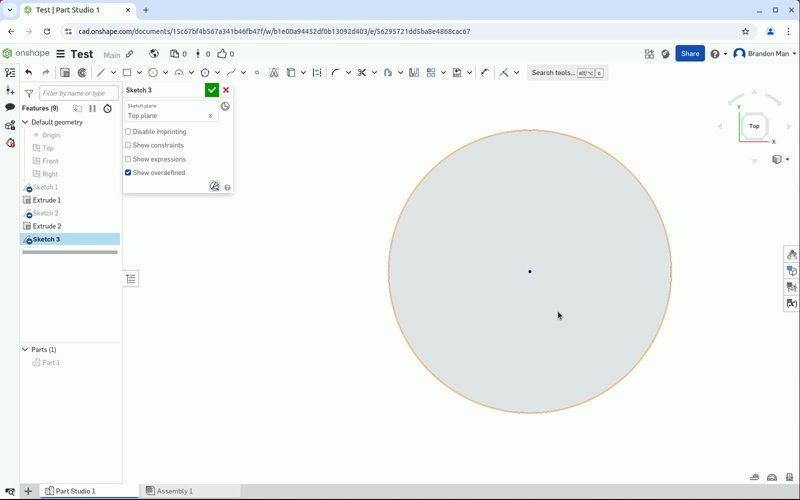
click(558, 311)
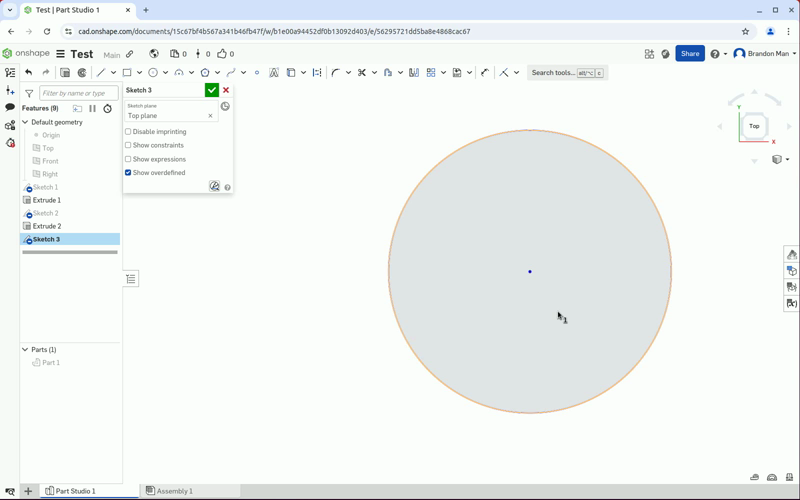
scroll(-6)
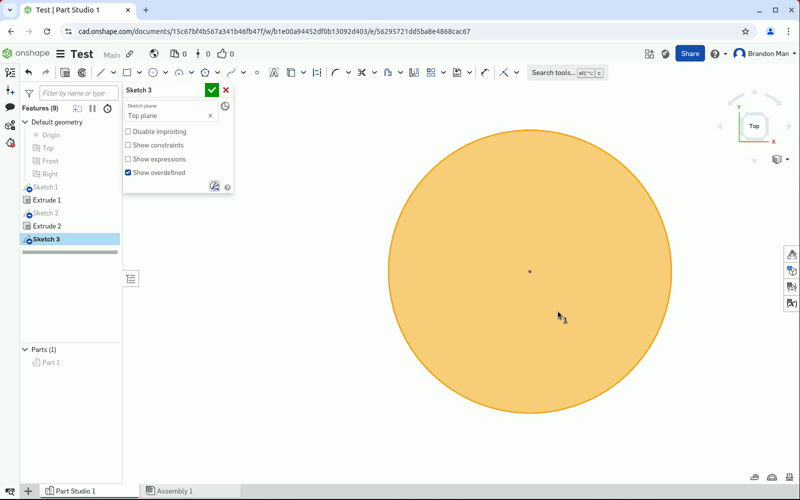
scroll(-6)
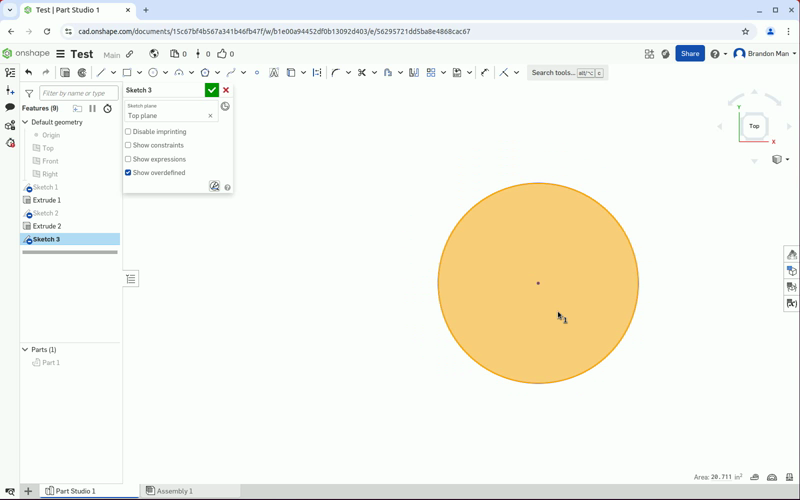
scroll(-6)
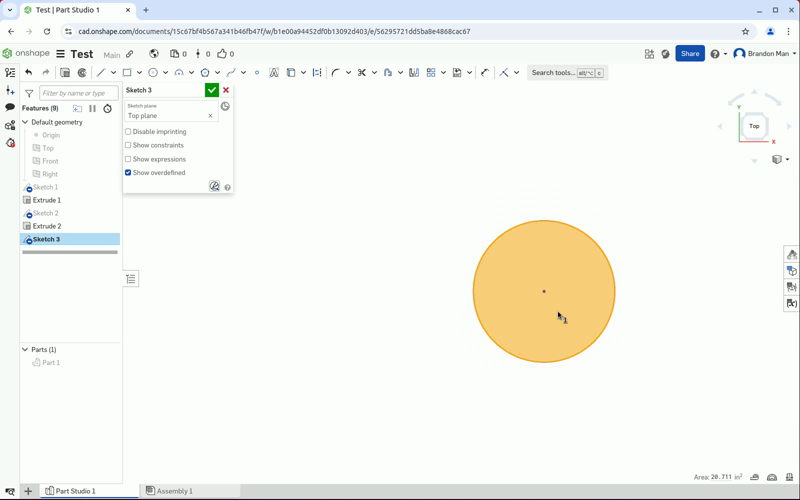
scroll(-6)
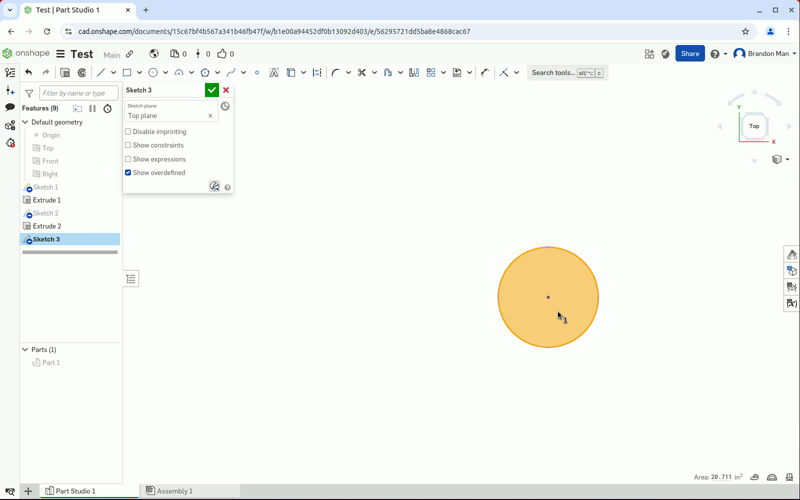
scroll(-6)
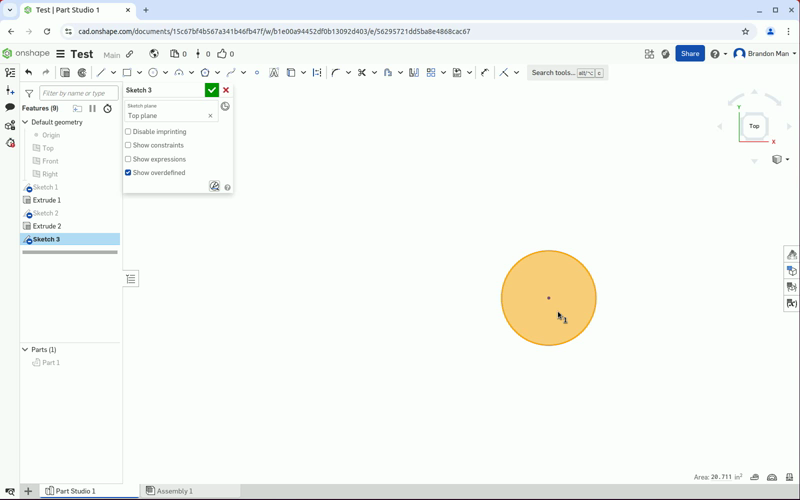
scroll(-6)
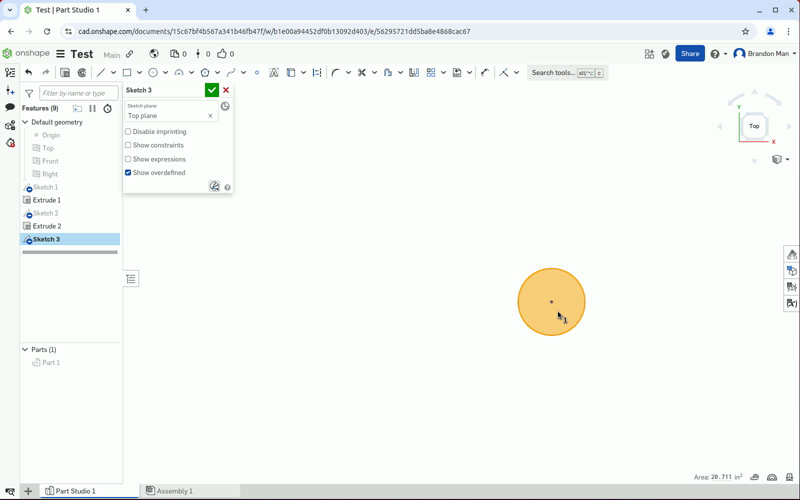
scroll(-6)
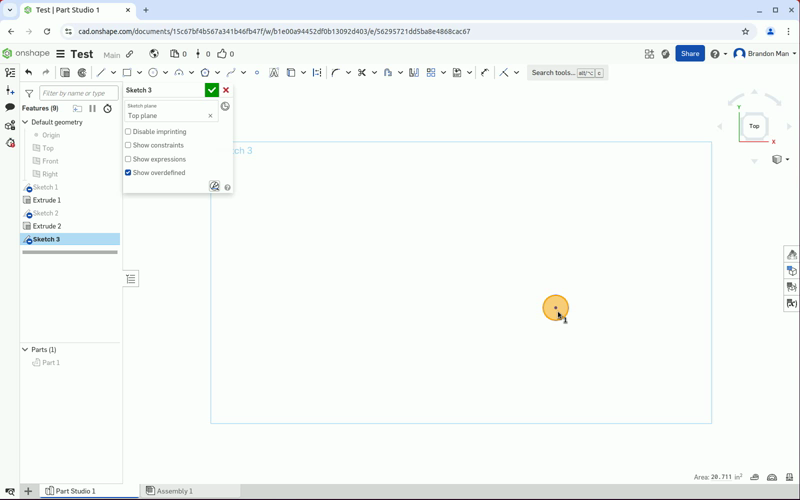
mouse_move(73, 352)
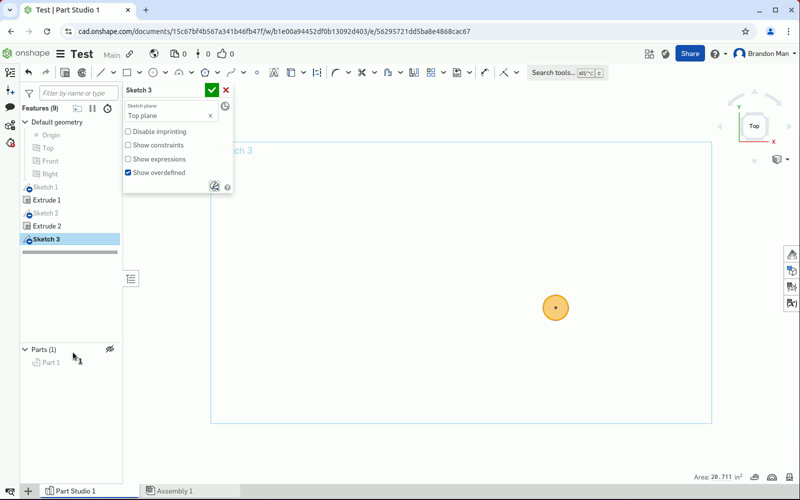
key(shift+y)
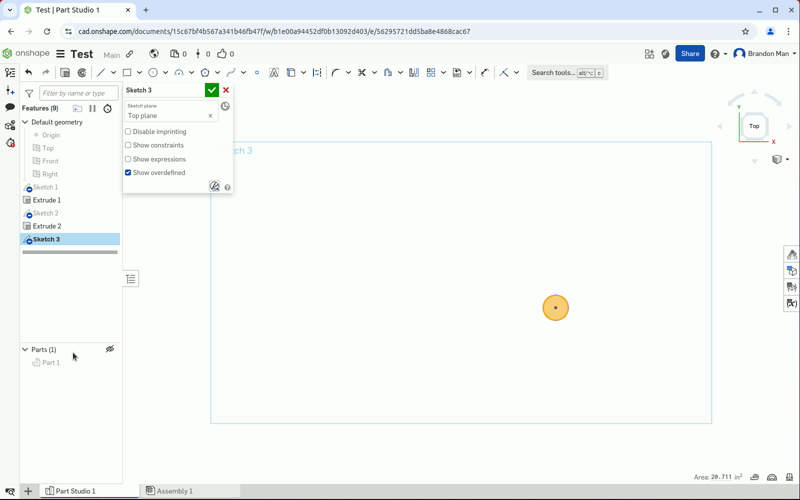
key(shift+e)
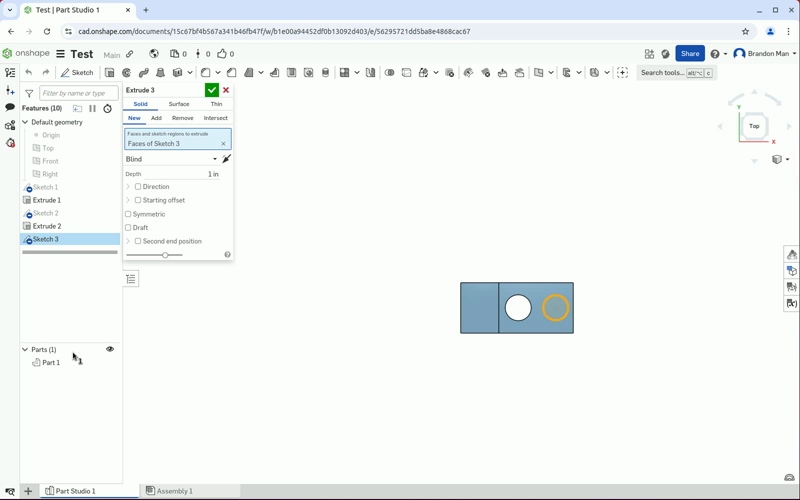
mouse_move(143, 106)
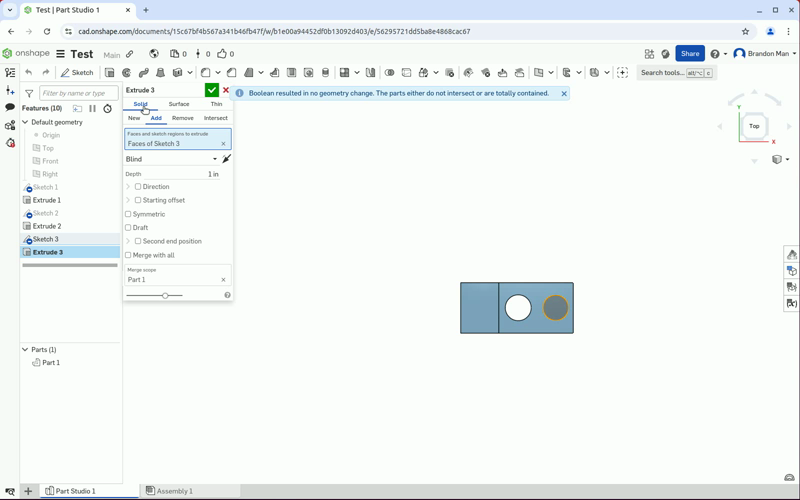
click(143, 106)
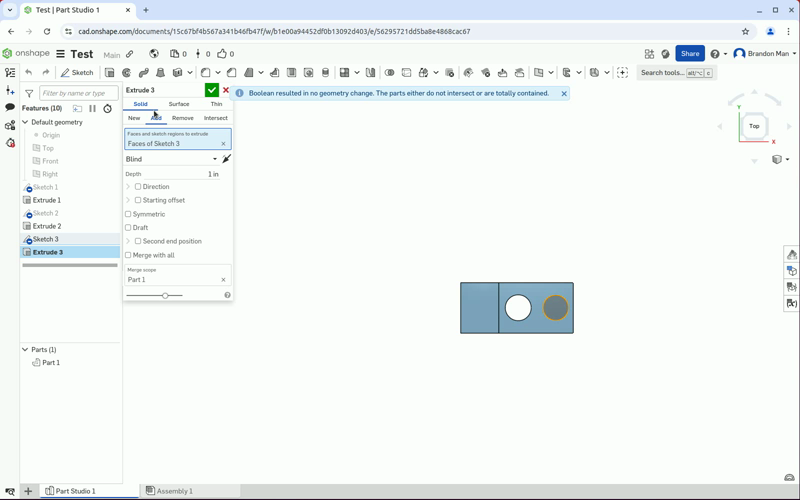
mouse_move(186, 120)
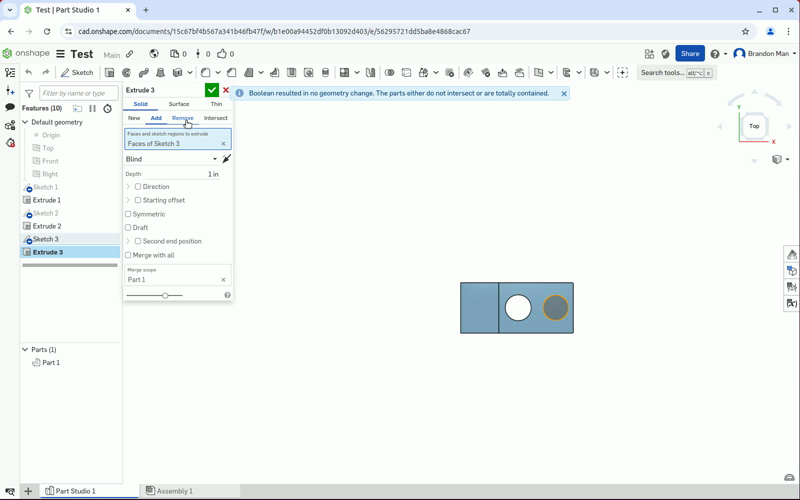
click(186, 120)
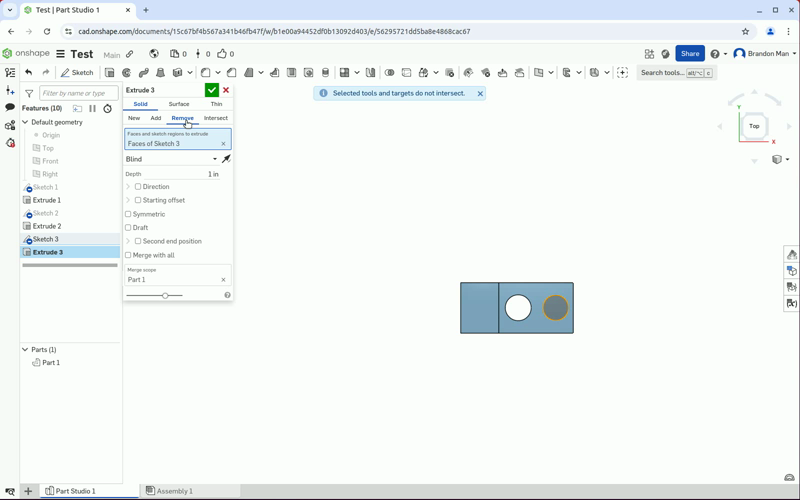
key(tab, 4)
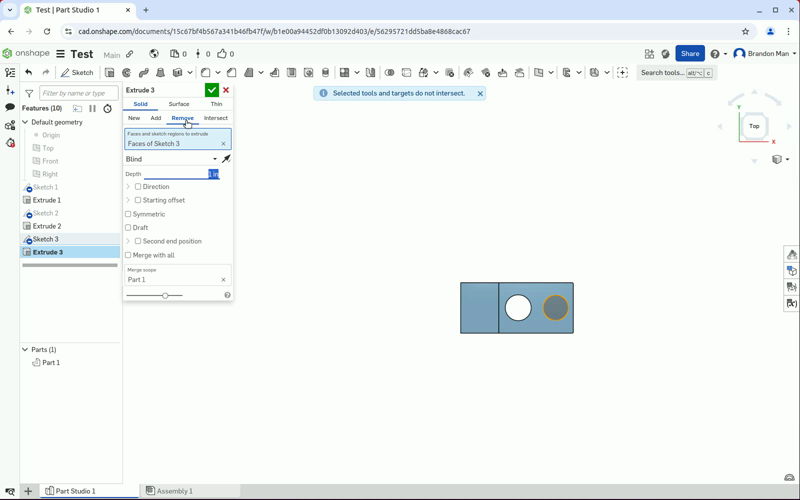
text(-10.351)
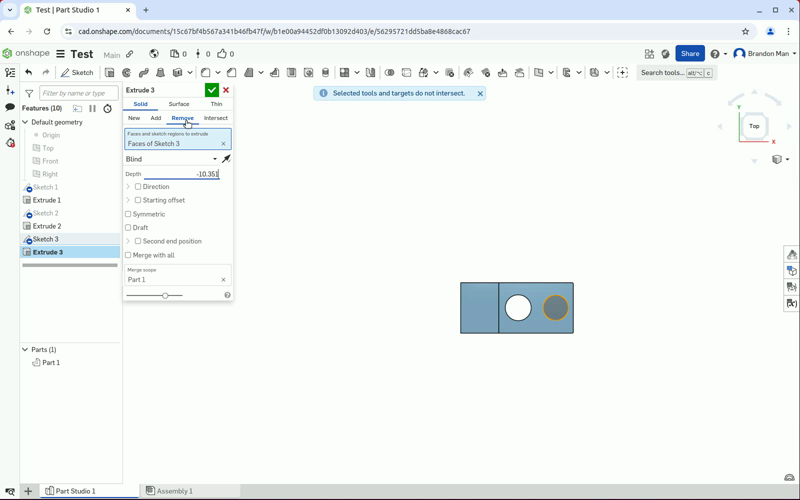
key(tab, 6)
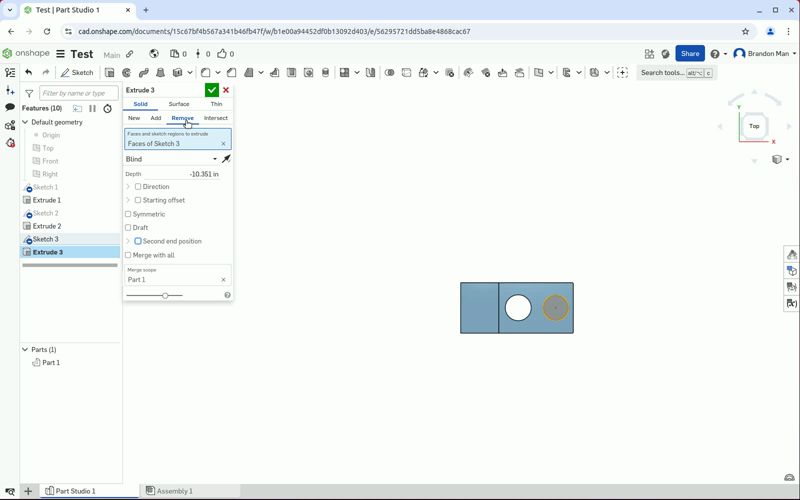
key(space)
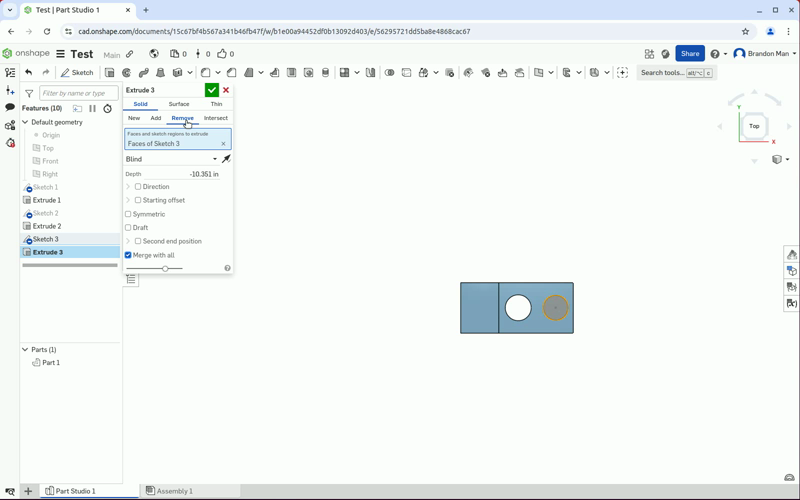
key(enter)
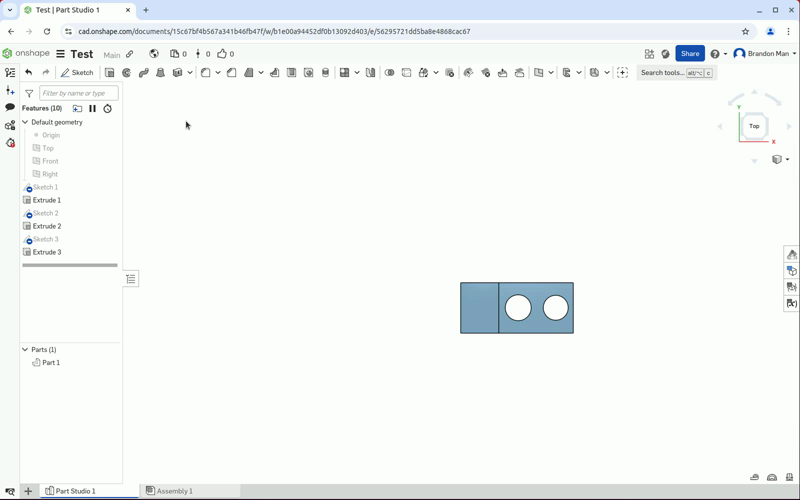
key(shift+h)
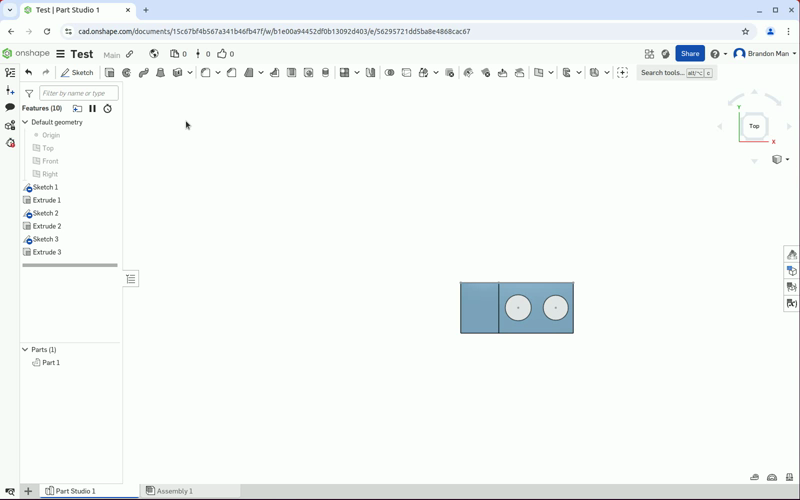
key(shift+h)
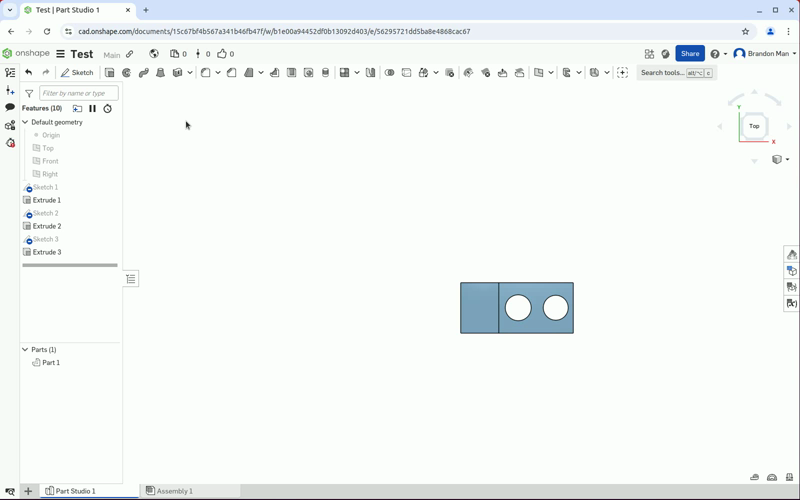
mouse_move(73, 189)
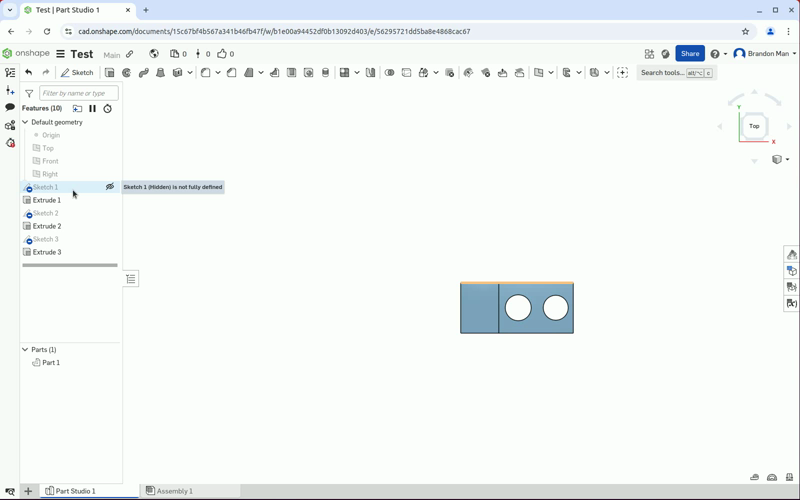
click(73, 189)
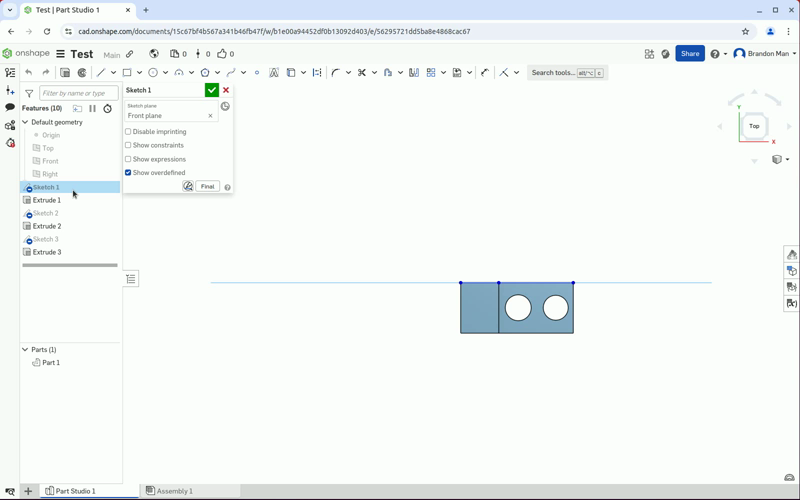
mouse_move(229, 92)
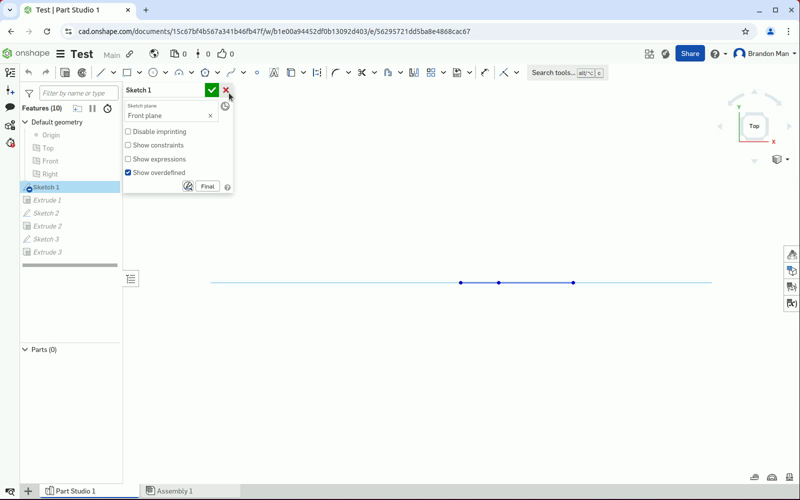
click(229, 92)
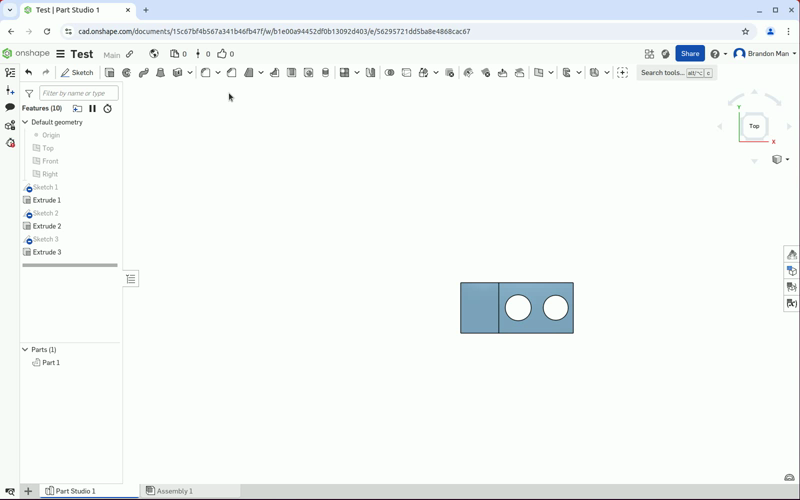
mouse_move(73, 352)
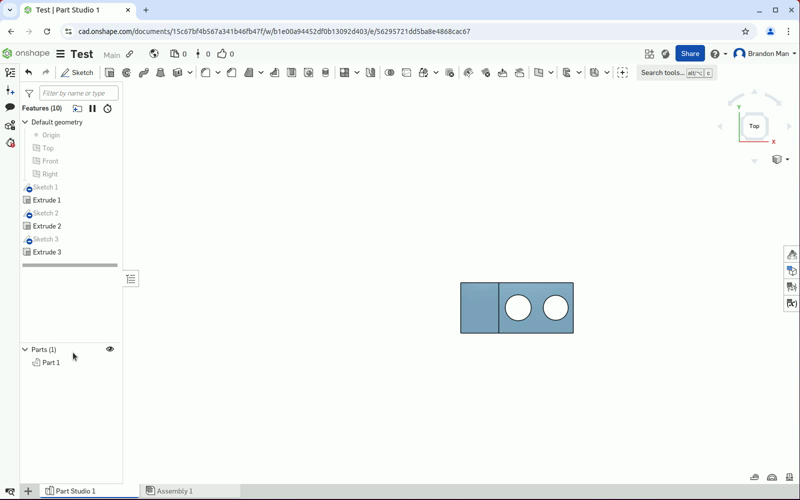
key(y)
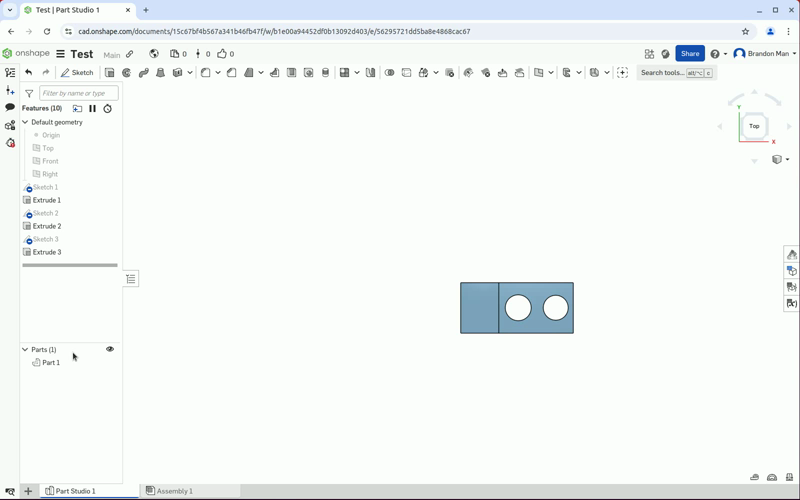
key(shift+p)
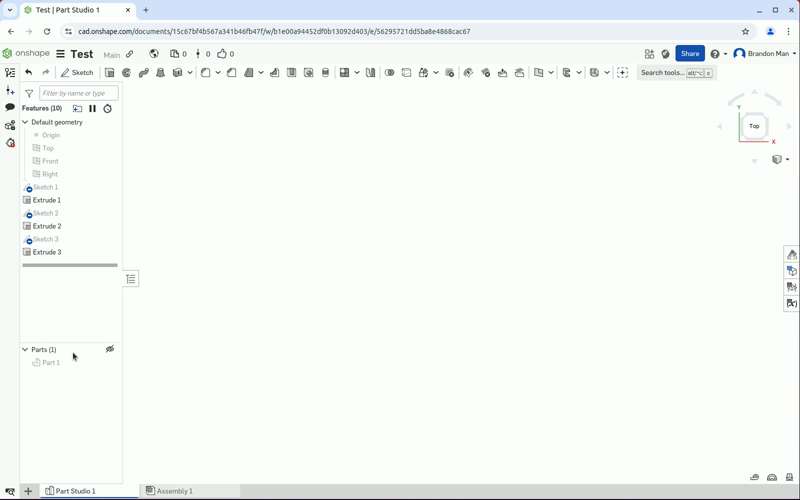
key(space)
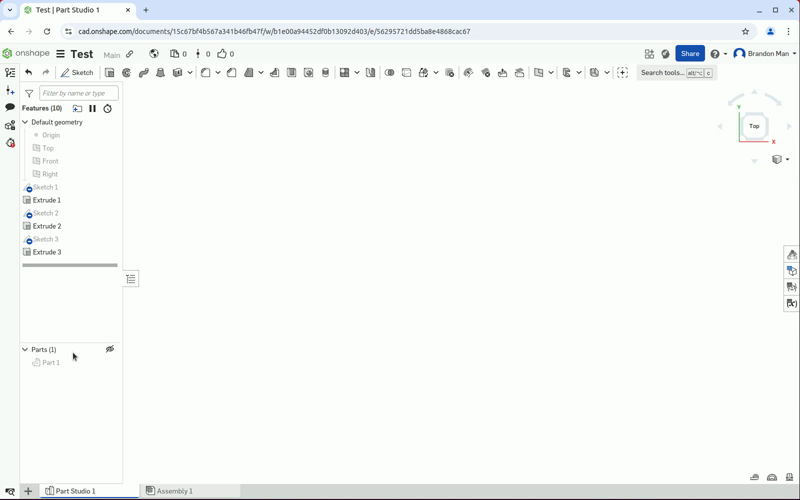
key_down(shift)
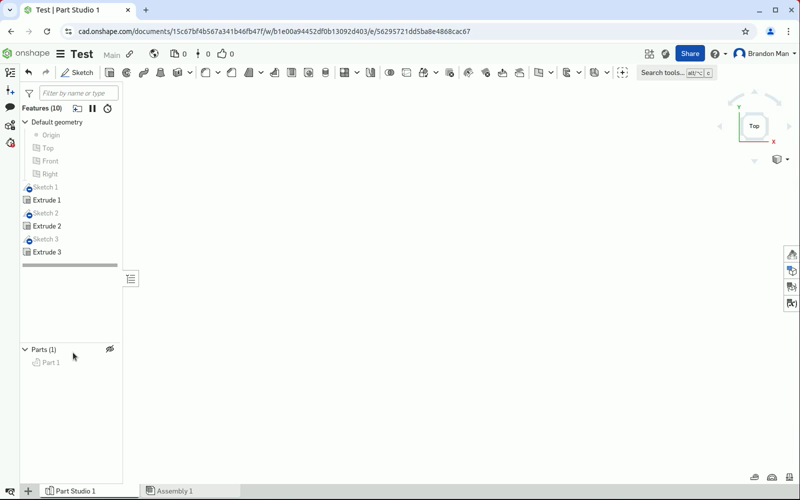
key(up)
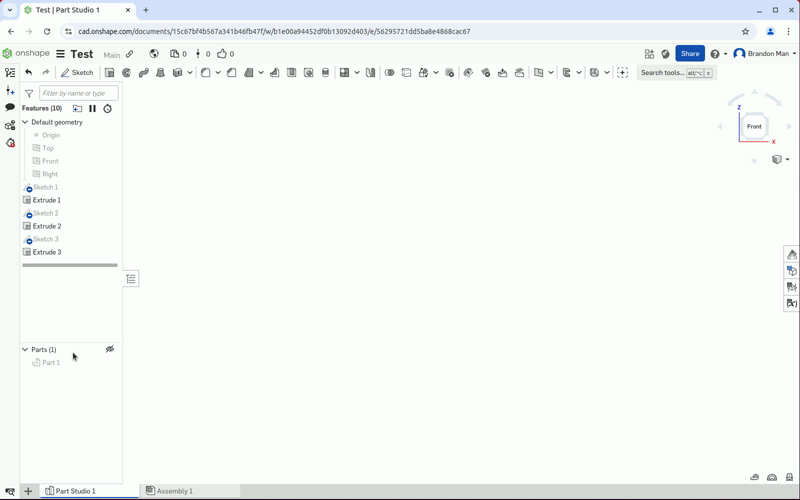
key_up(shift)
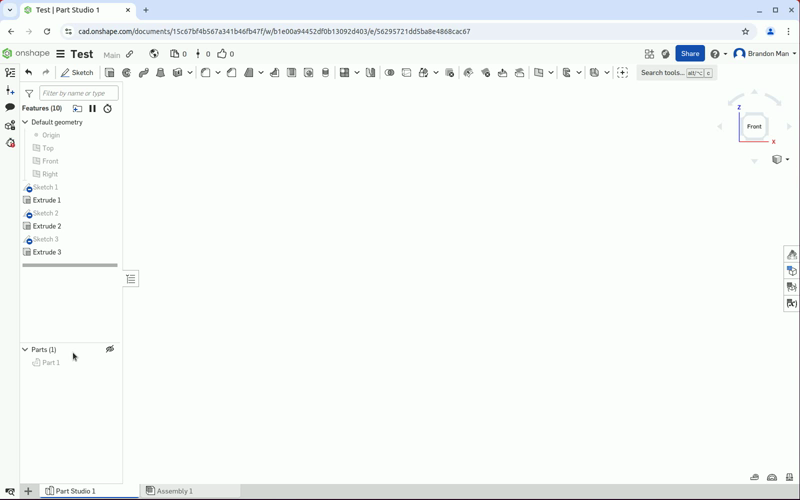
key(space)
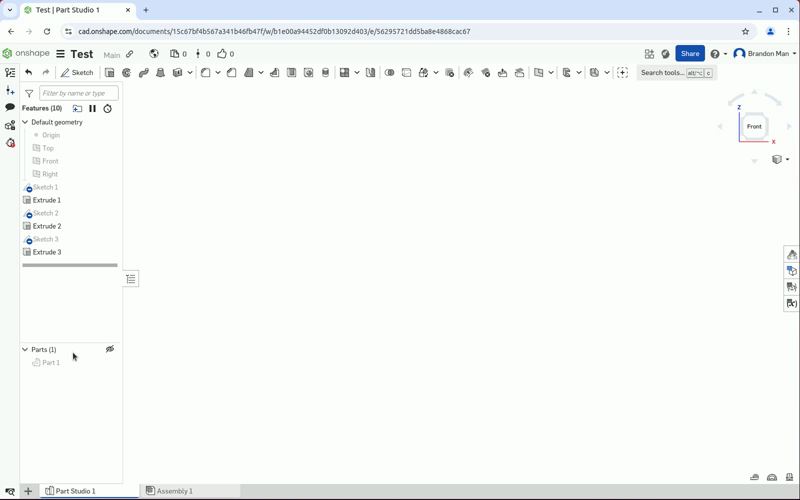
key_down(shift)
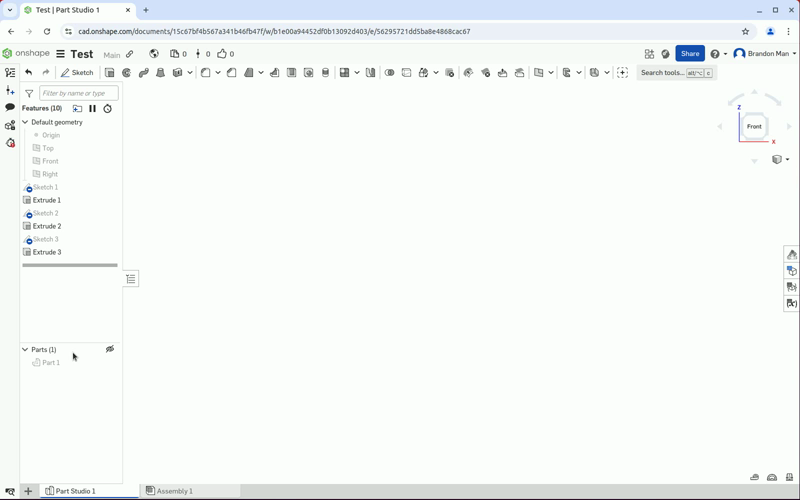
key(left)
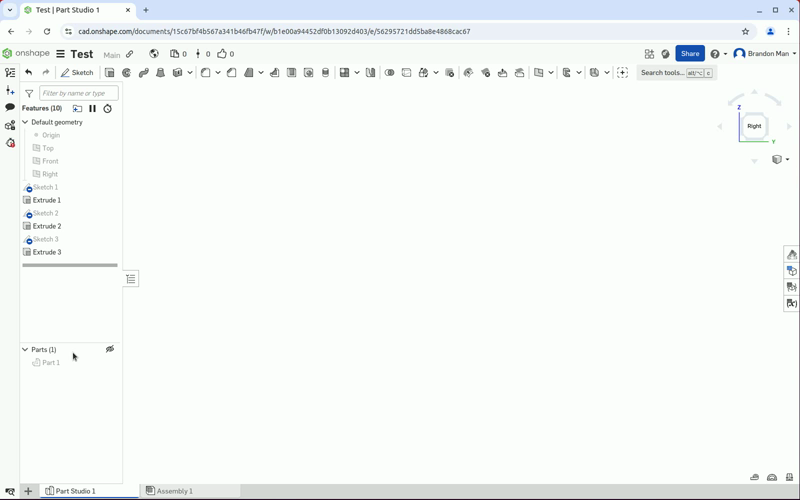
key_up(shift)
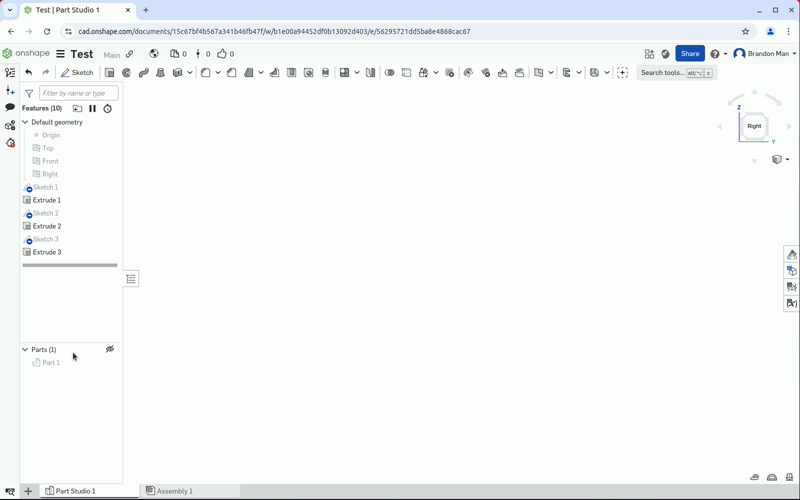
mouse_move(73, 352)
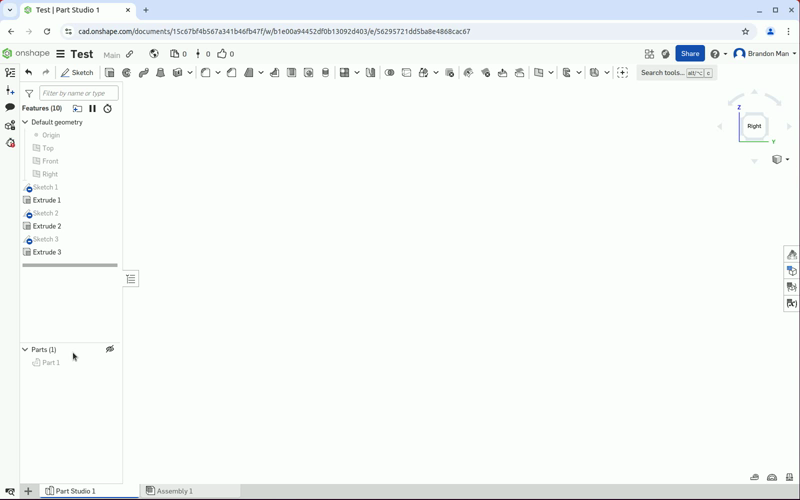
key(shift+y)
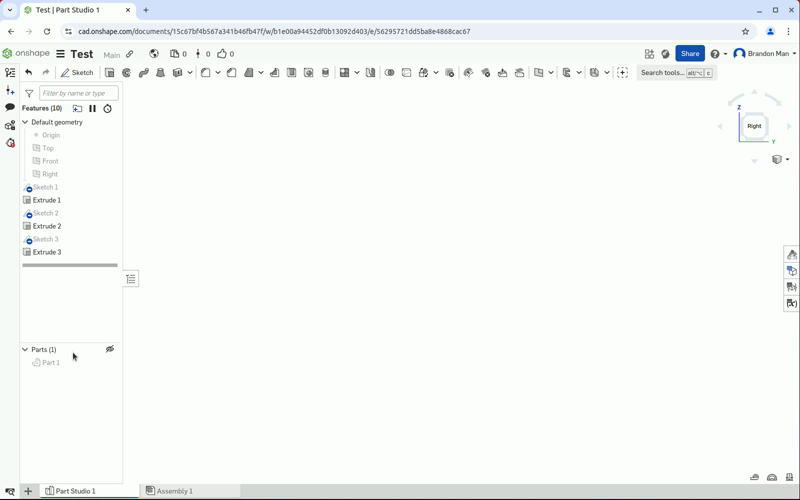
key(shift+s)
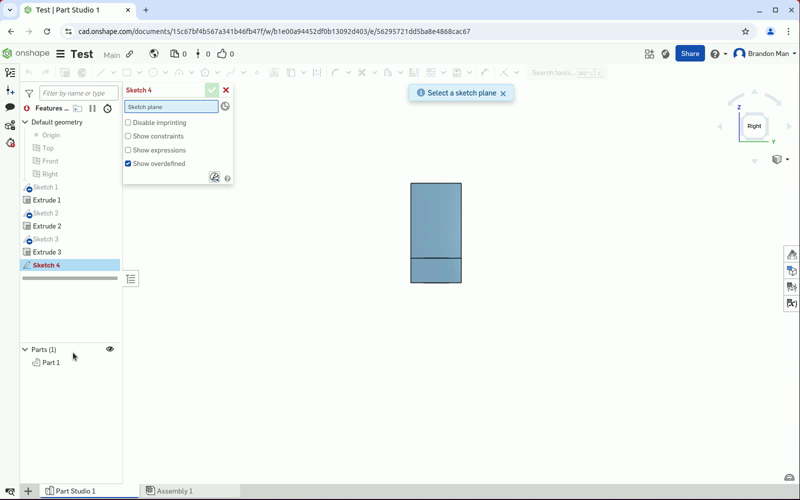
mouse_move(73, 176)
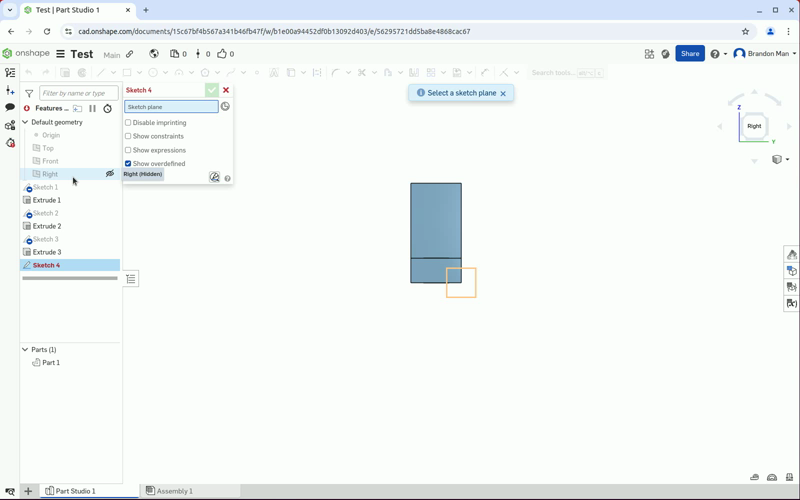
click(73, 176)
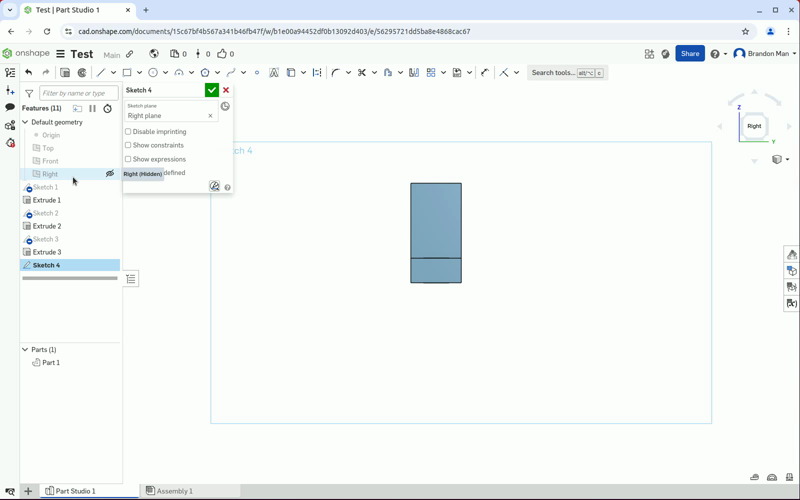
mouse_move(73, 352)
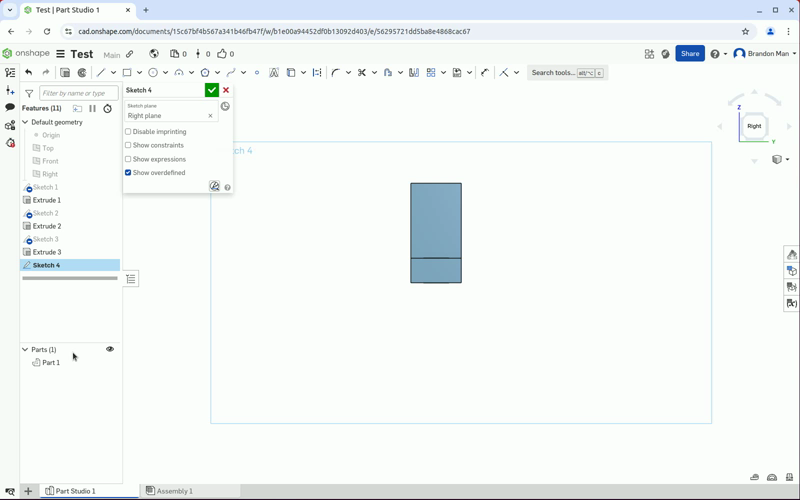
key(y)
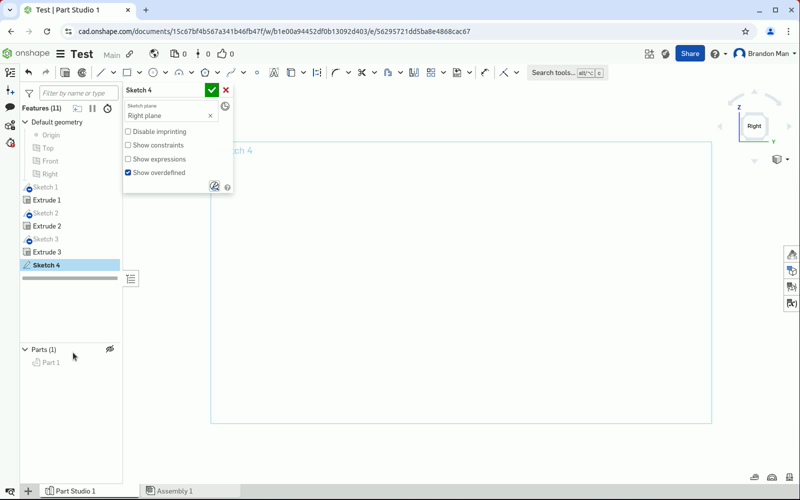
key(c)
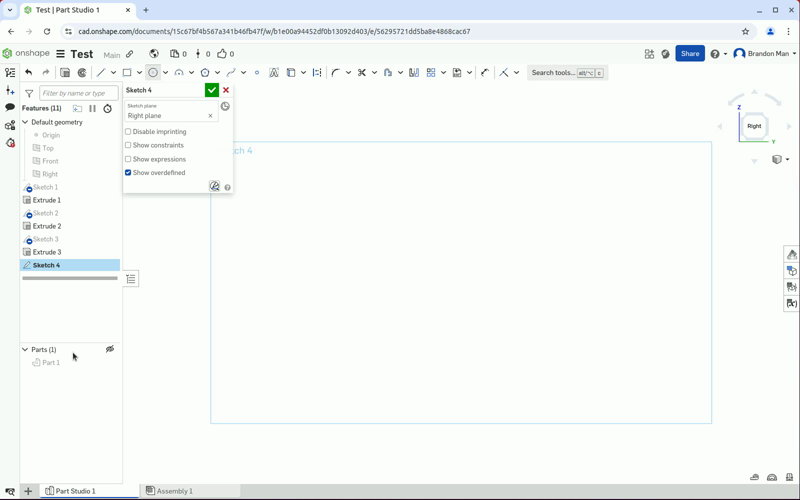
key_down(shift)
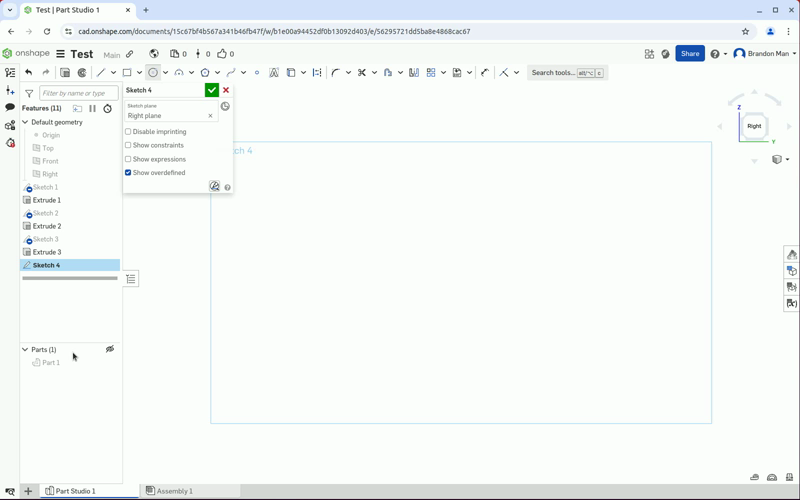
mouse_move(436, 220)
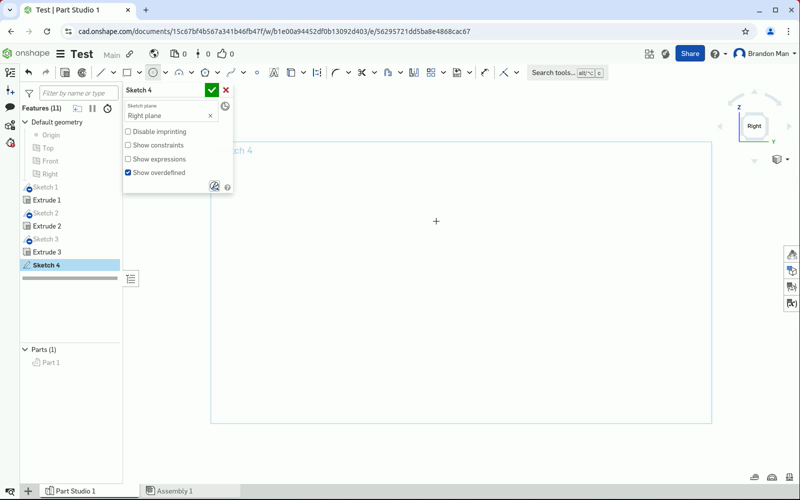
click(436, 220)
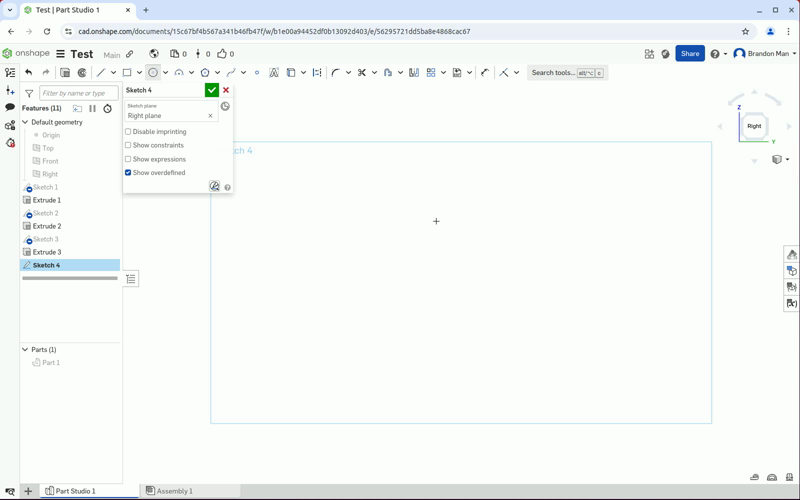
key_up(shift)
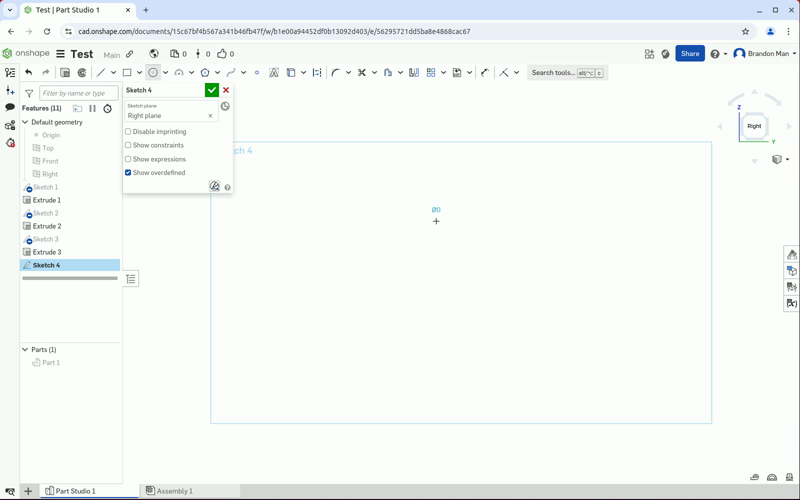
mouse_move(449, 220)
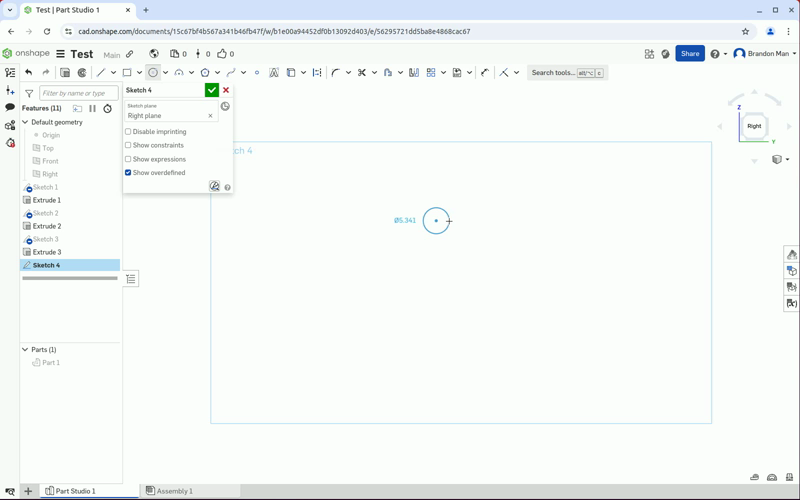
click(449, 220)
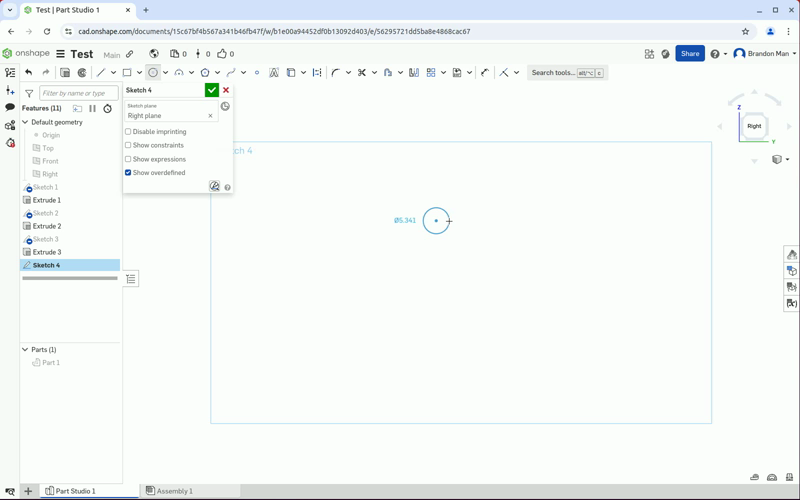
key(esc)
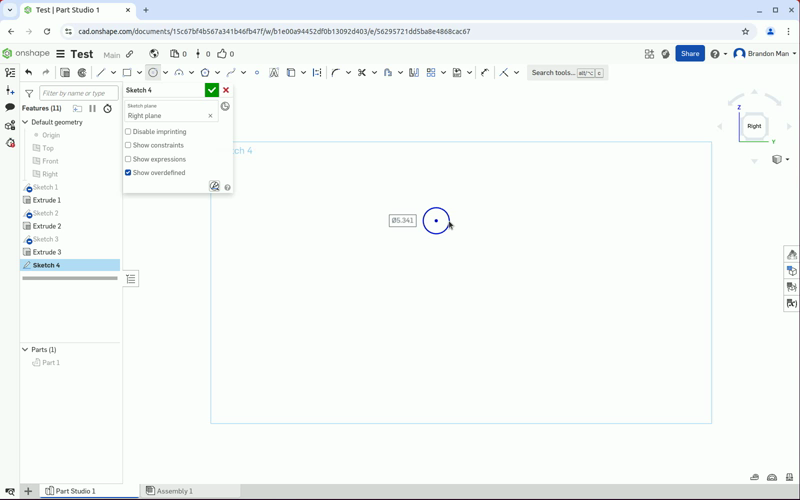
mouse_move(429, 230)
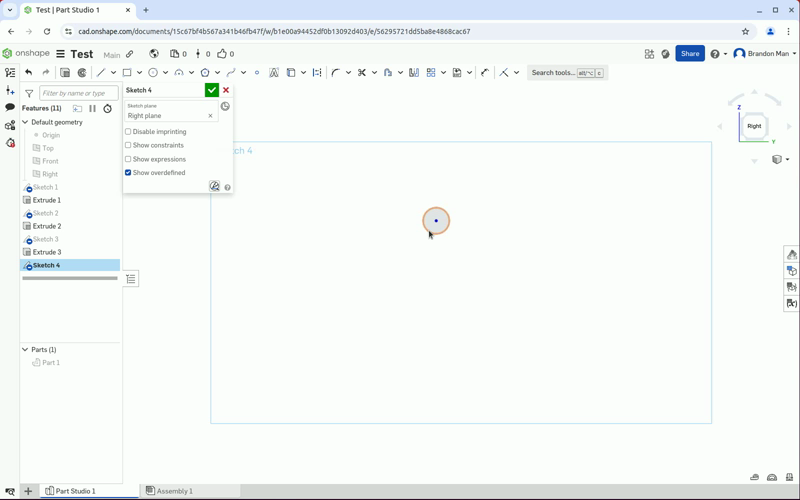
scroll(6)
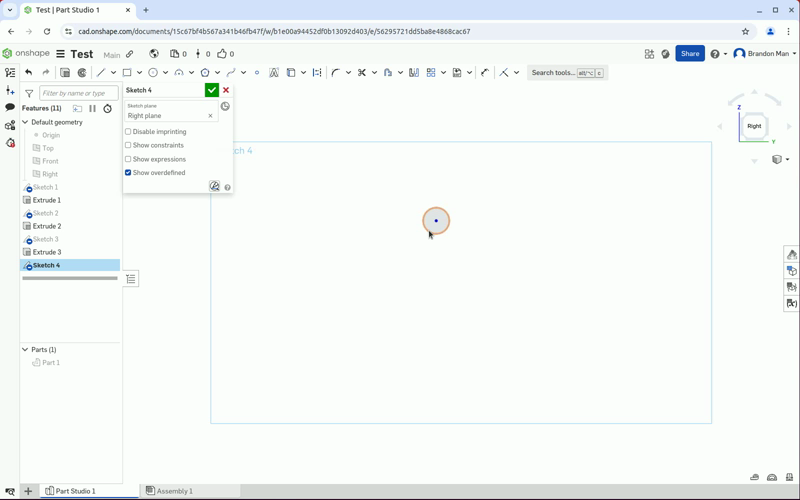
scroll(6)
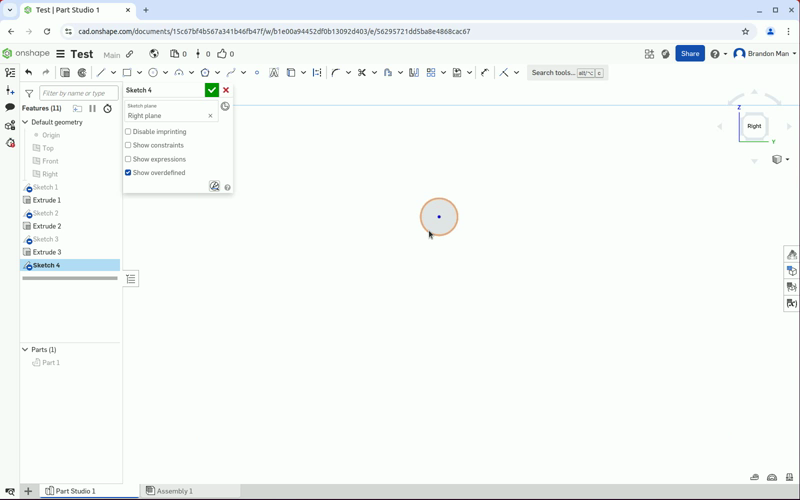
scroll(6)
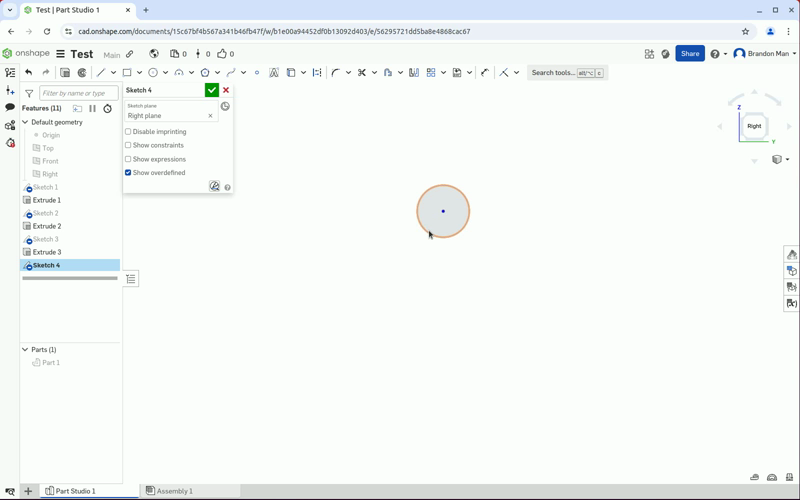
scroll(6)
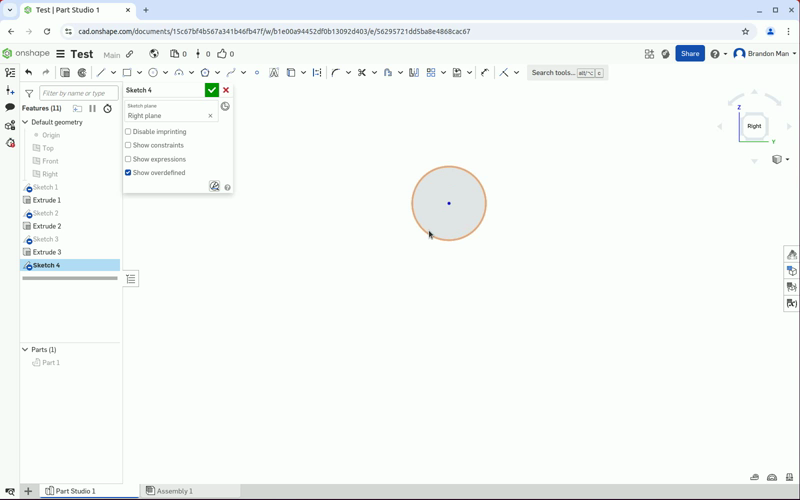
scroll(6)
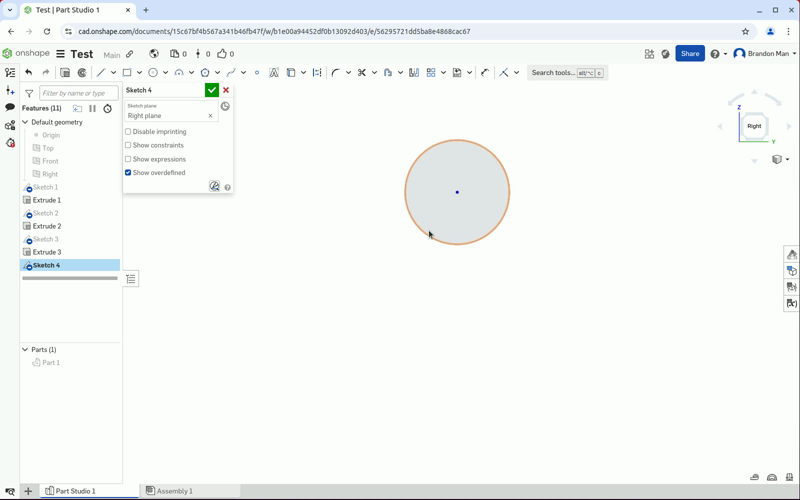
scroll(6)
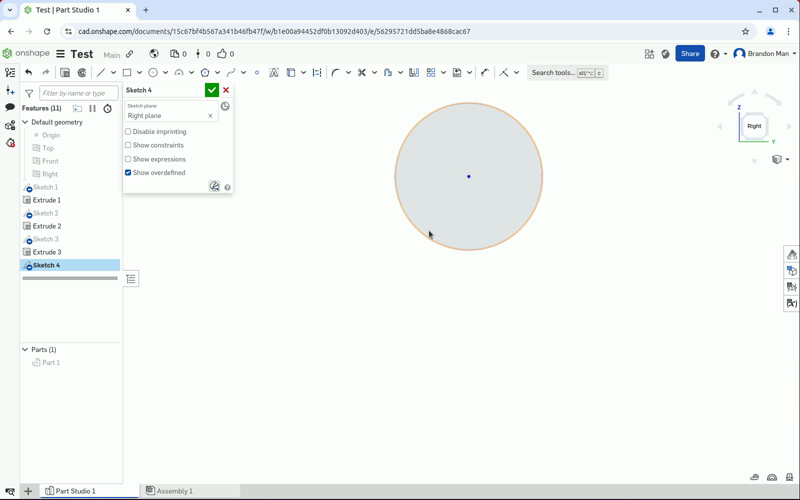
scroll(6)
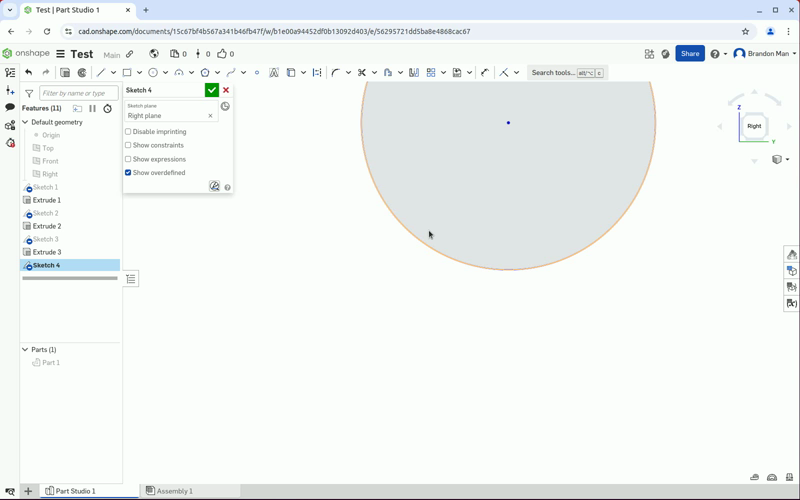
click(429, 230)
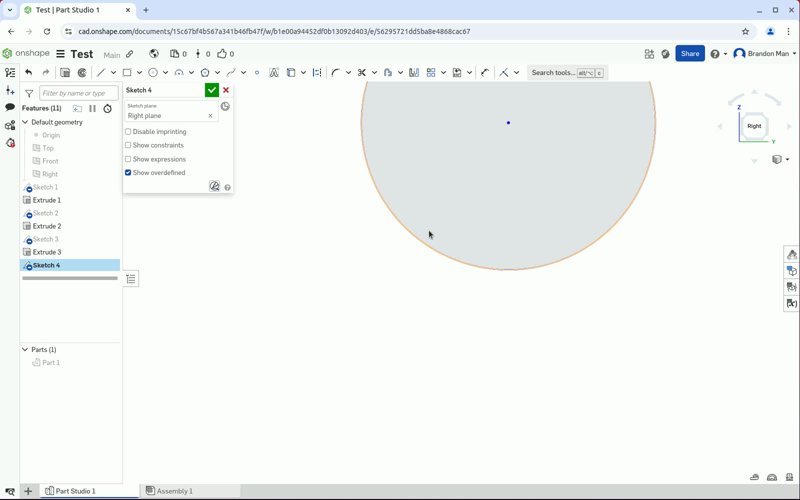
scroll(-6)
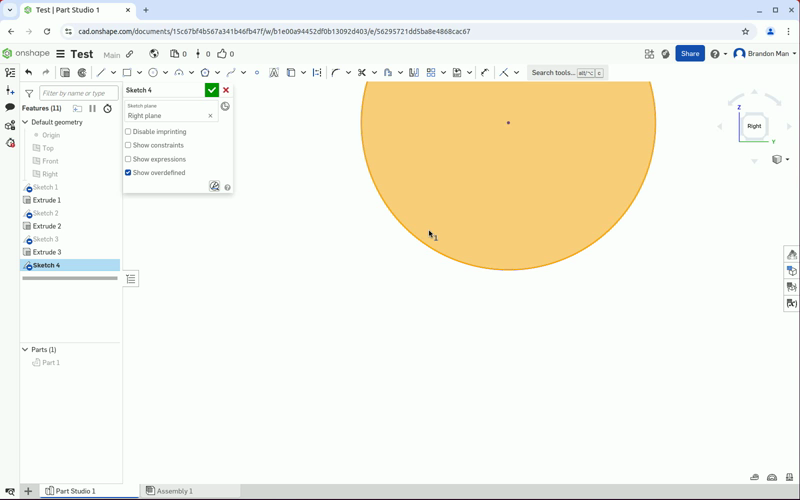
scroll(-6)
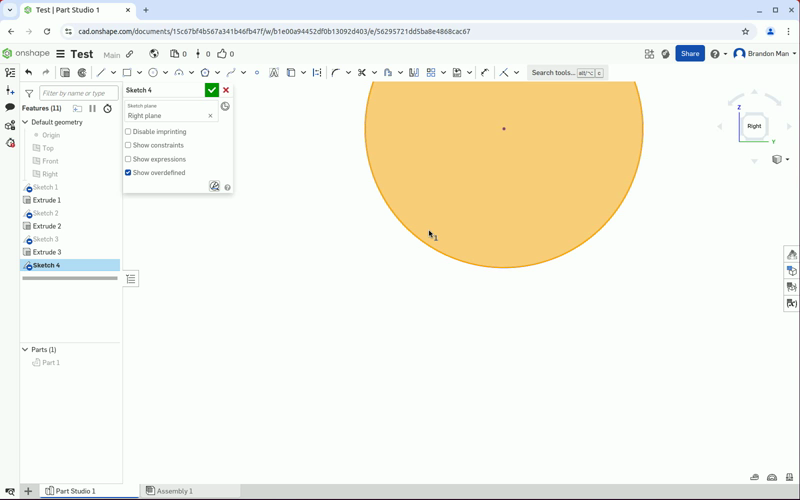
scroll(-6)
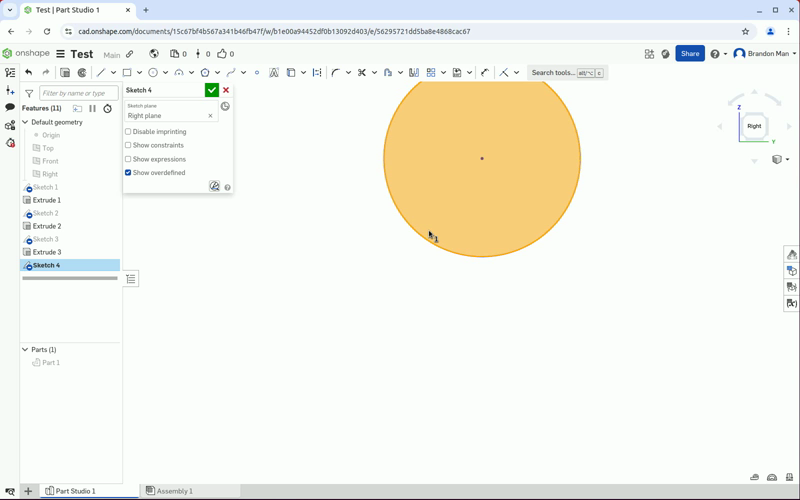
scroll(-6)
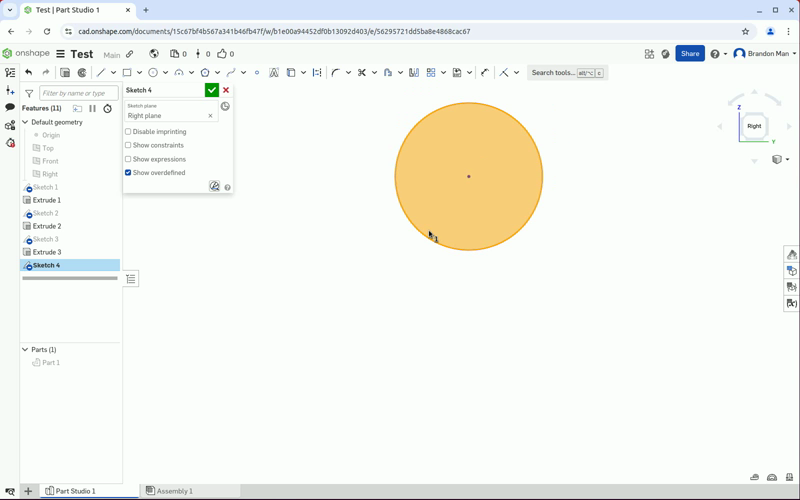
scroll(-6)
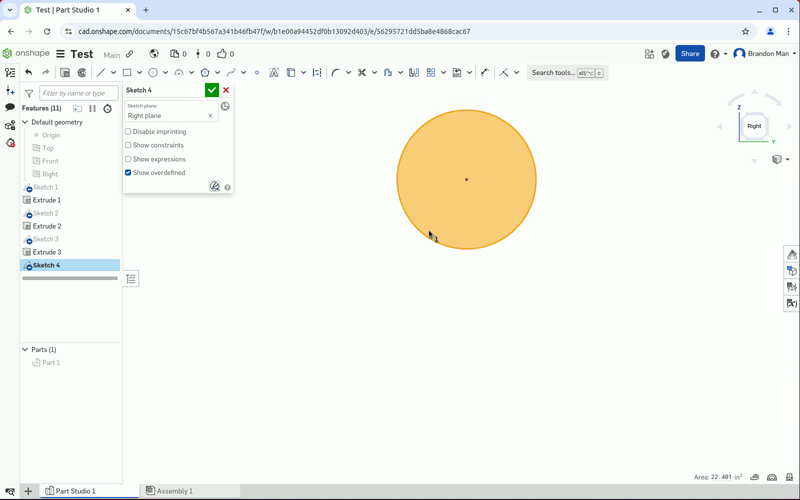
scroll(-6)
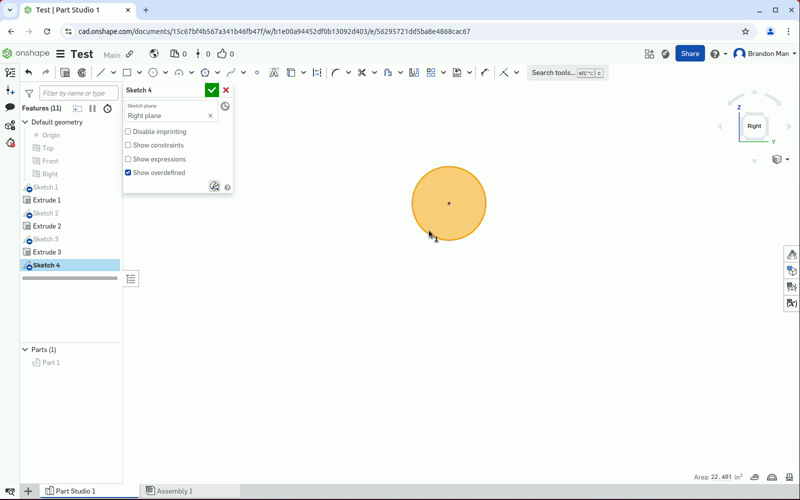
scroll(-6)
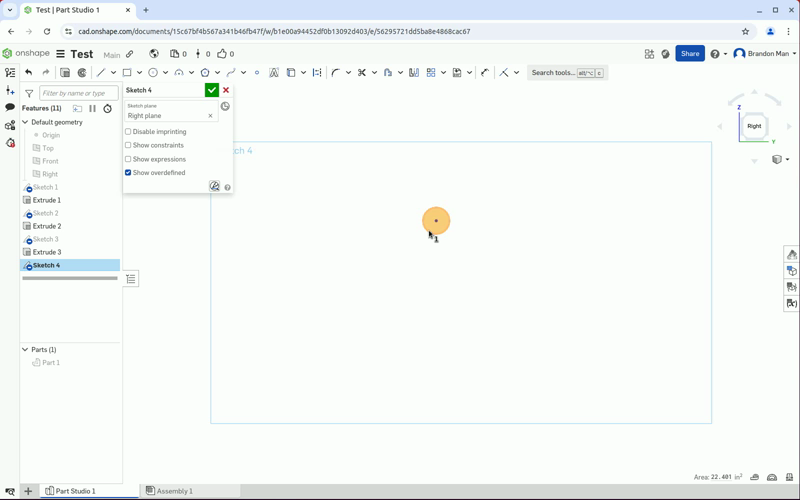
mouse_move(73, 352)
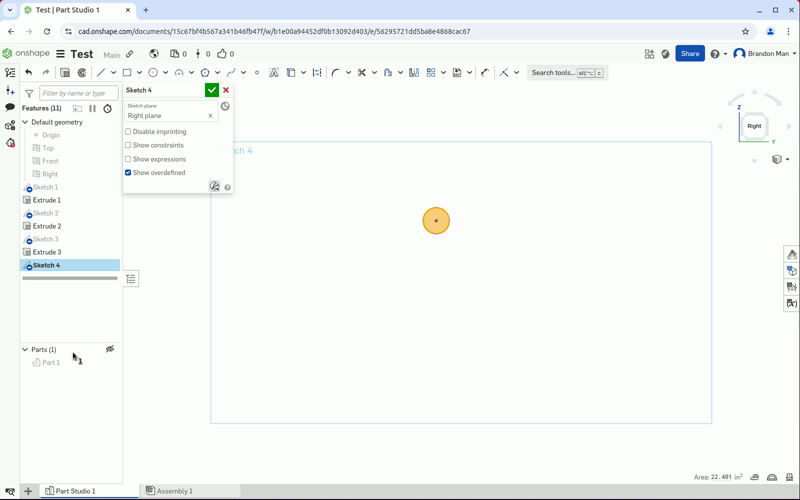
key(shift+y)
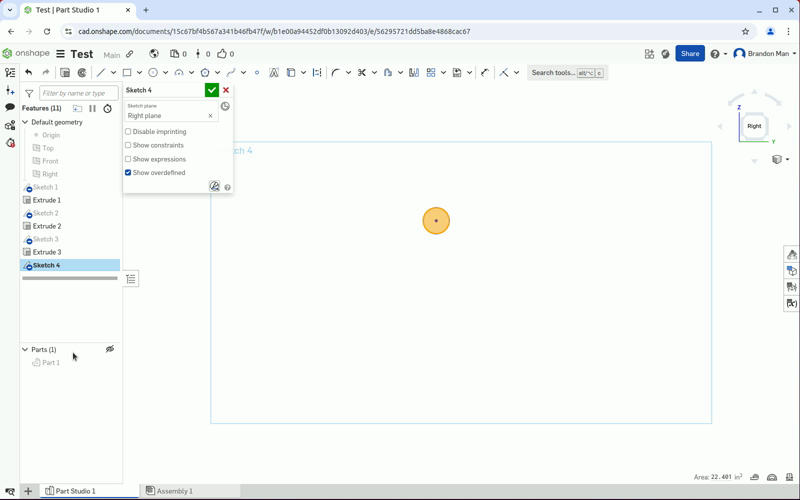
key(shift+e)
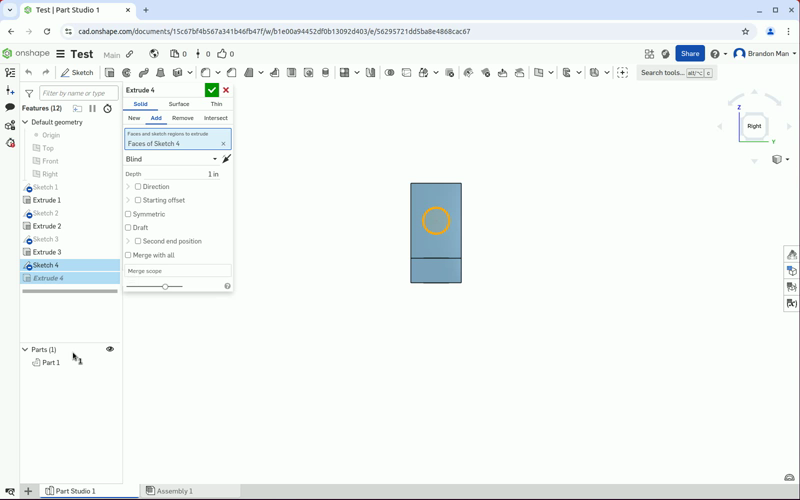
mouse_move(143, 106)
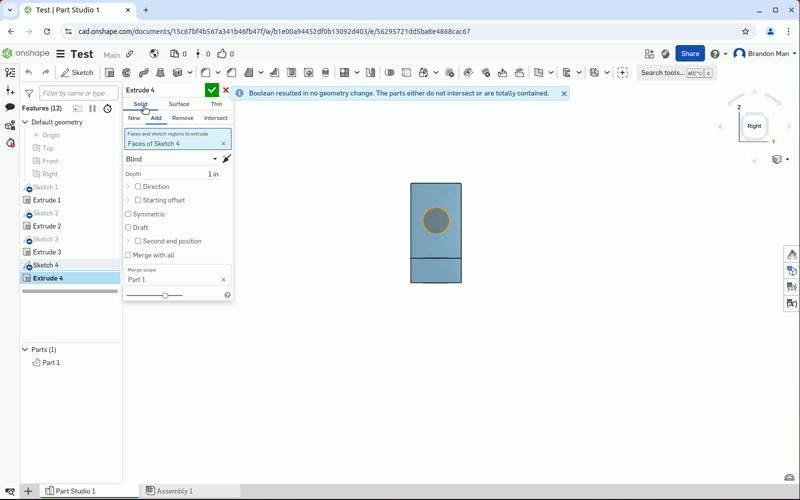
click(143, 106)
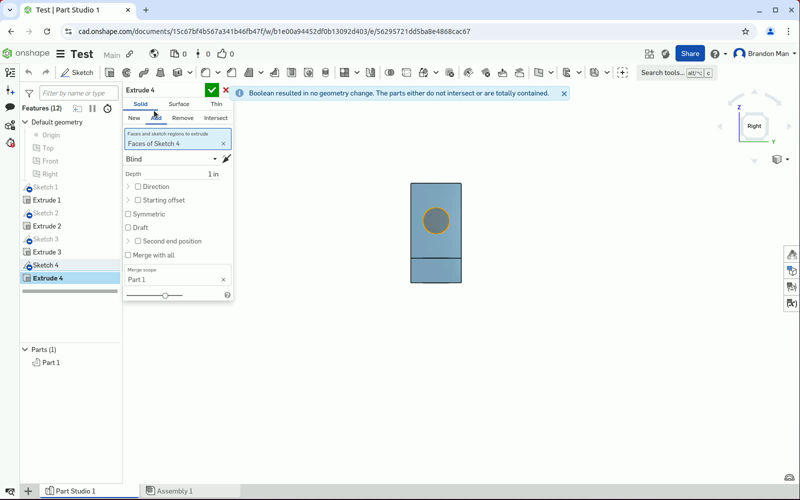
mouse_move(186, 120)
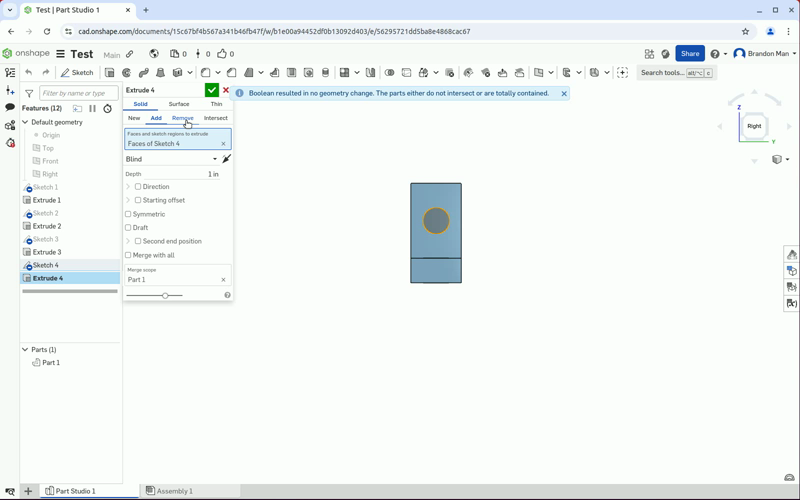
click(186, 120)
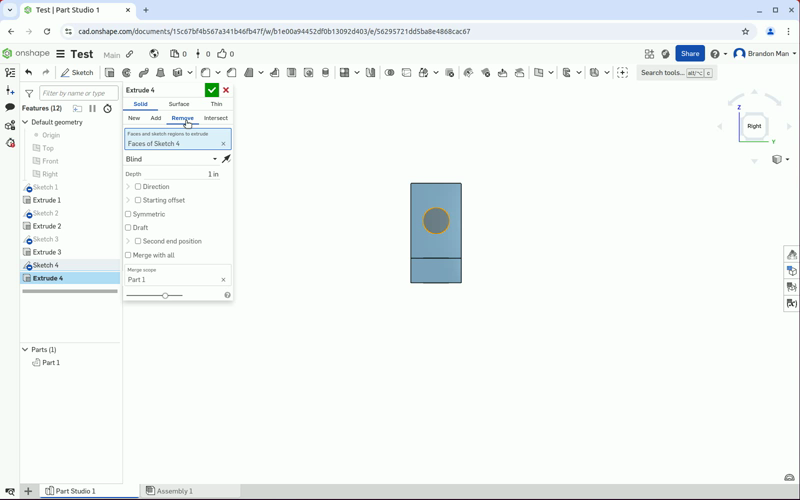
key(tab, 4)
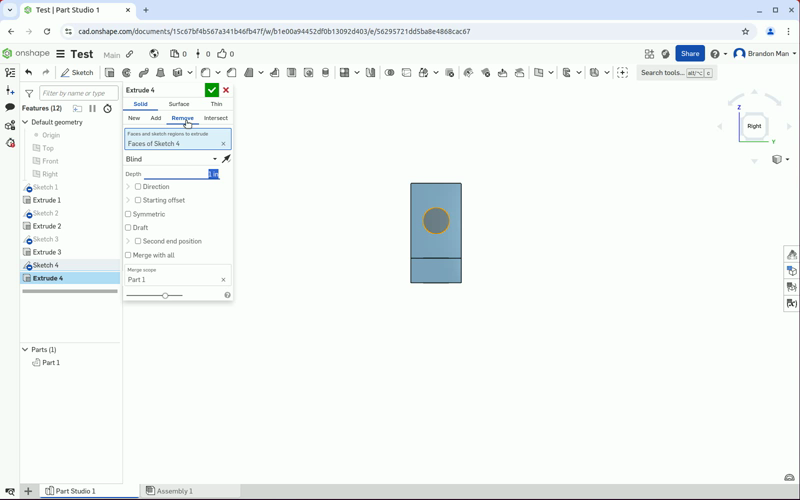
text(-10.351)
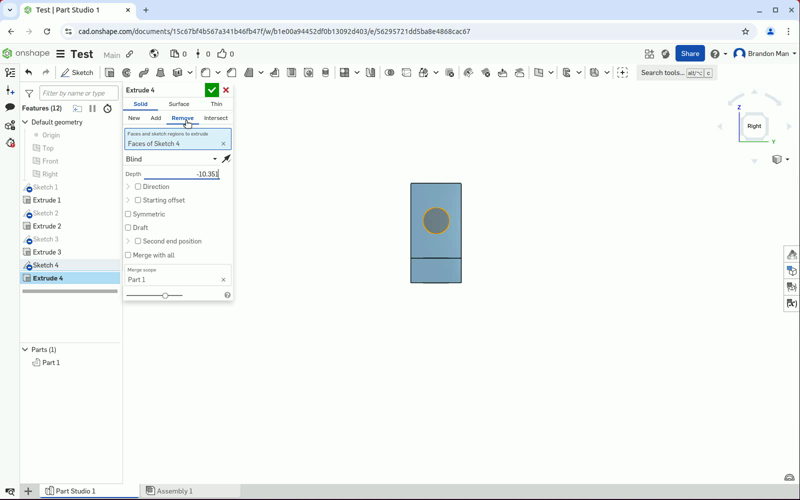
key(tab, 6)
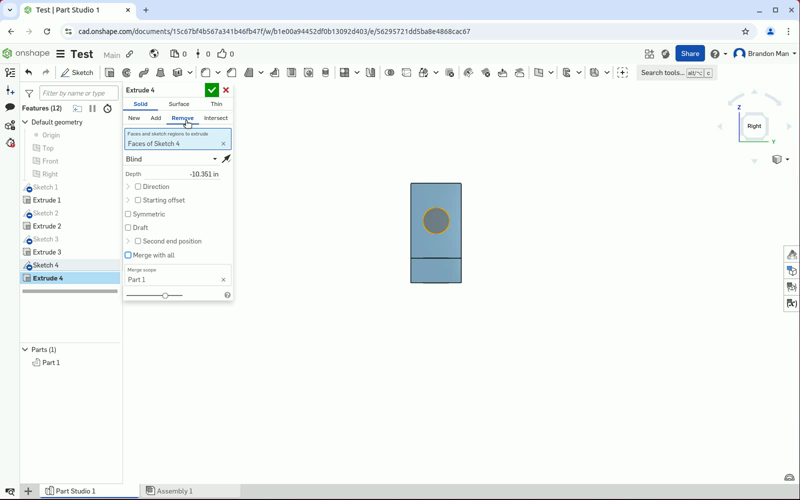
key(space)
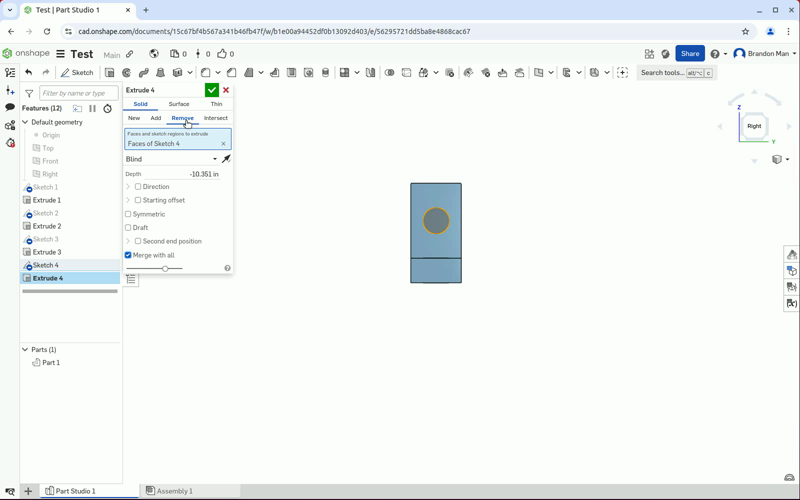
key(enter)
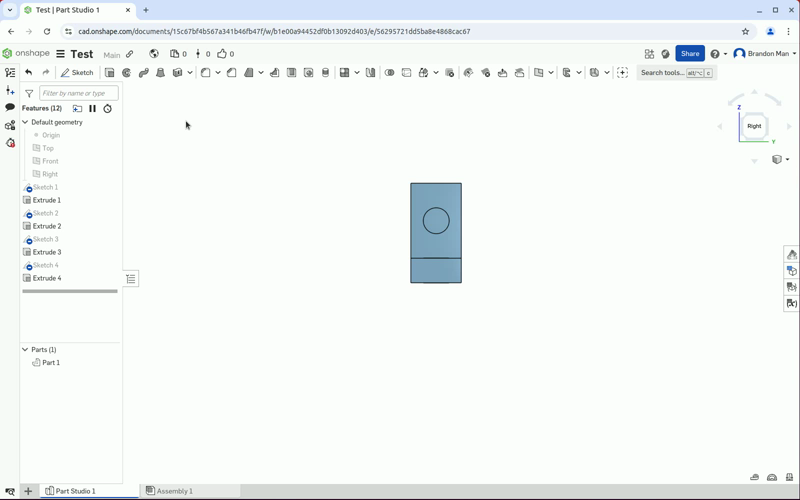
key(shift+h)
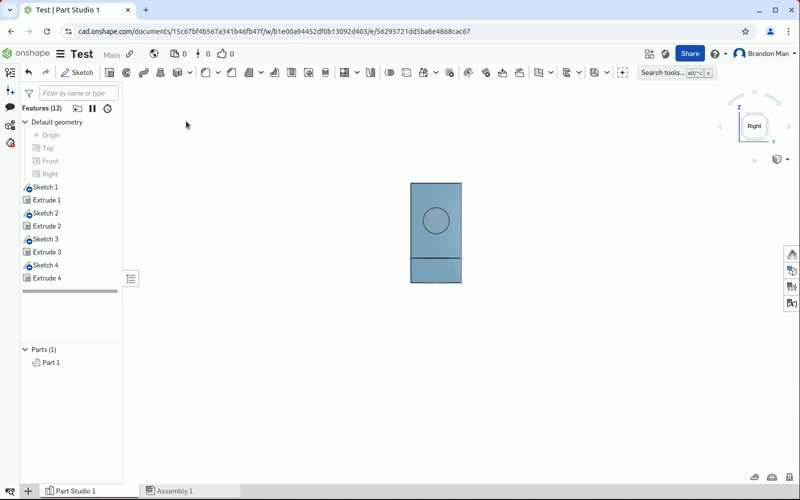
key(shift+h)
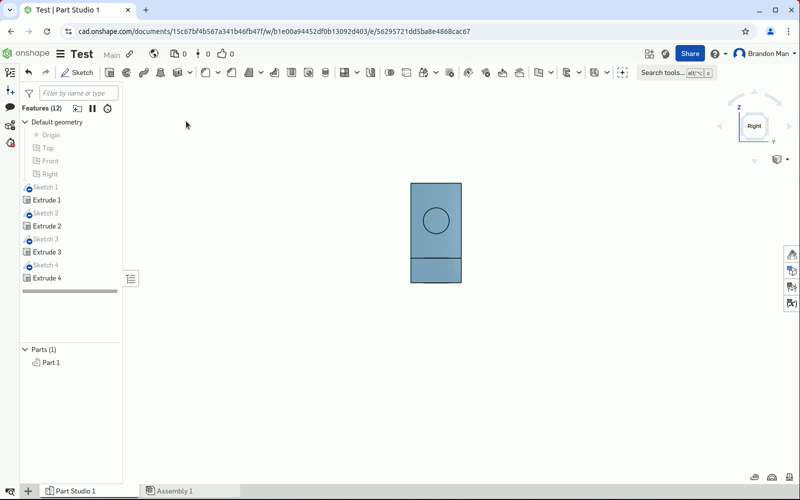
mouse_move(73, 189)
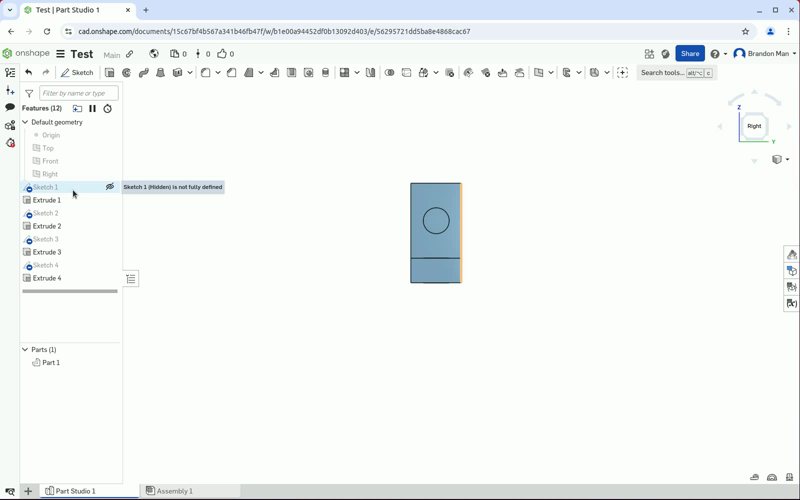
click(73, 189)
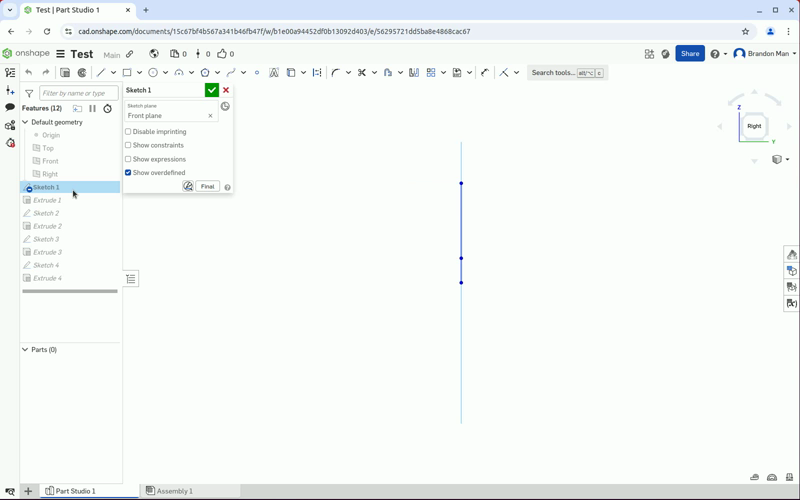
mouse_move(229, 92)
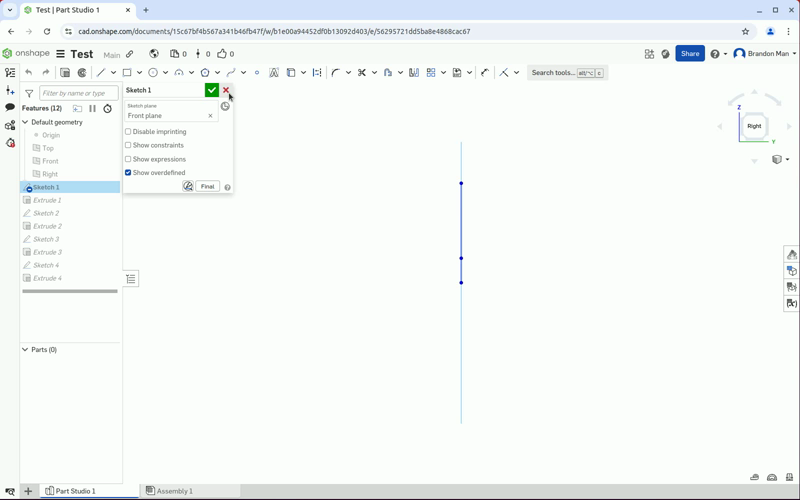
click(229, 92)
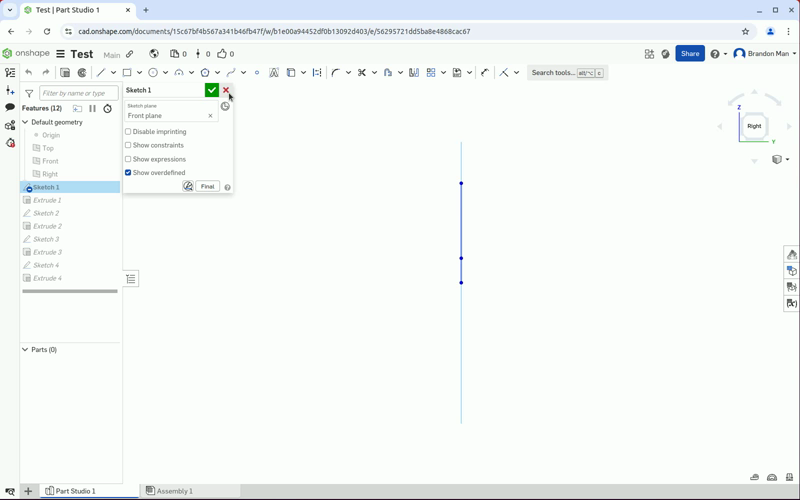
key(shift+s)
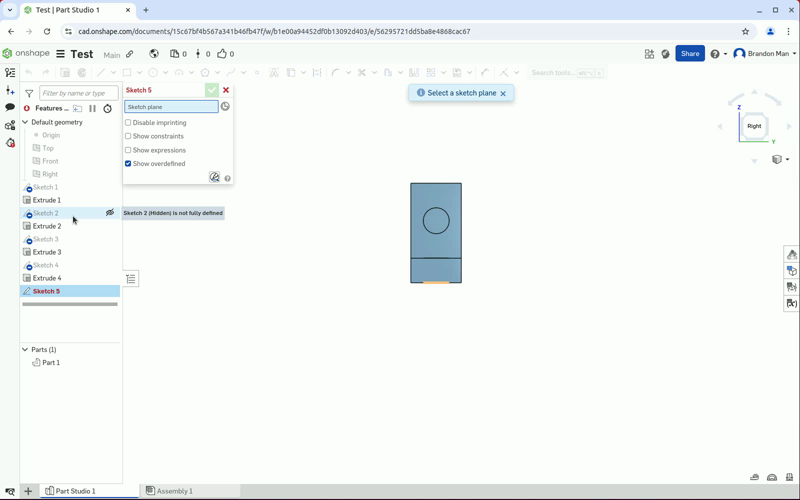
scroll(3)
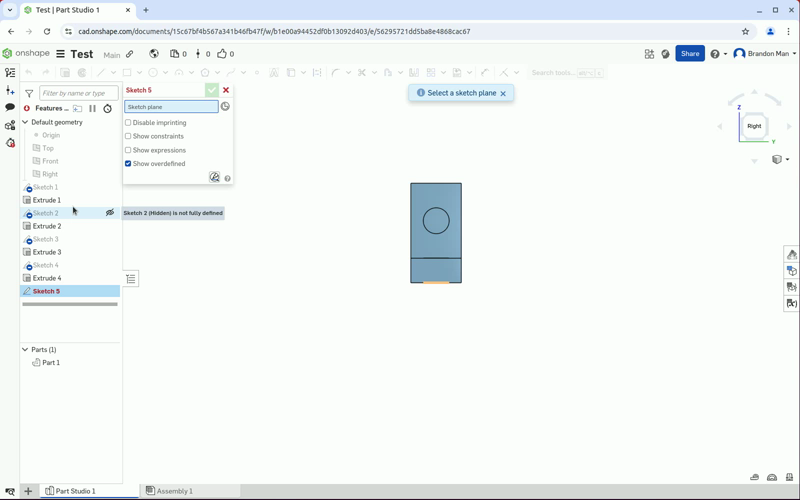
mouse_move(73, 176)
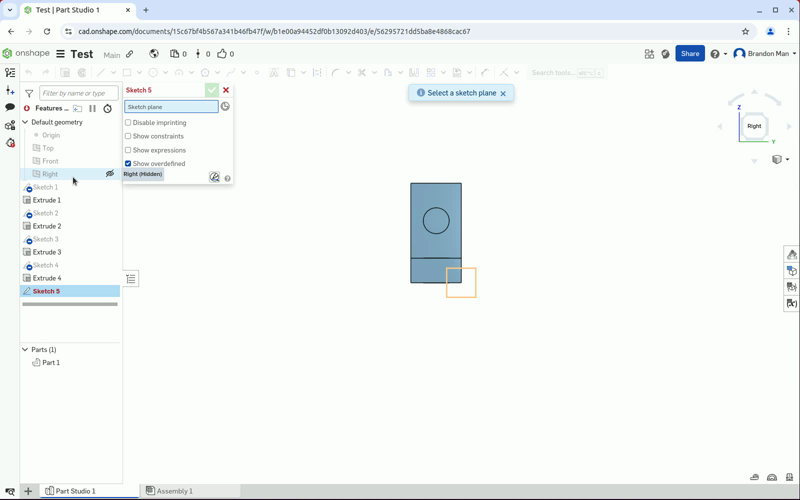
click(73, 176)
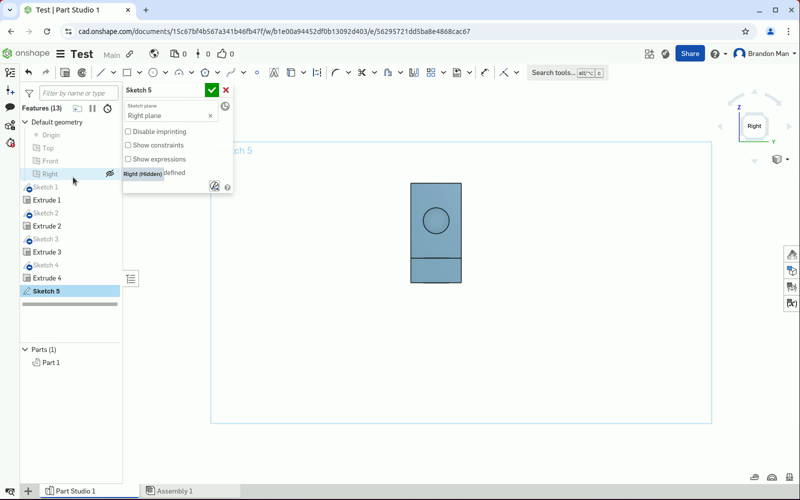
mouse_move(73, 352)
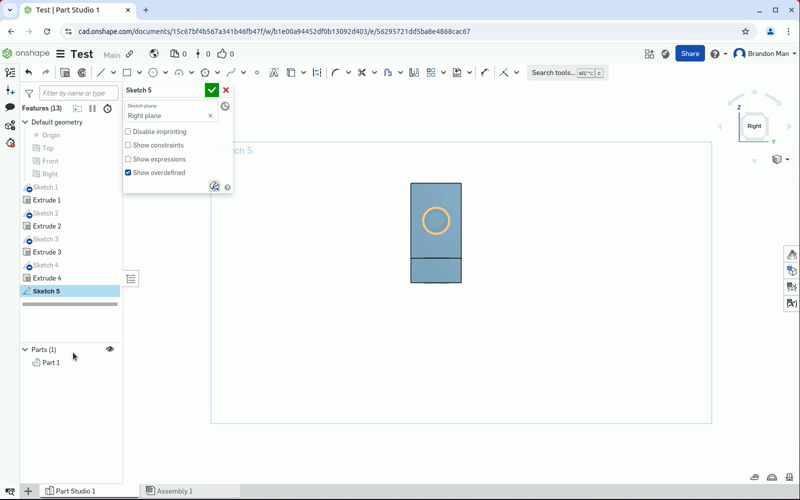
key(y)
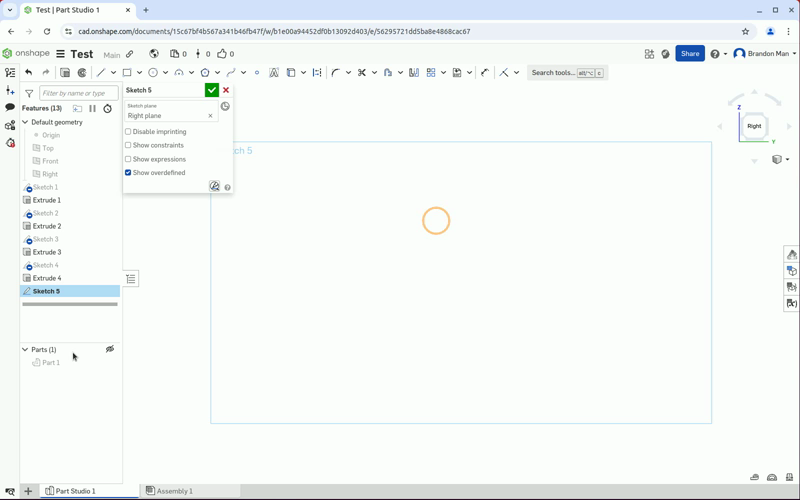
key(a)
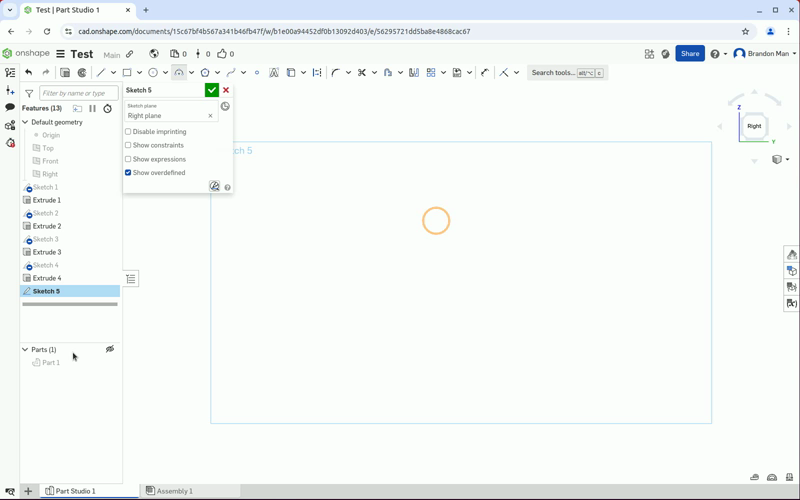
key_down(shift)
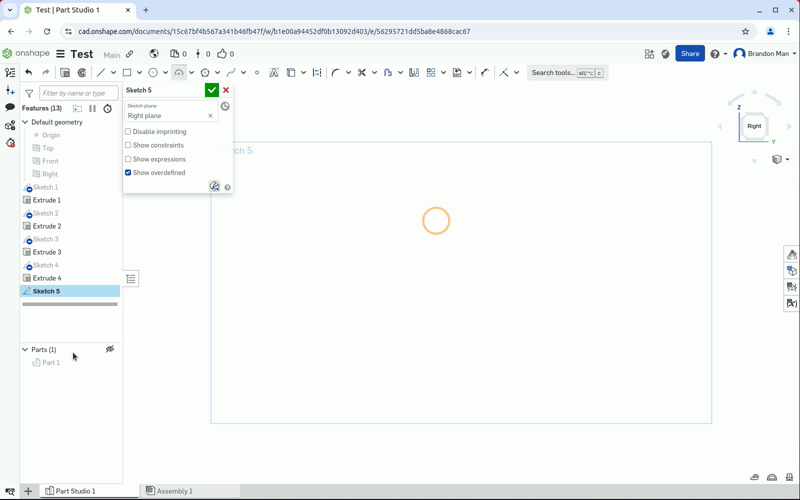
mouse_move(423, 219)
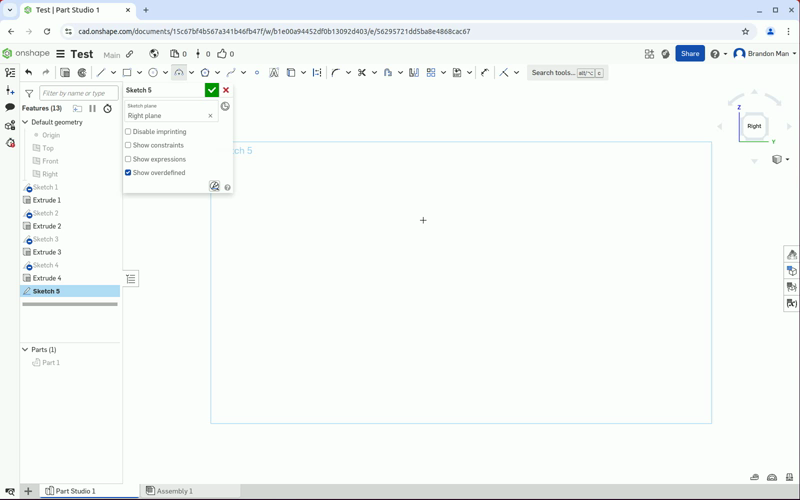
click(423, 219)
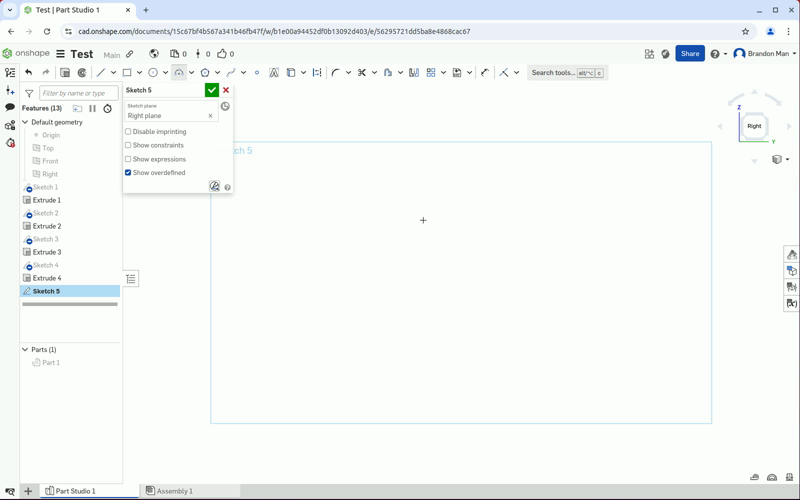
key_up(shift)
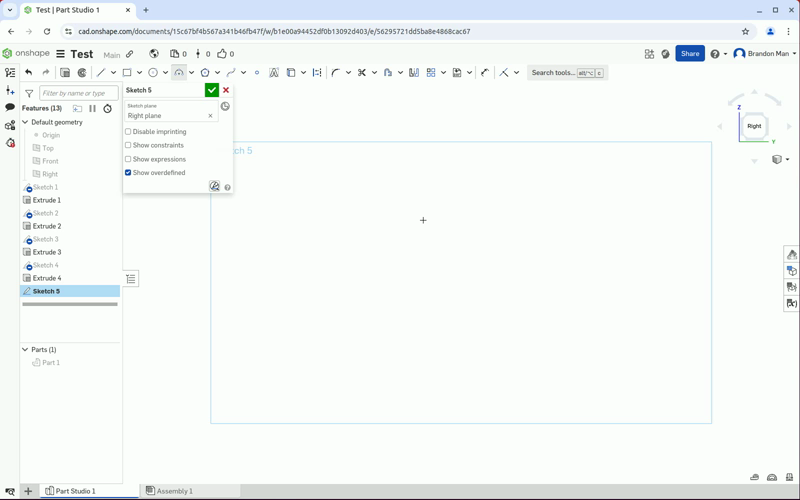
key_down(shift)
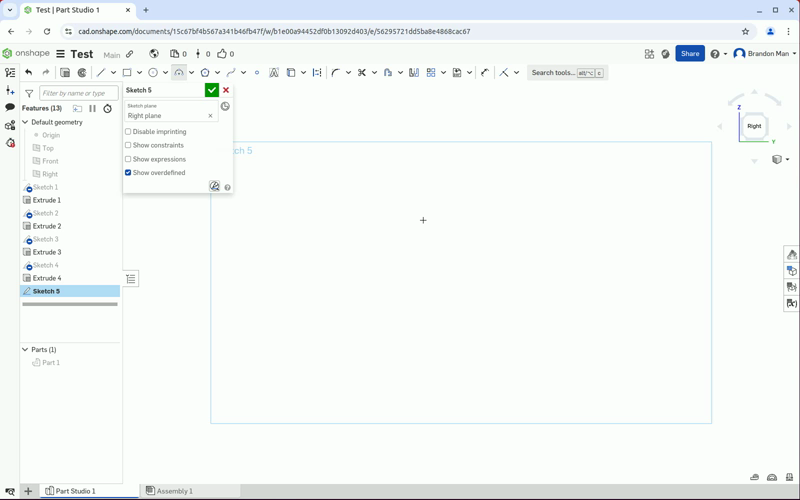
mouse_move(449, 219)
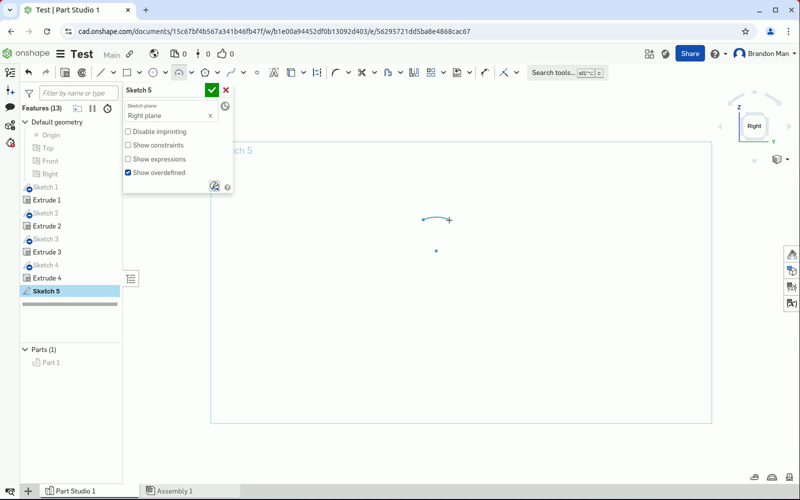
click(449, 219)
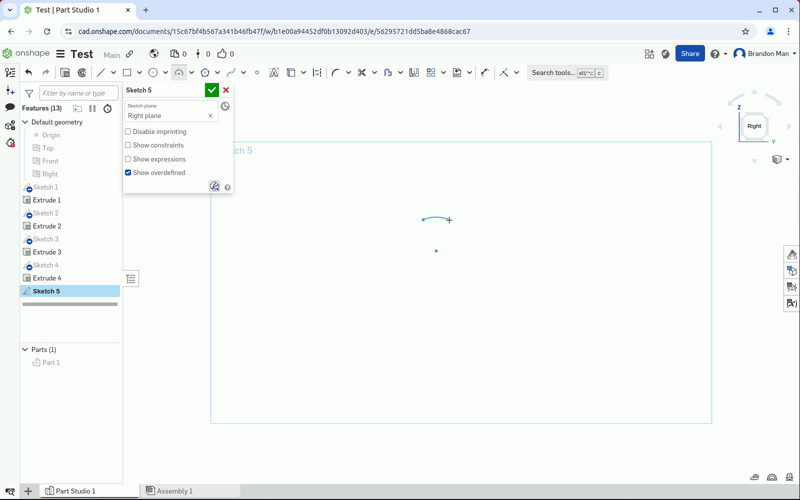
mouse_move(436, 207)
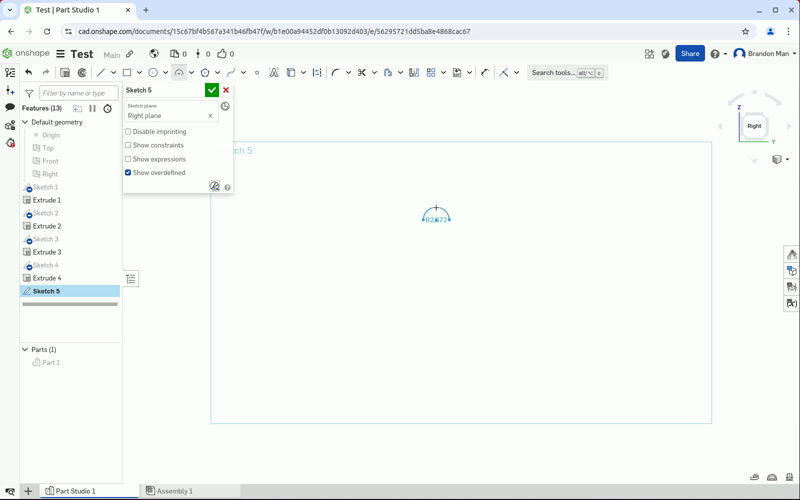
click(436, 207)
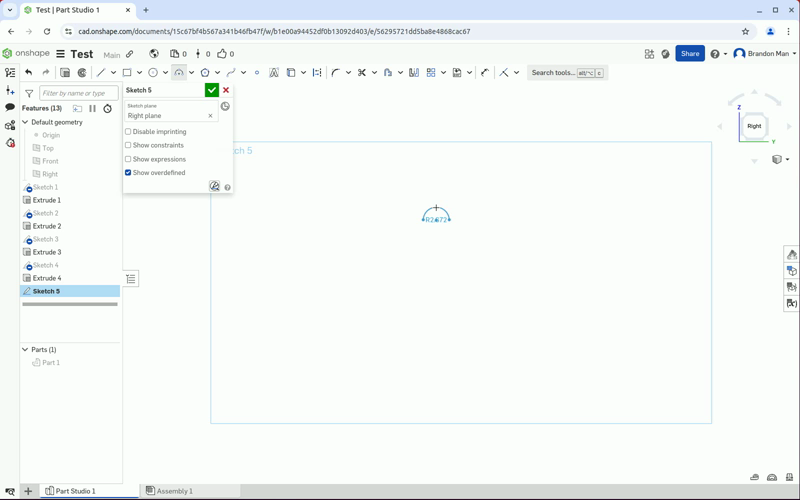
key_up(shift)
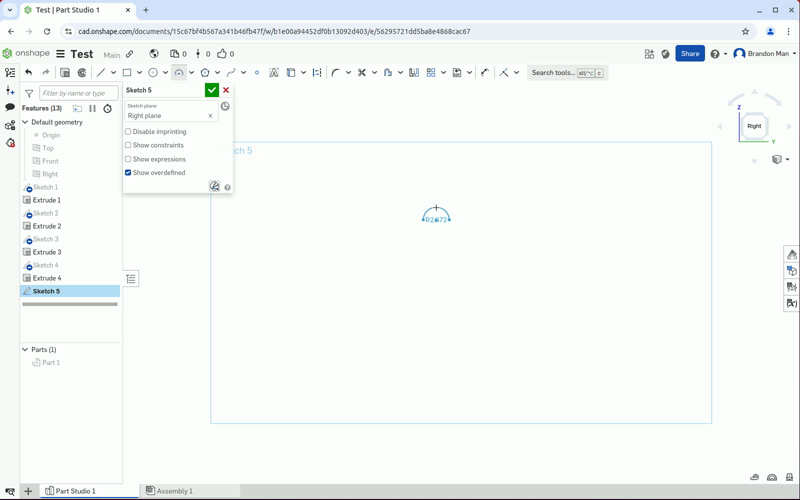
key(esc)
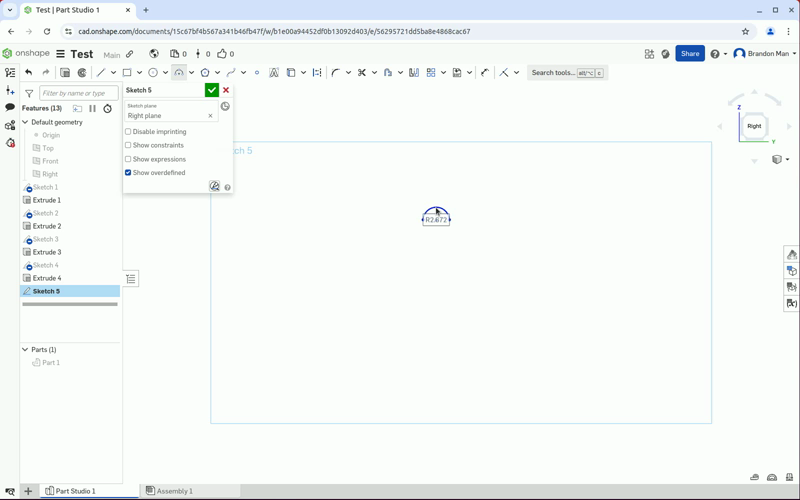
key(l)
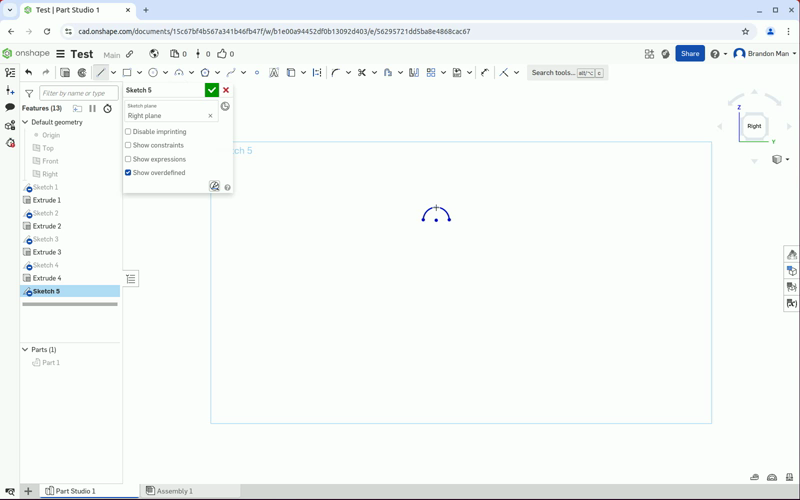
mouse_move(449, 219)
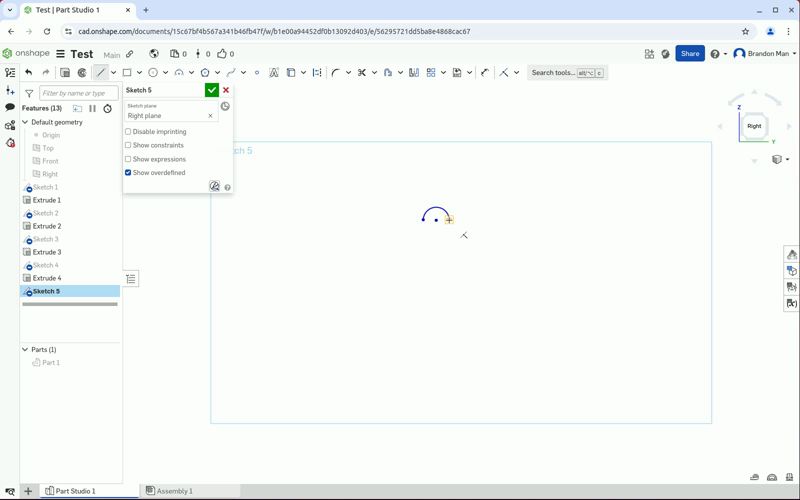
click(449, 219)
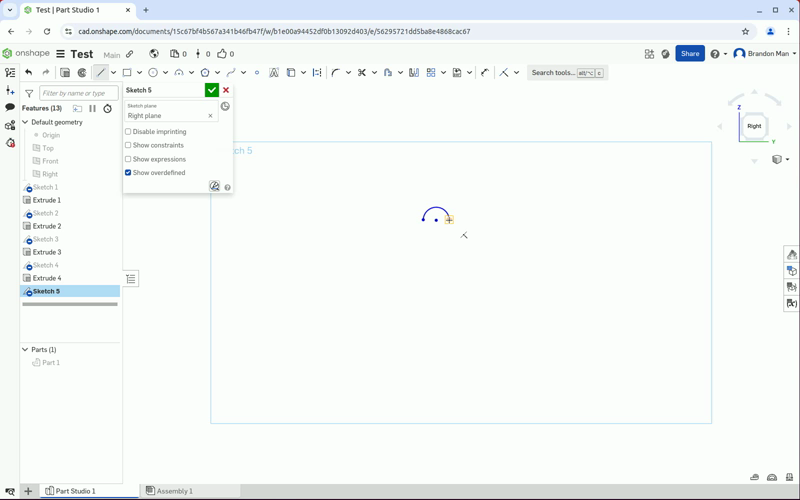
key_down(shift)
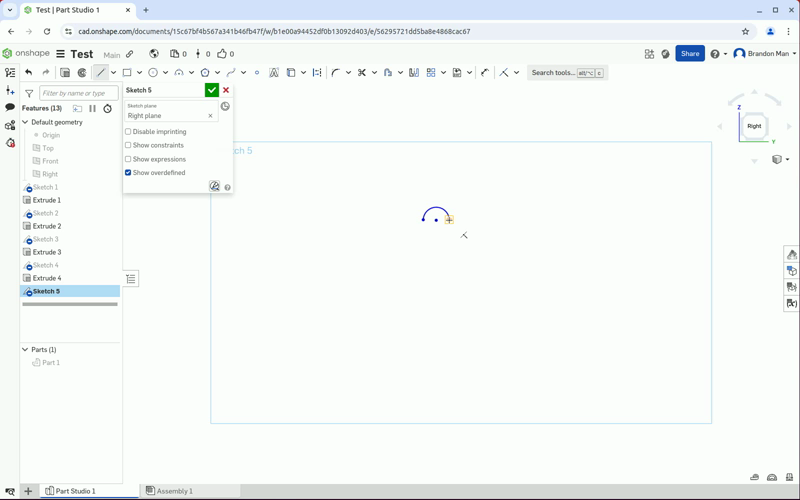
mouse_move(479, 219)
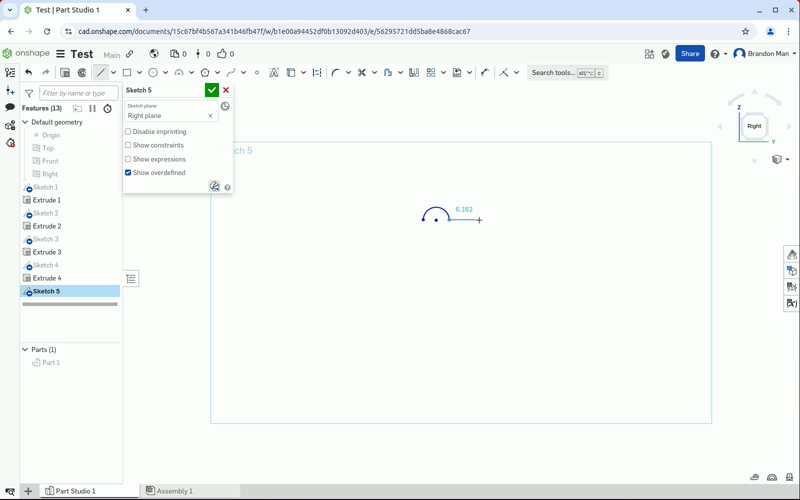
mouse_move(449, 181)
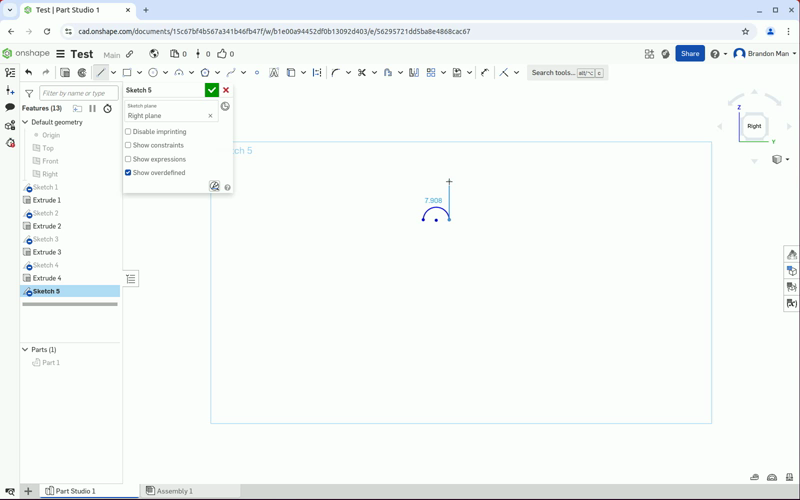
click(449, 181)
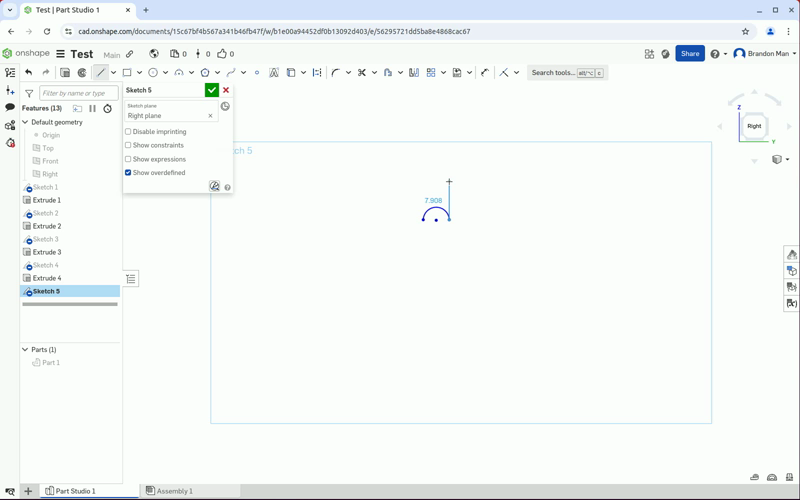
key_up(shift)
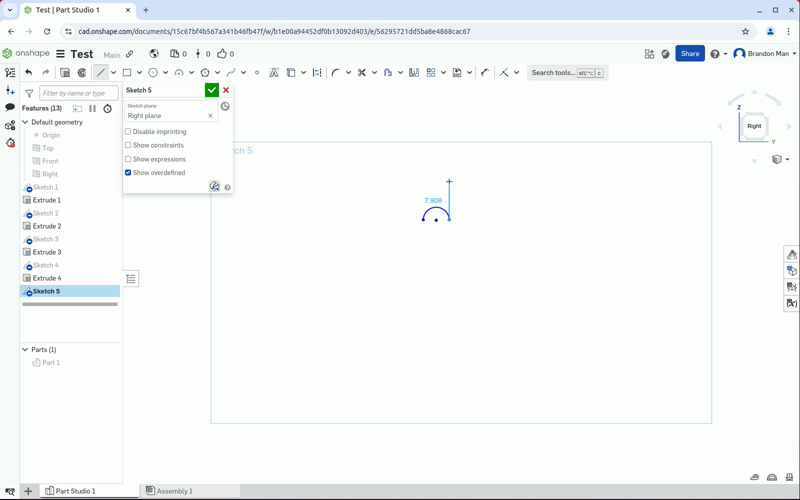
key_down(shift)
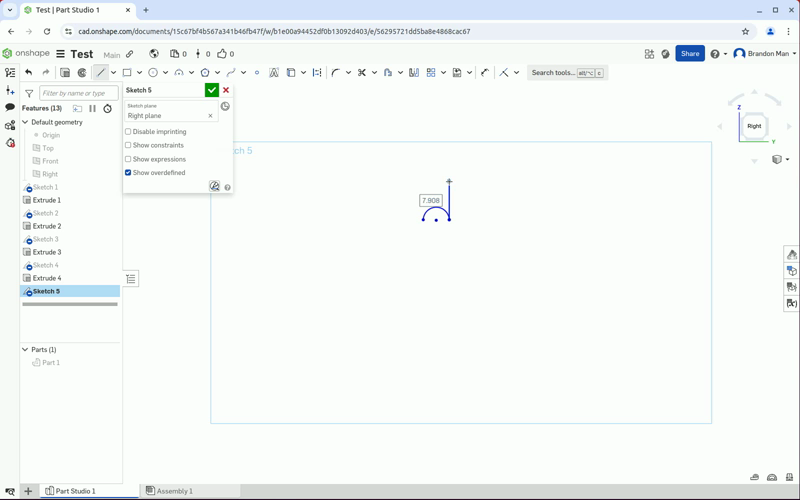
mouse_move(479, 181)
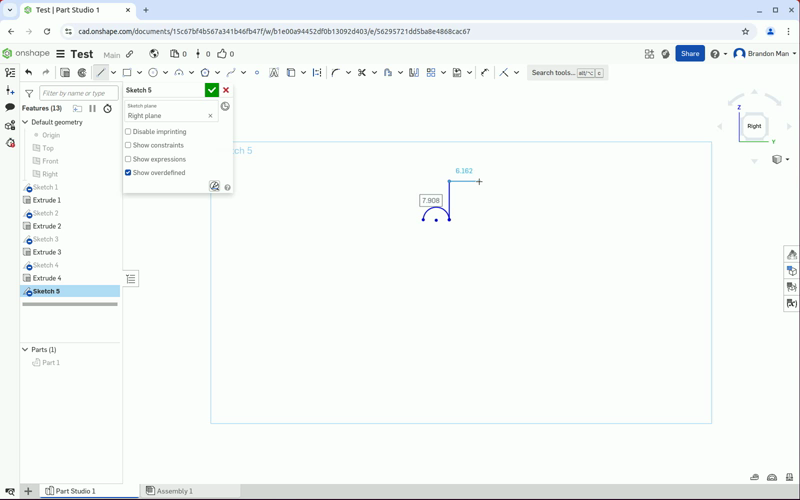
mouse_move(423, 181)
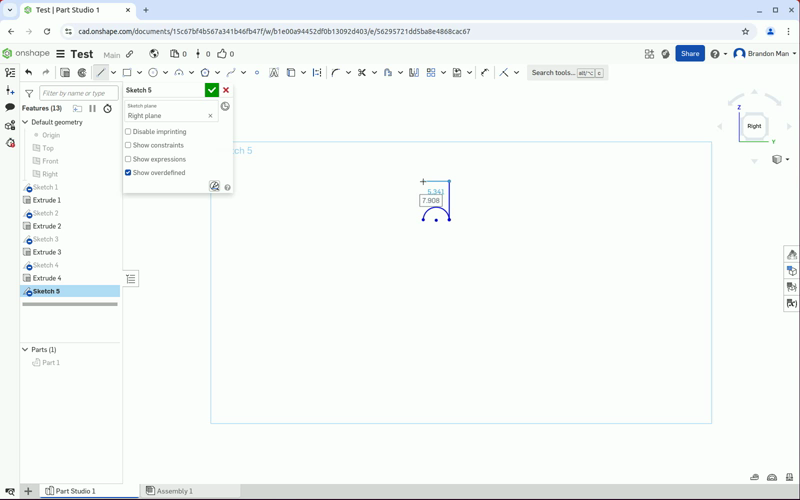
click(423, 181)
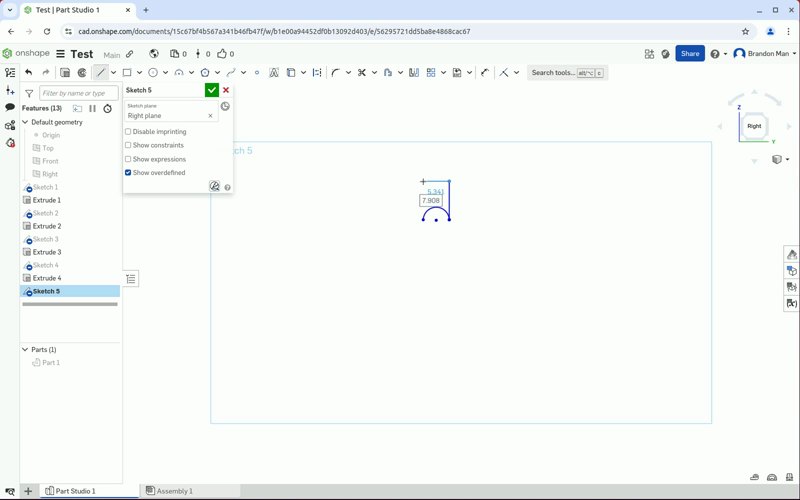
key_up(shift)
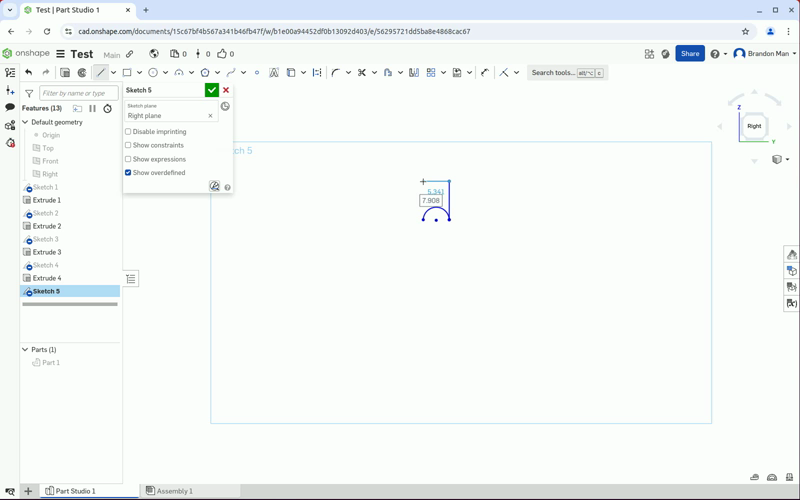
mouse_move(453, 181)
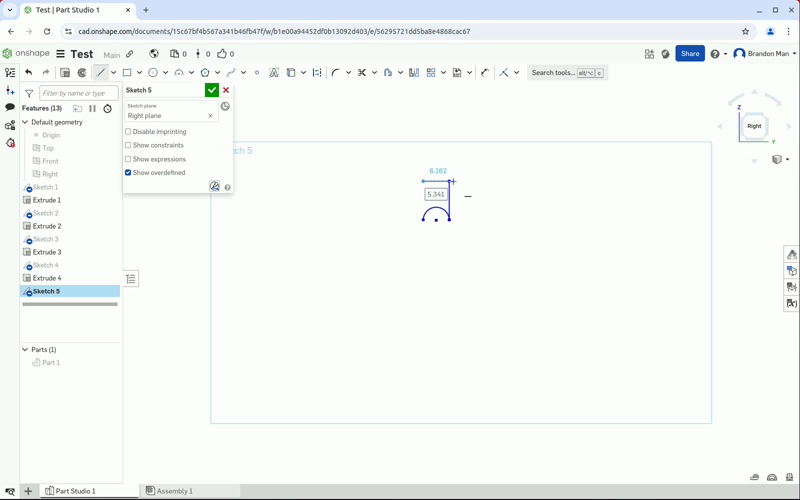
key_down(shift)
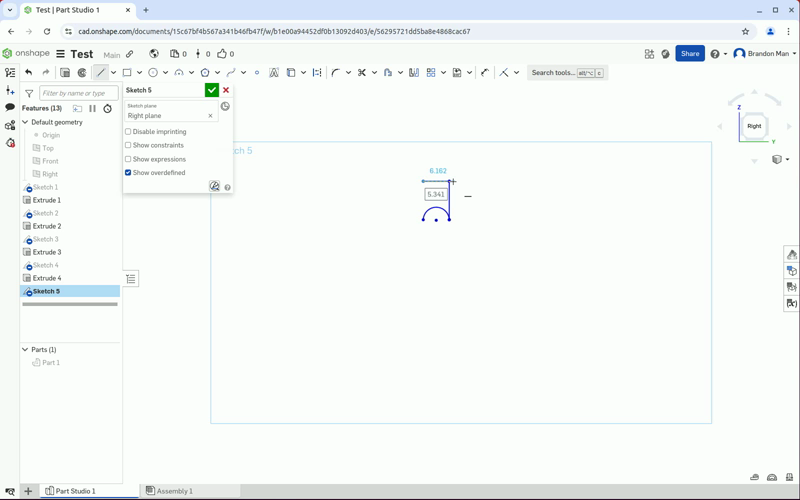
mouse_move(423, 219)
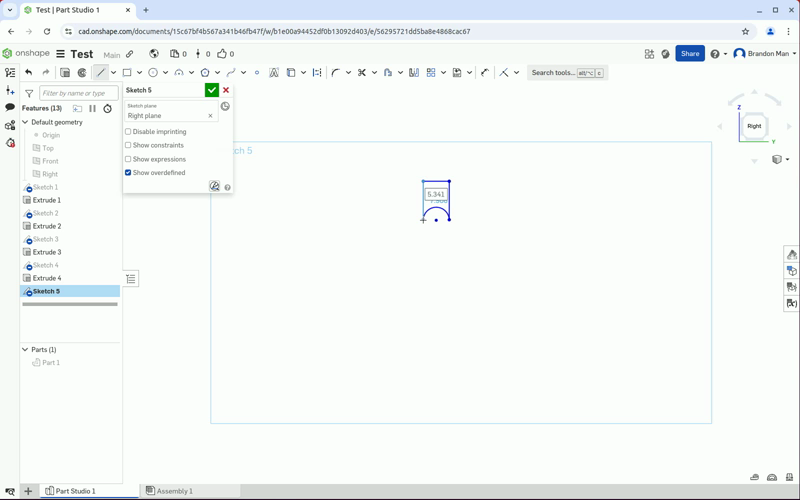
key_up(shift)
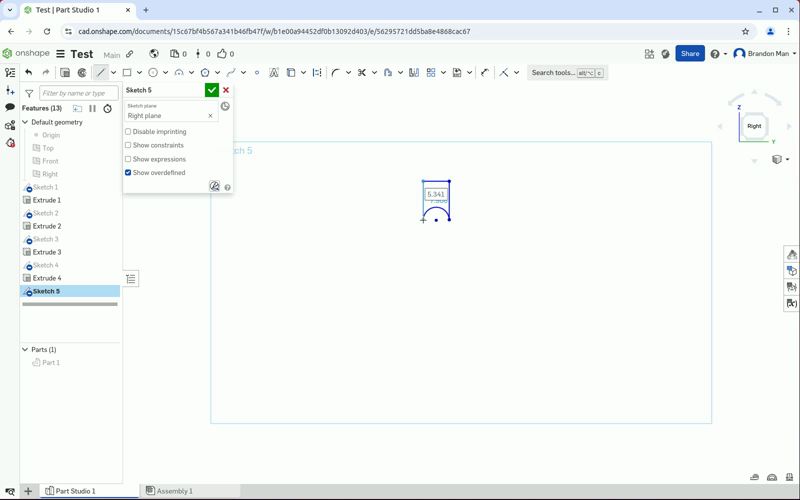
click(423, 219)
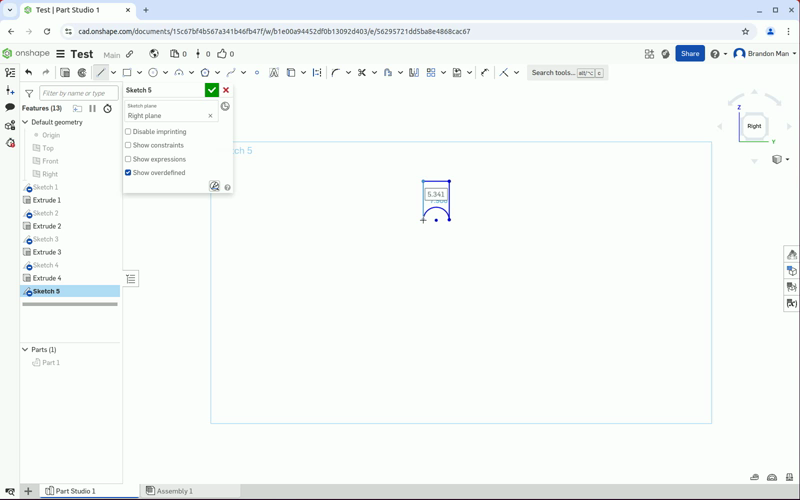
key(esc)
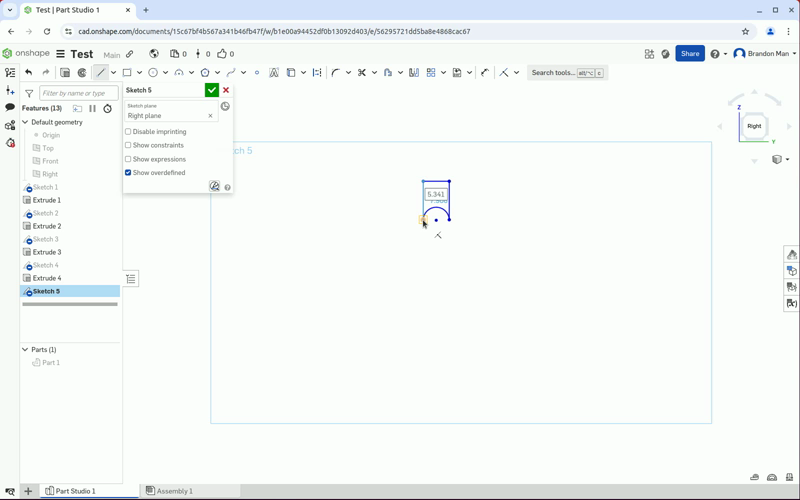
mouse_move(428, 202)
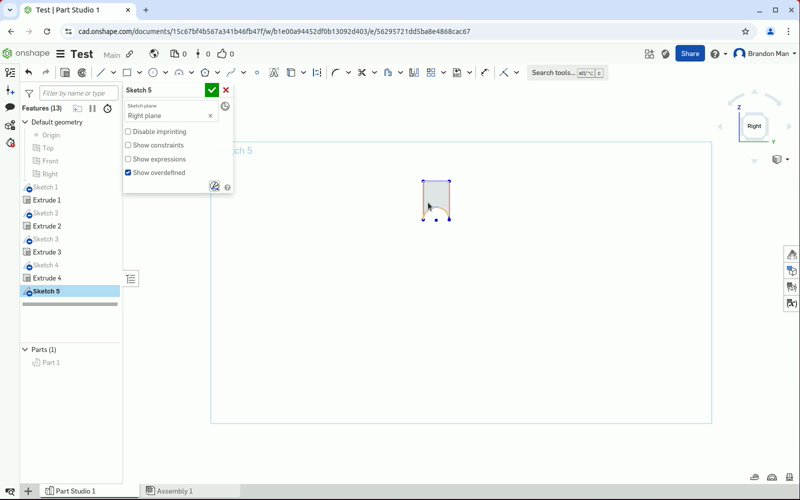
scroll(6)
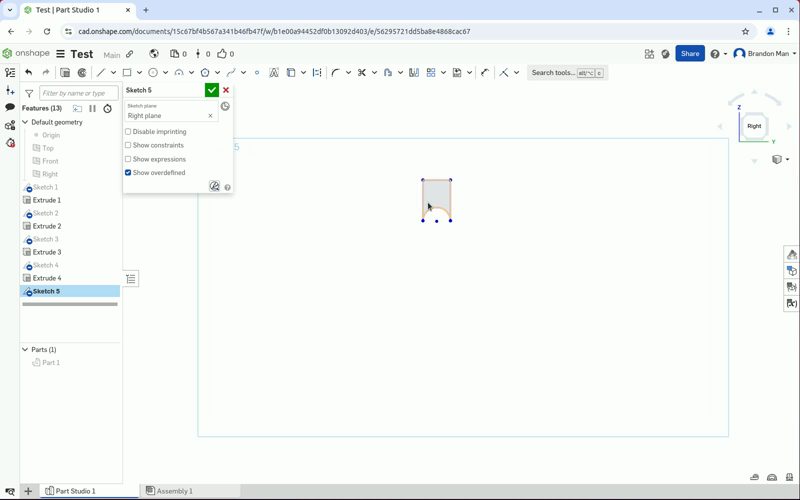
scroll(6)
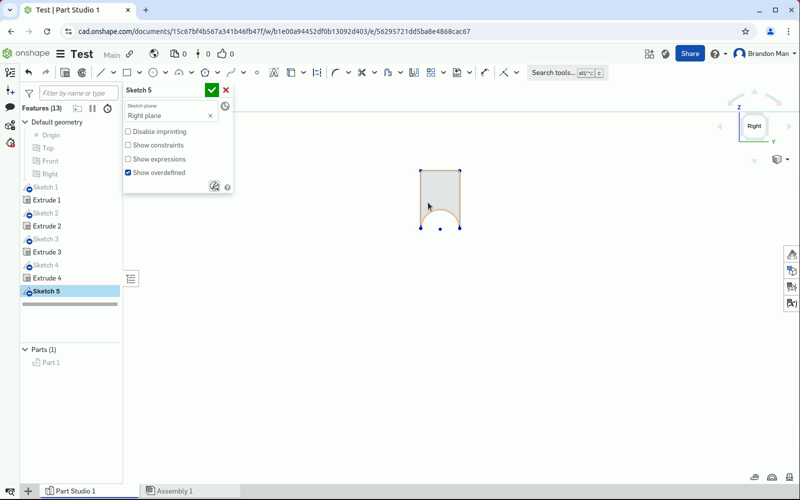
scroll(6)
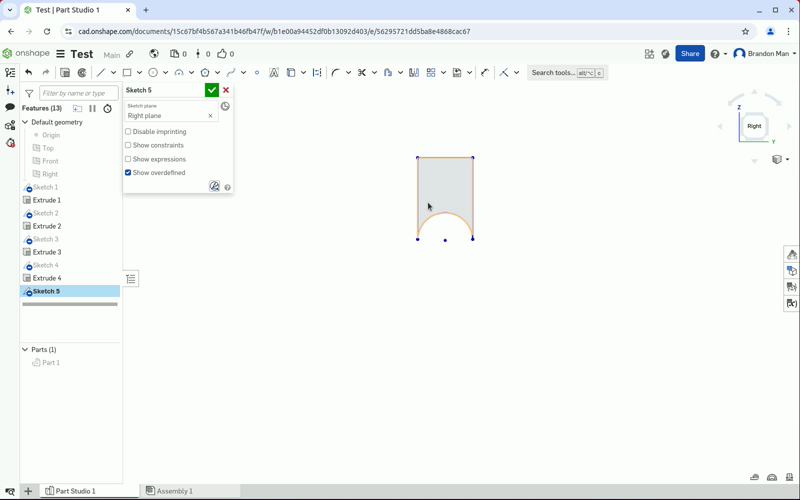
scroll(6)
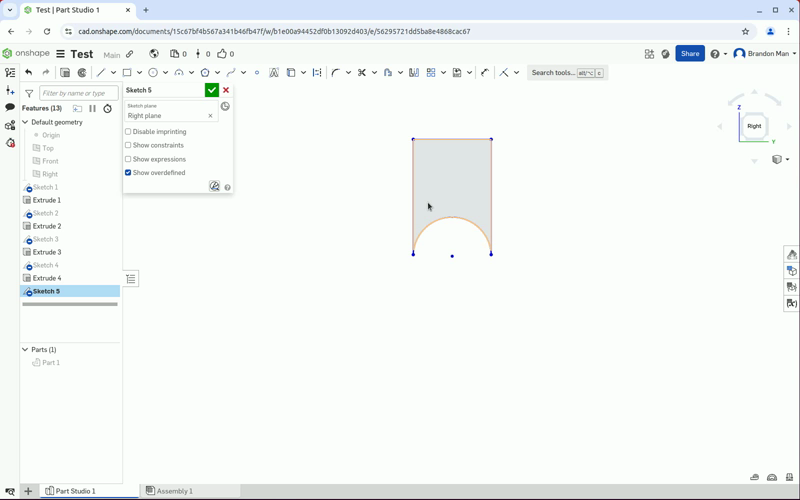
scroll(6)
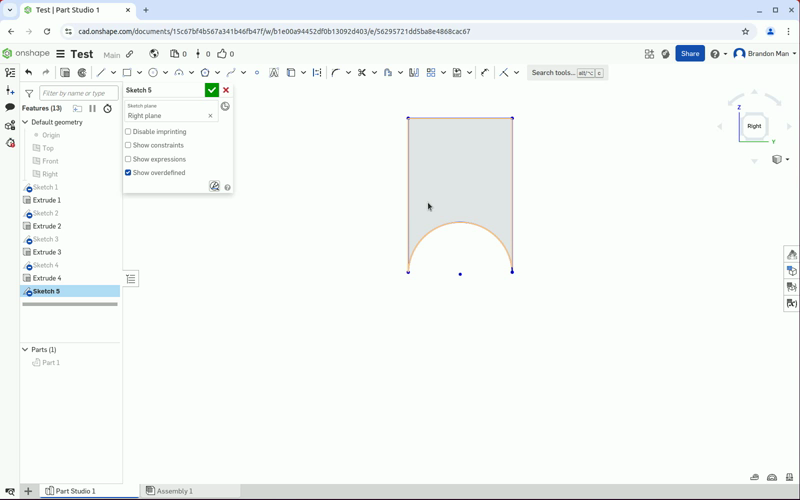
scroll(6)
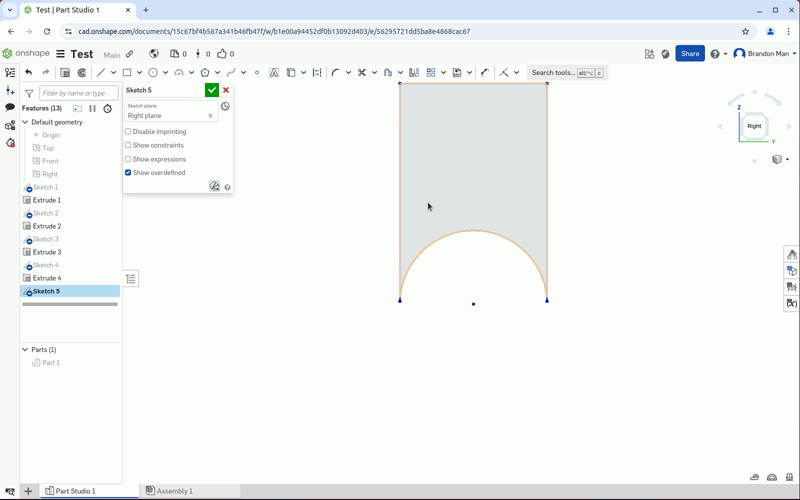
scroll(6)
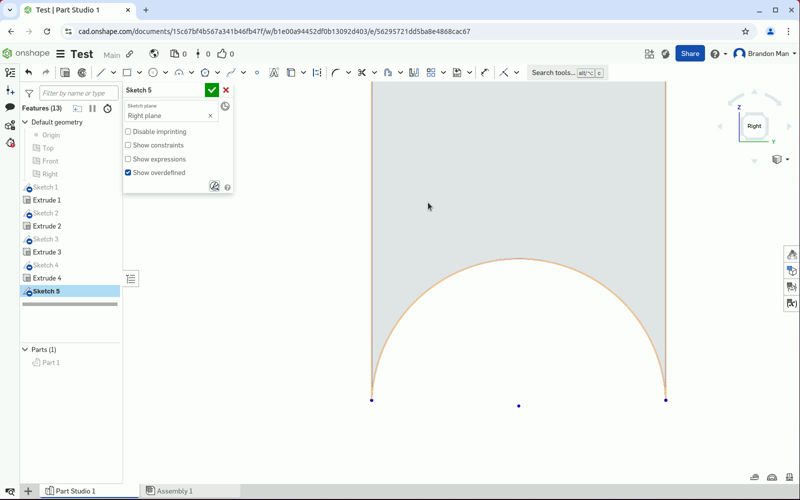
click(428, 202)
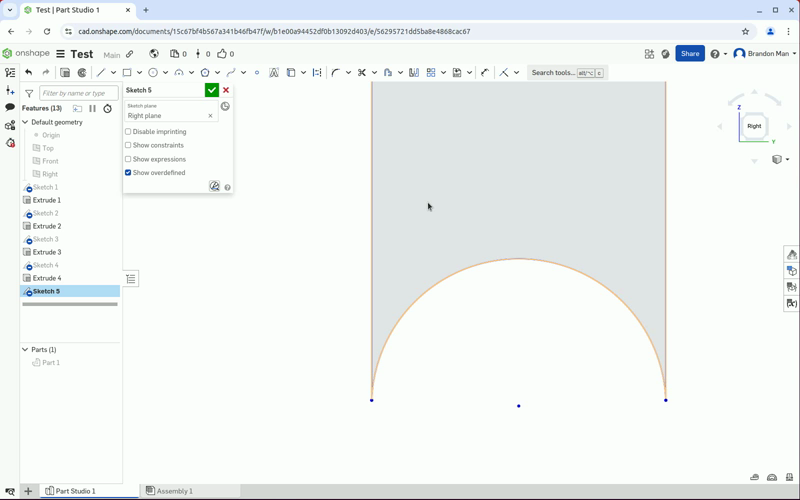
scroll(-6)
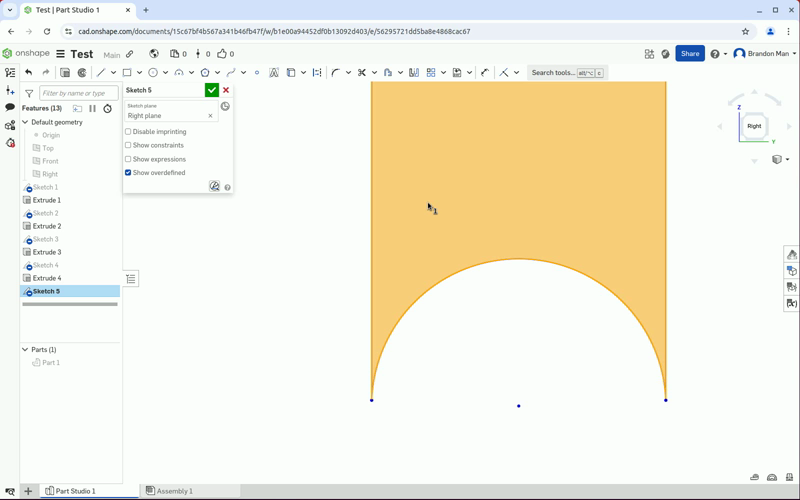
scroll(-6)
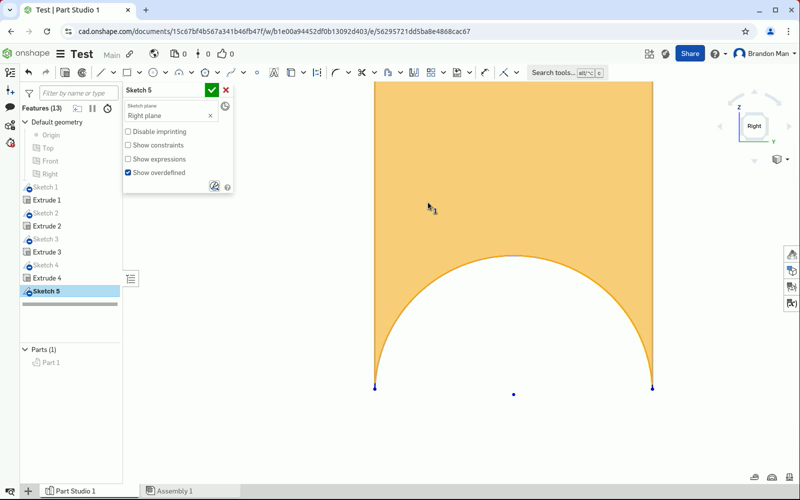
scroll(-6)
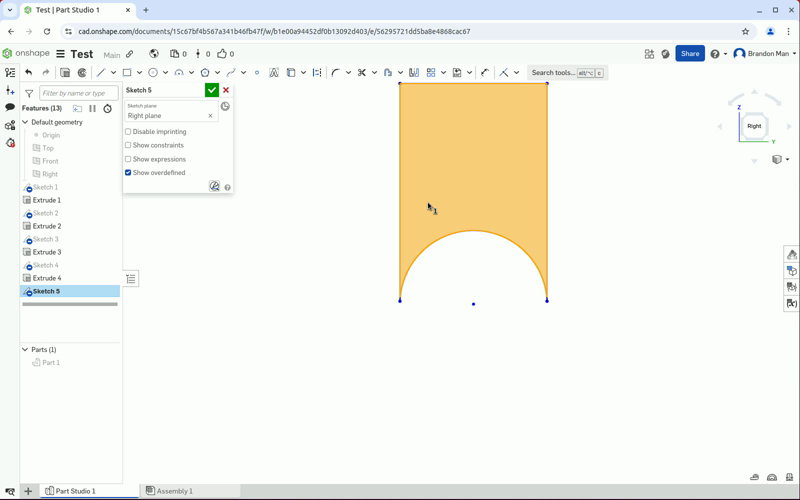
scroll(-6)
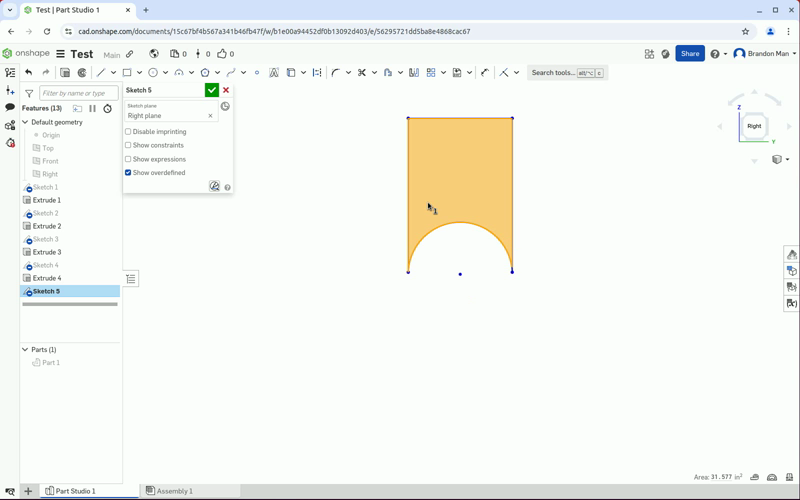
scroll(-6)
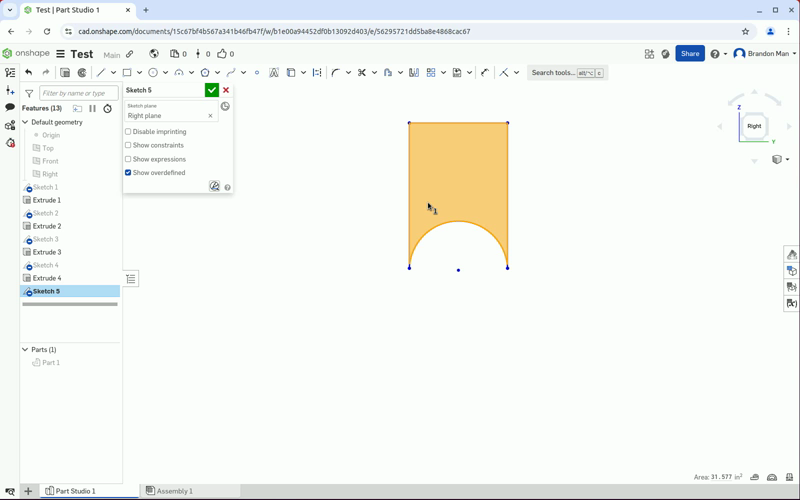
scroll(-6)
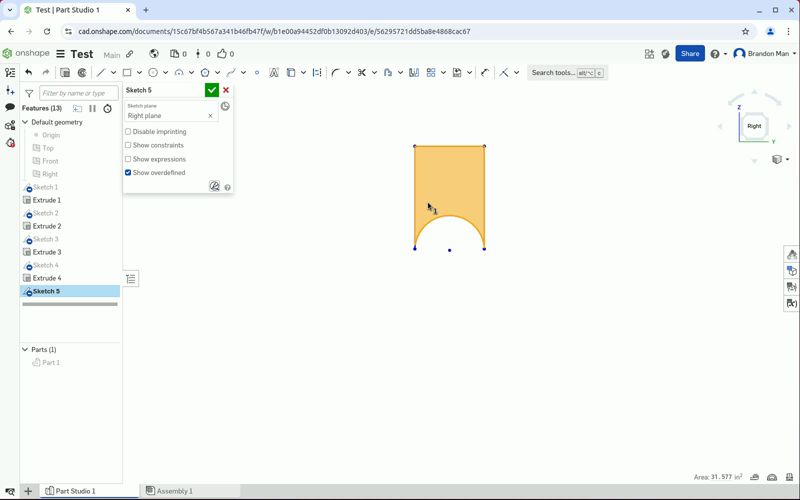
scroll(-6)
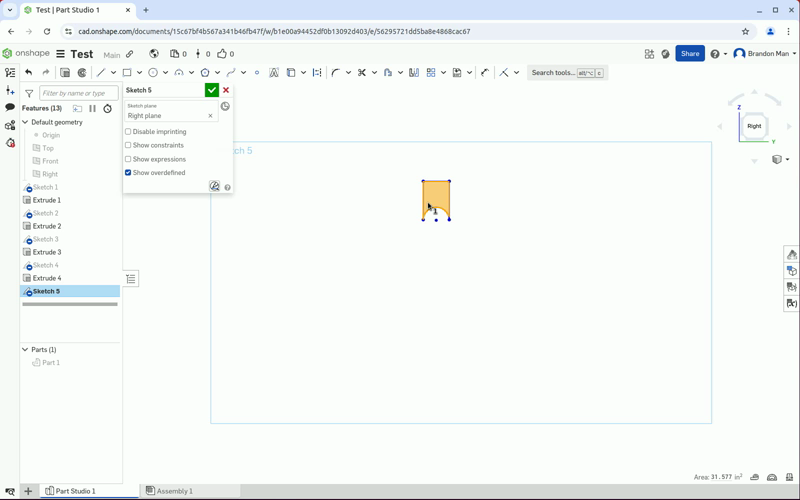
mouse_move(73, 352)
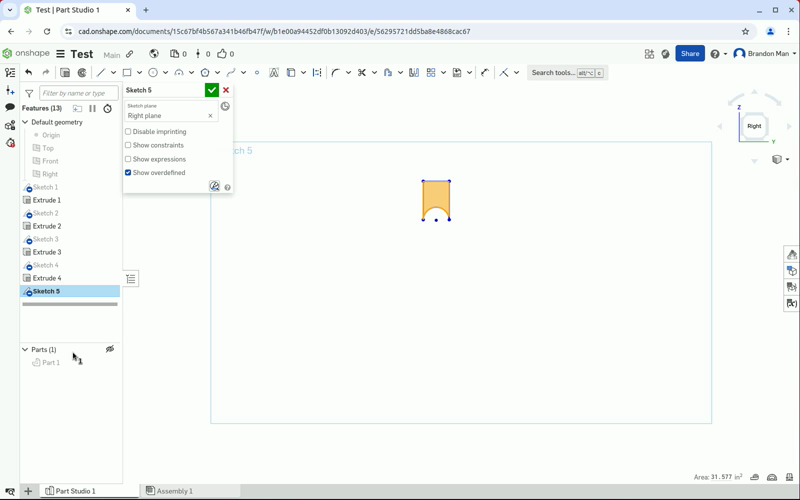
key(shift+y)
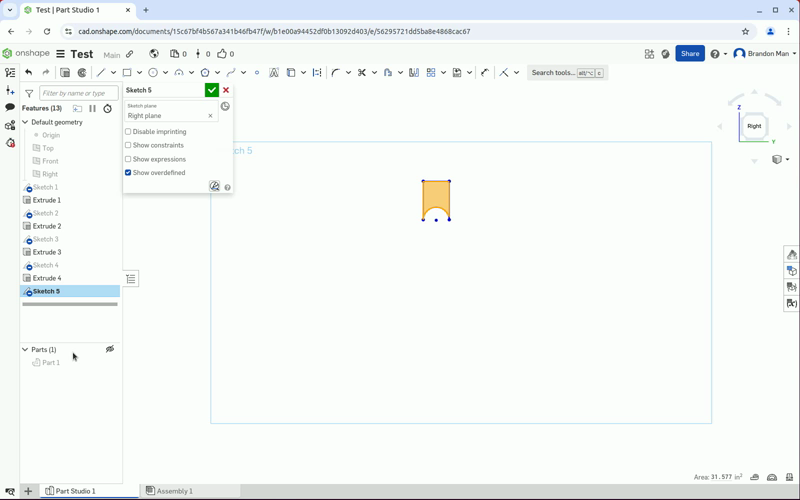
key(shift+e)
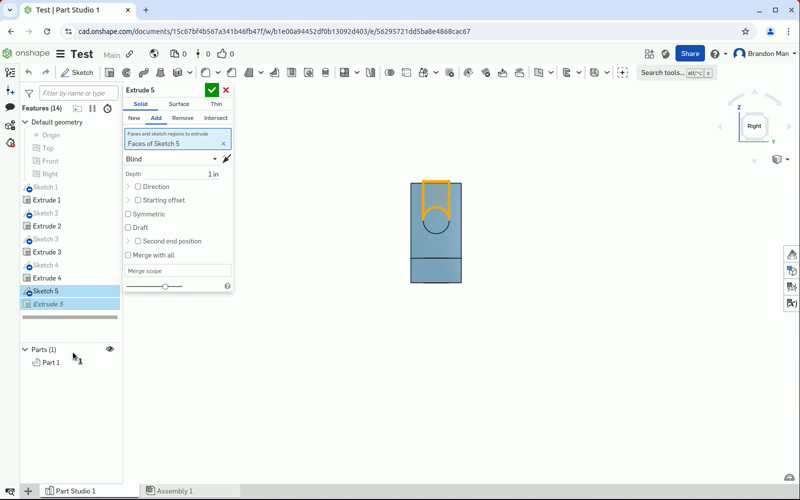
mouse_move(143, 106)
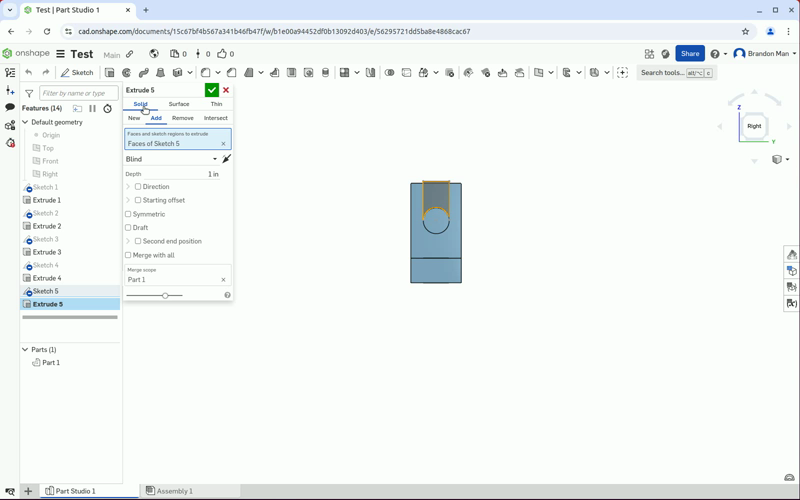
click(143, 106)
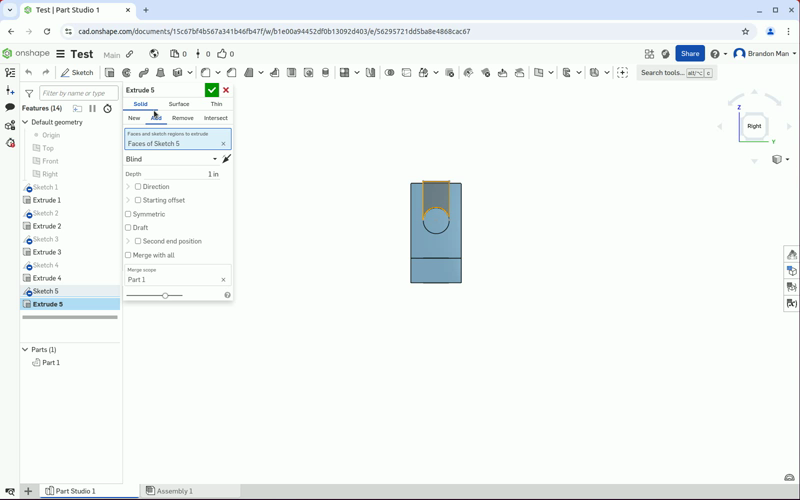
mouse_move(186, 120)
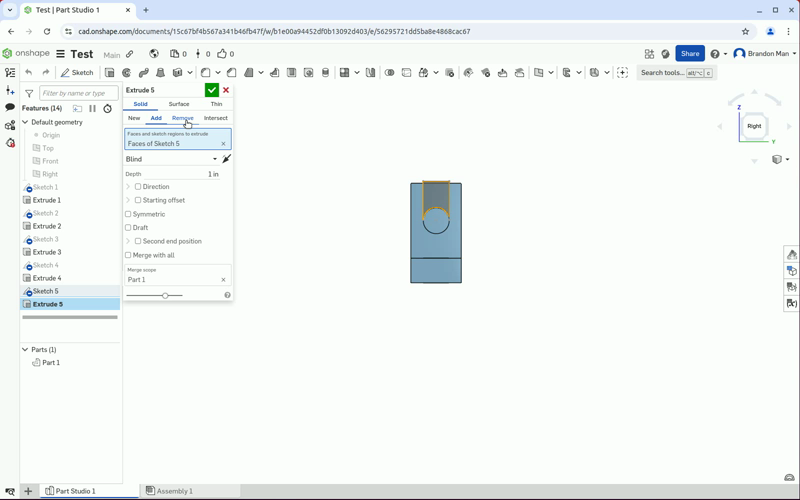
click(186, 120)
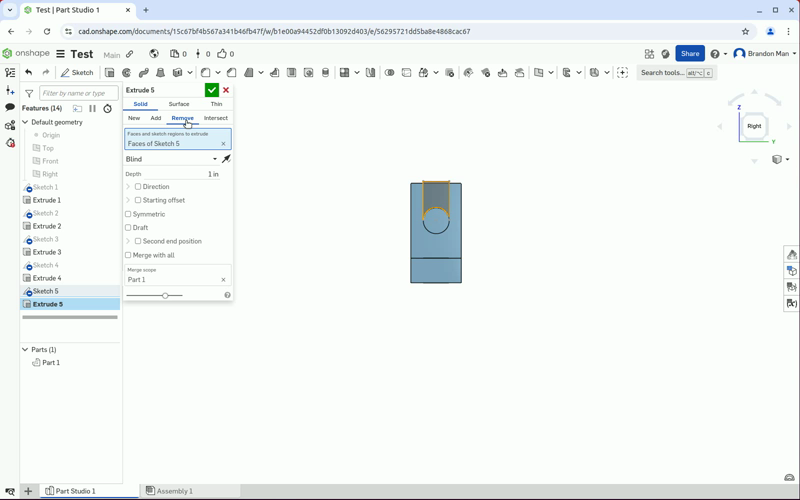
key(tab, 4)
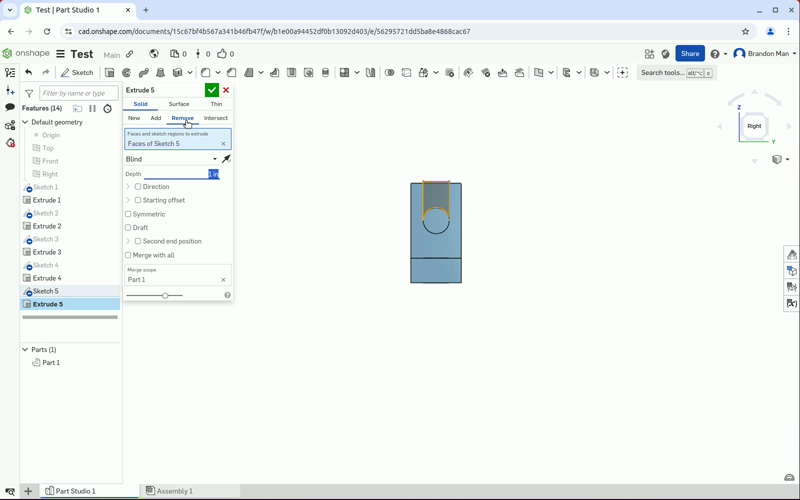
text(-10.351)
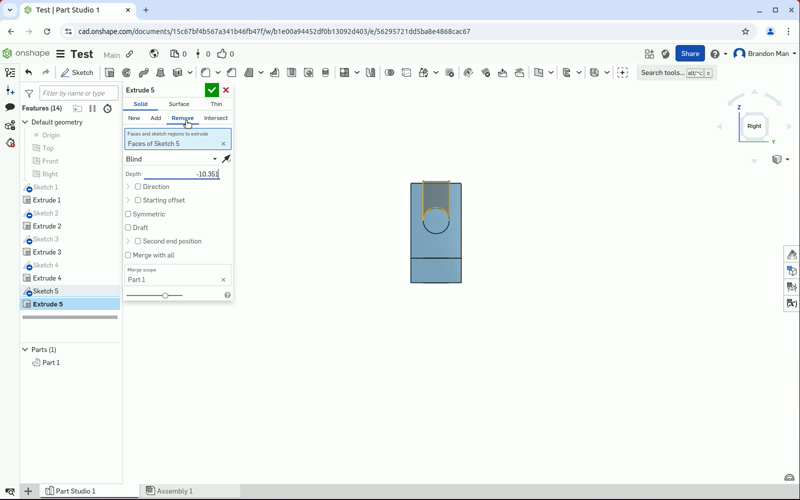
key(tab, 6)
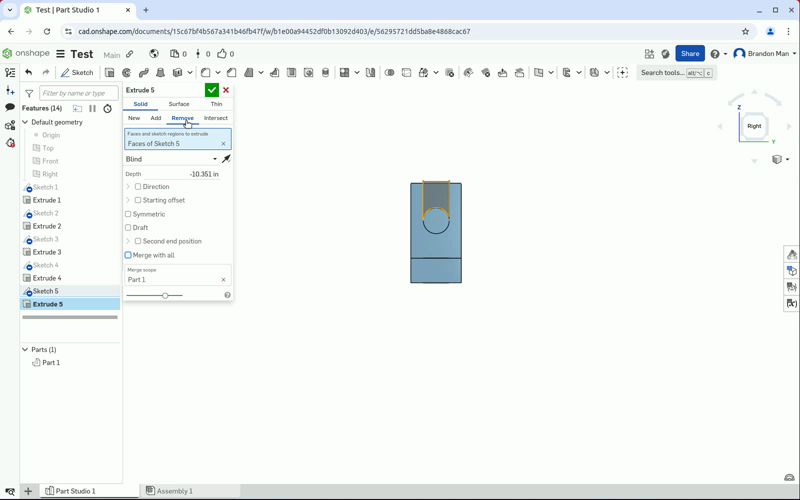
key(space)
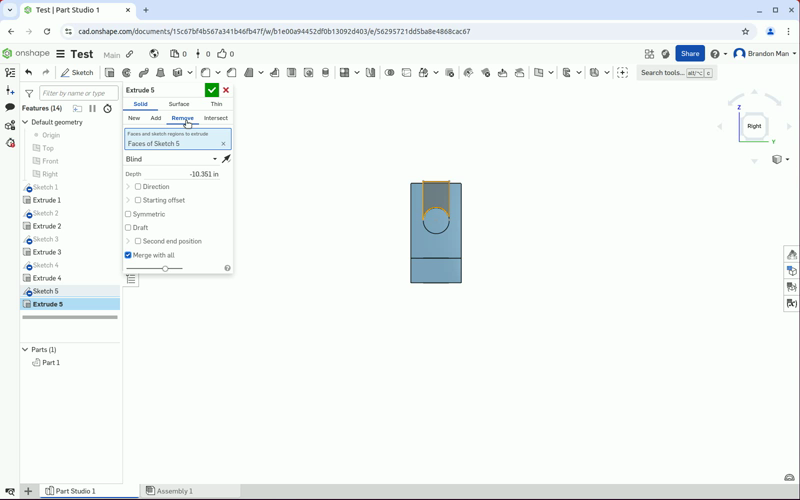
key(enter)
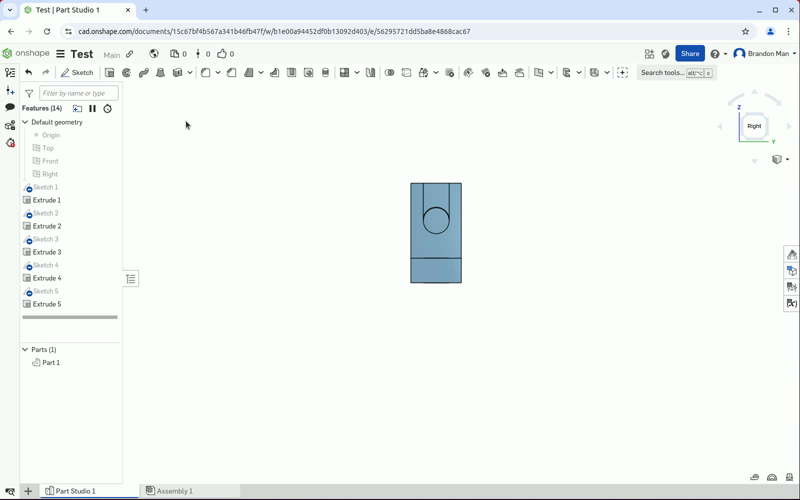
key(shift+h)
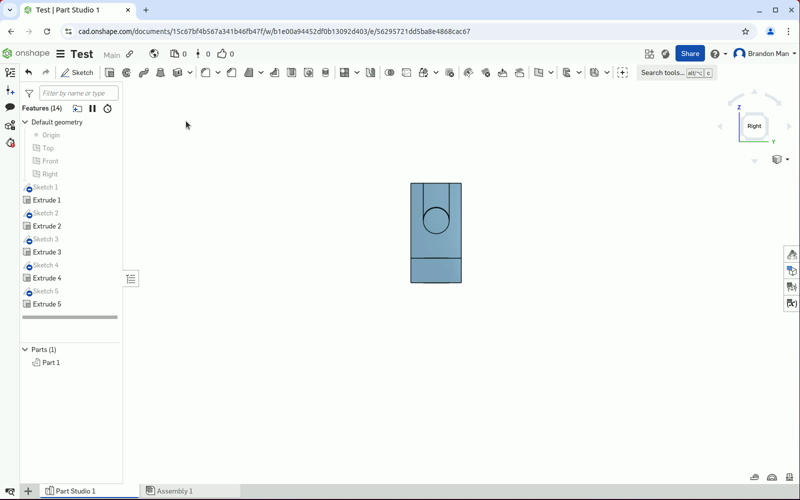
key(shift+h)
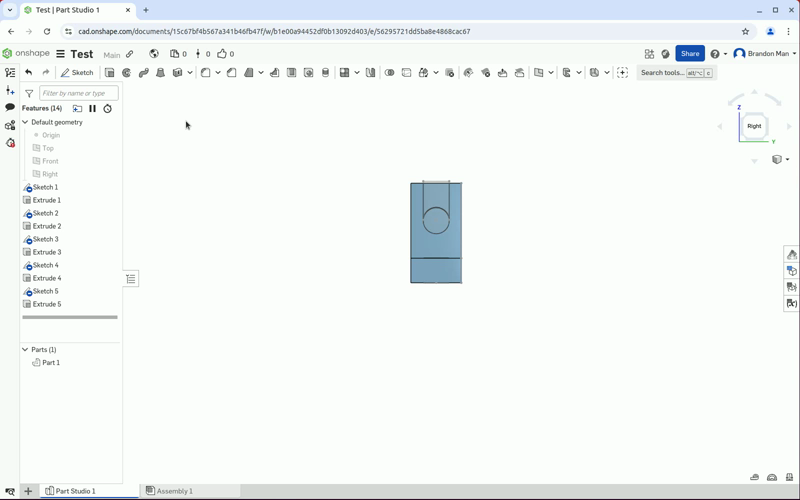
key(shift+7)
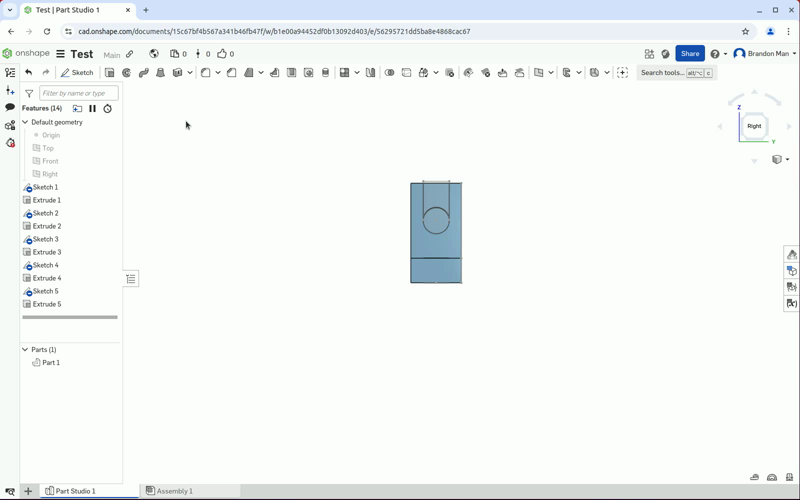
key(right, 2)
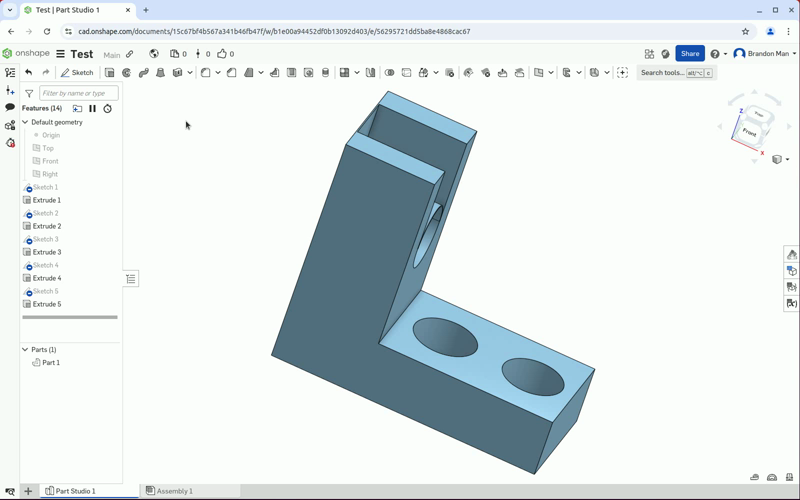
key(down, 2)
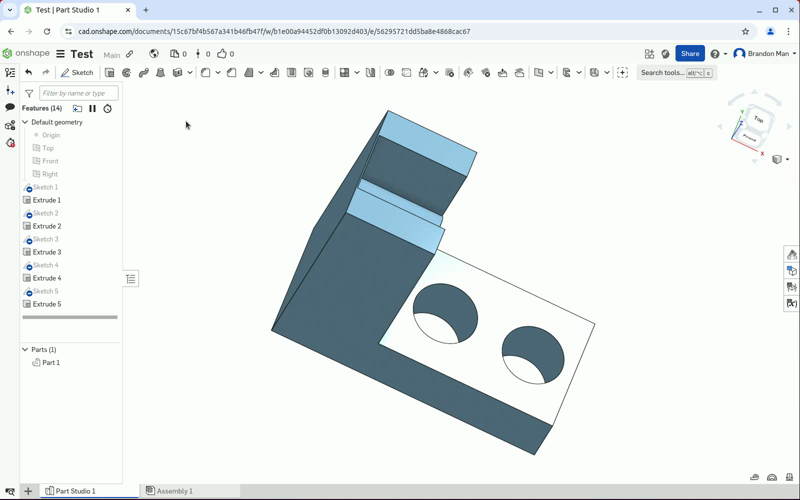
key(up, 2)
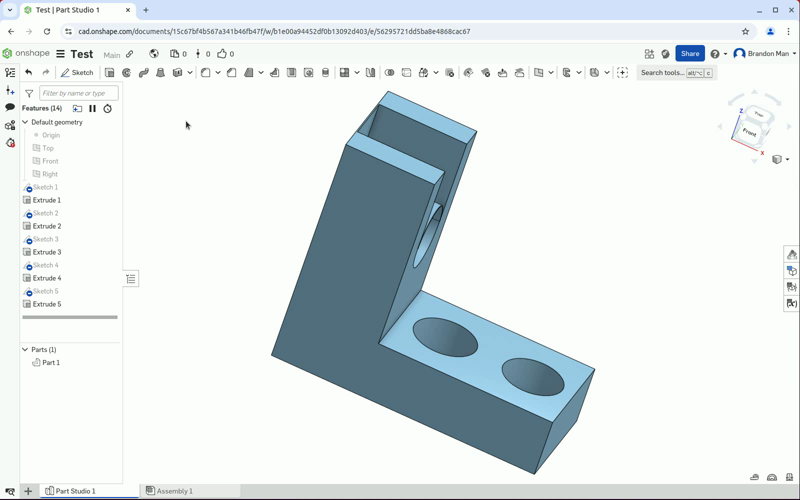
key(left, 2)
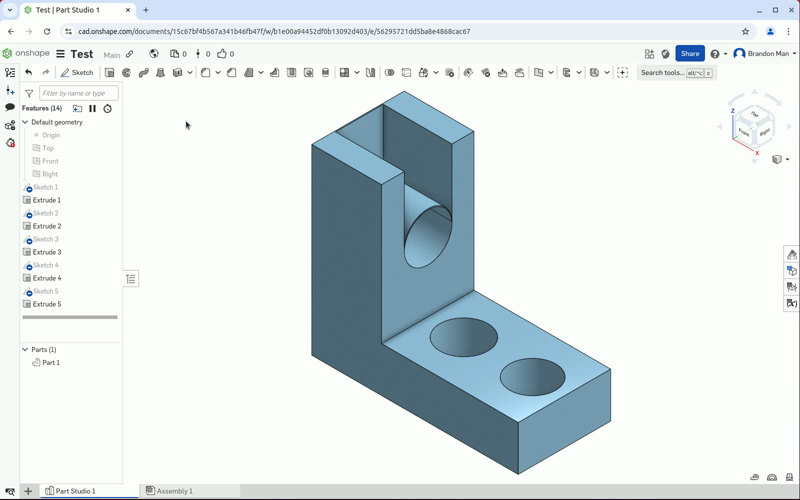
mouse_move(73, 189)
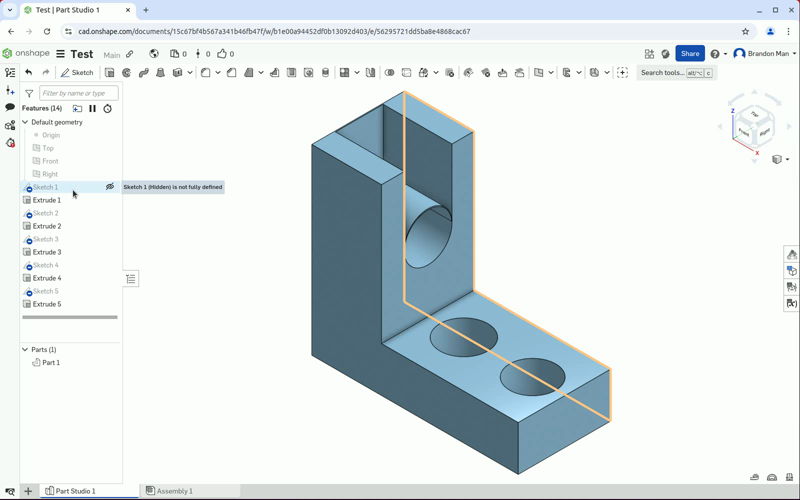
click(73, 189)